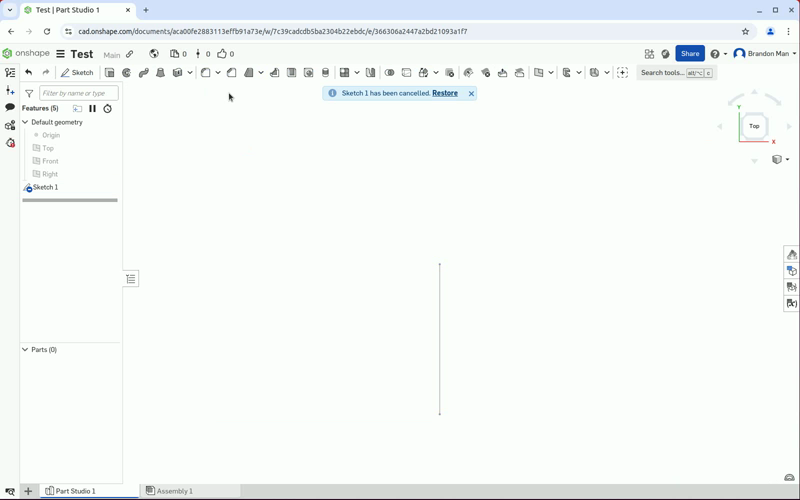
key(shift+h)
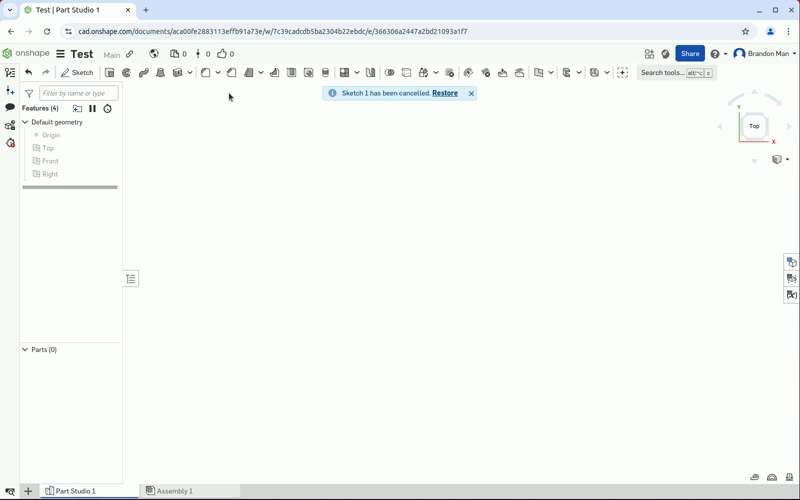
mouse_move(73, 352)
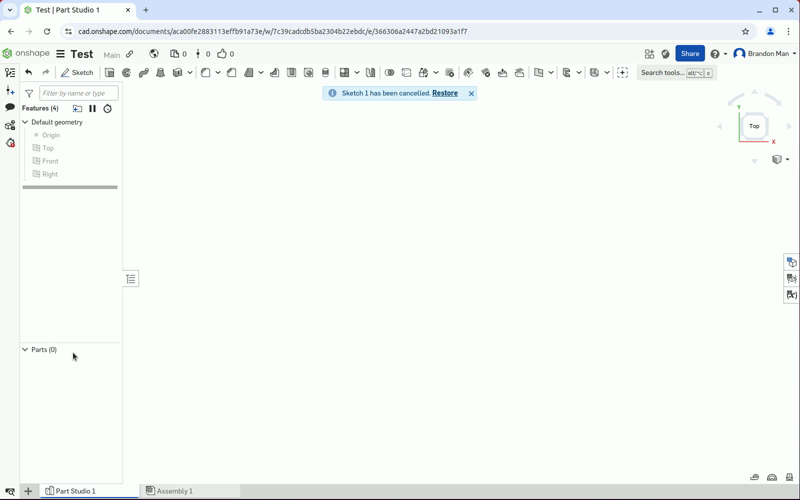
key(y)
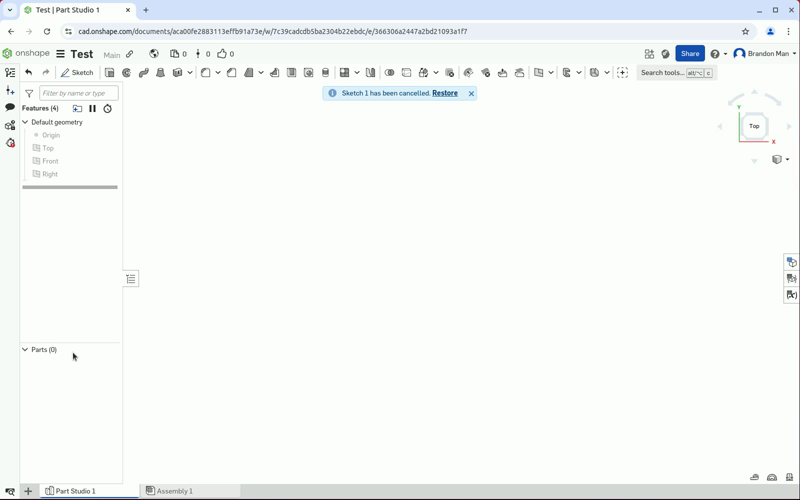
key(shift+p)
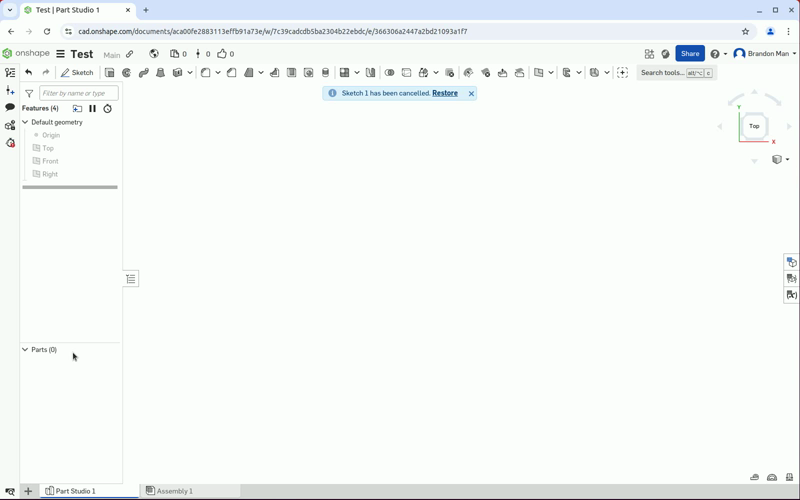
key(space)
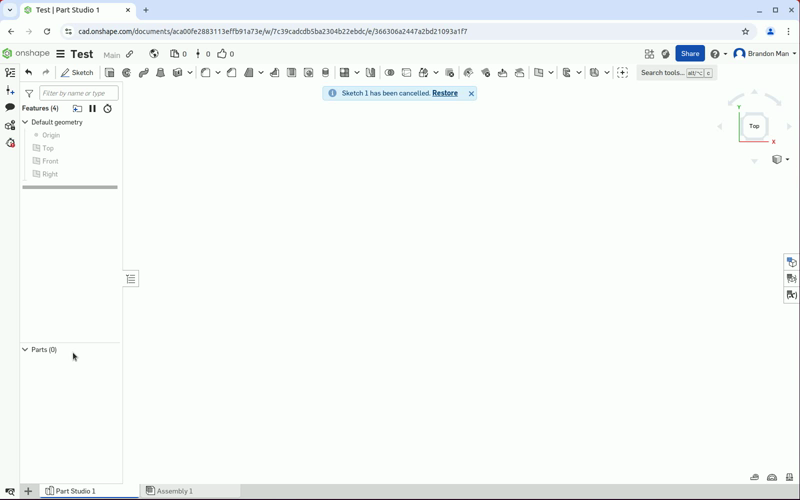
key_down(shift)
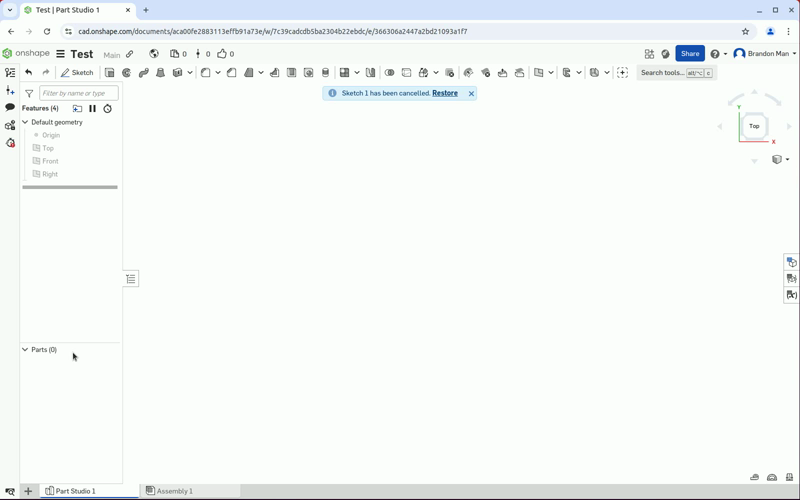
key(up)
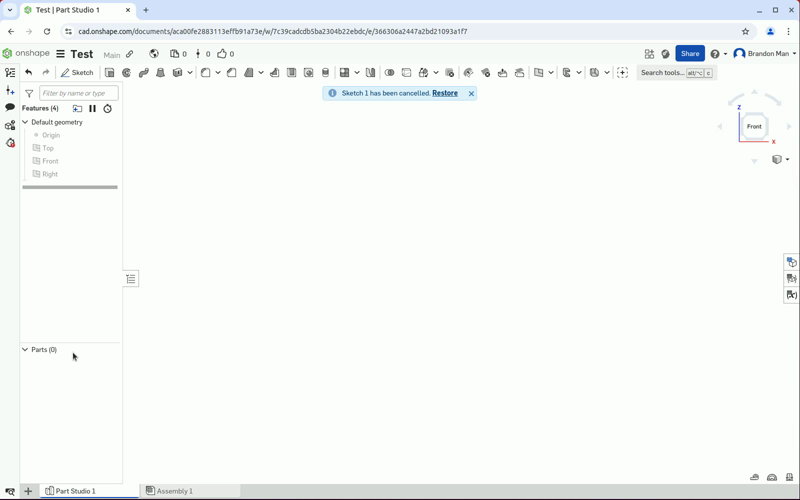
key_up(shift)
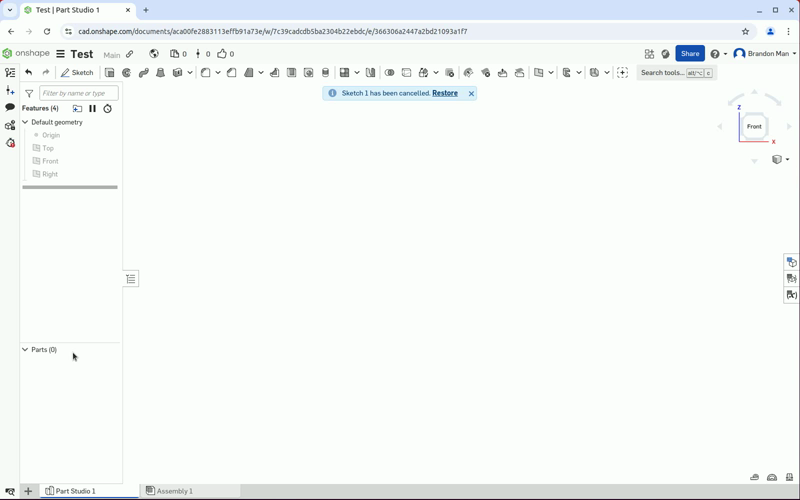
mouse_move(73, 352)
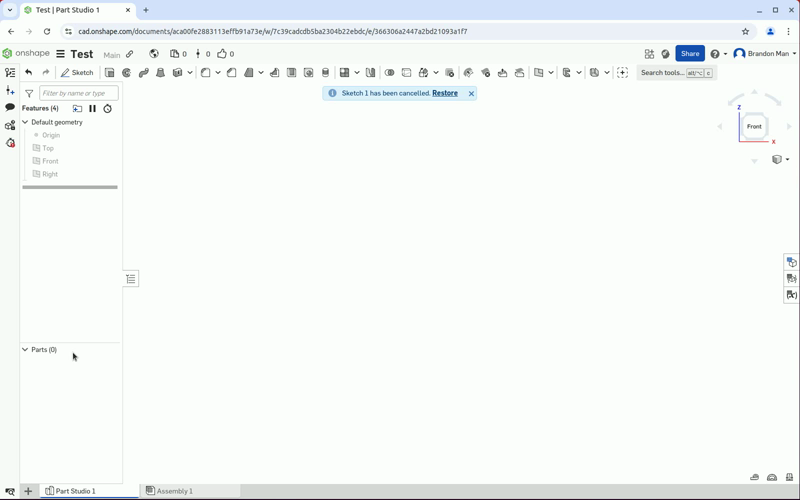
key(shift+y)
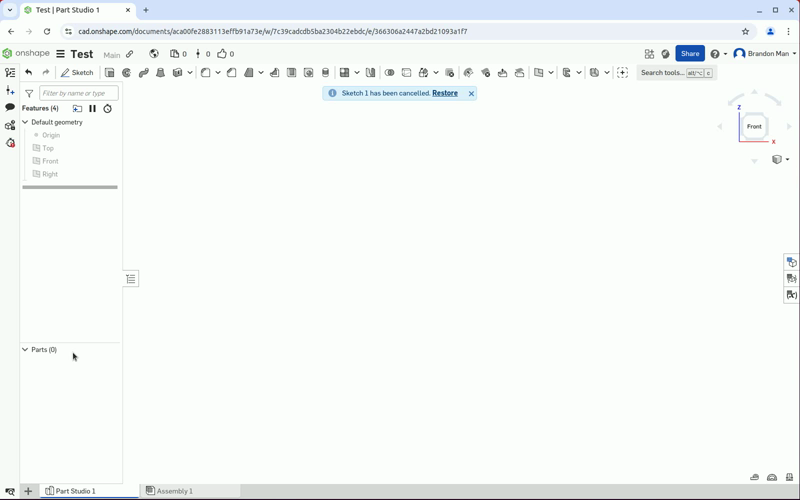
key(shift+s)
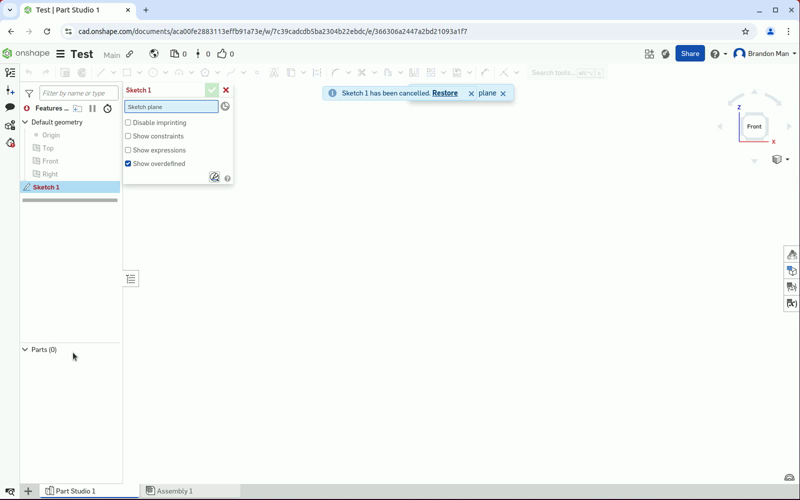
mouse_move(73, 163)
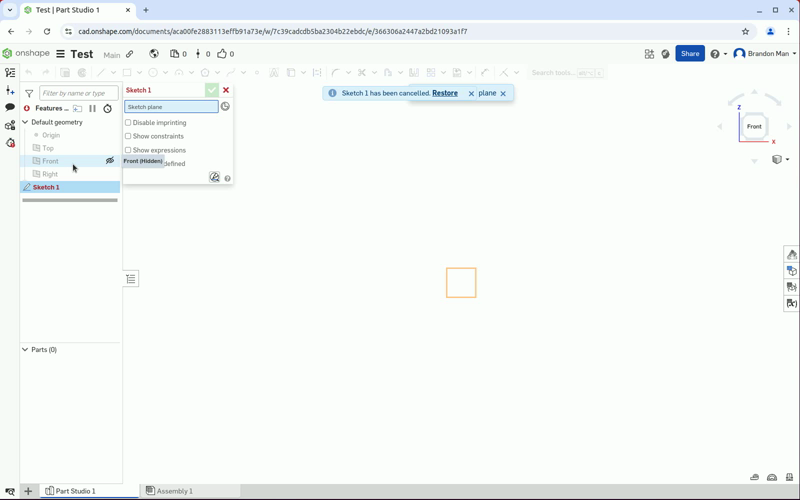
click(73, 163)
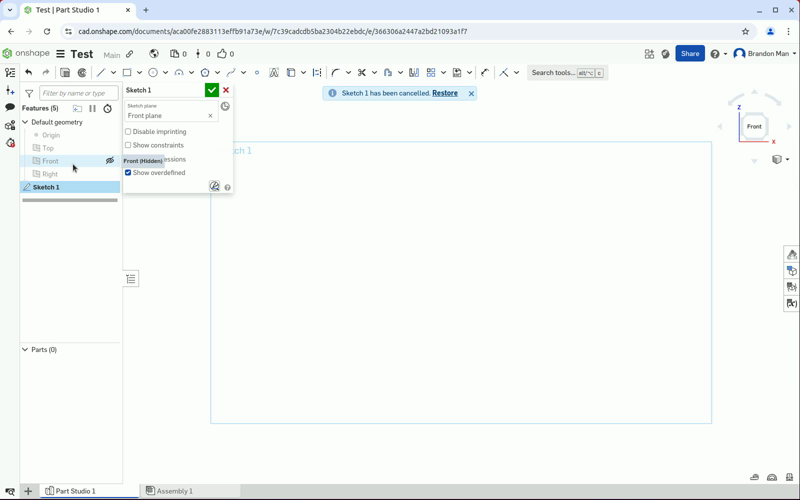
mouse_move(73, 352)
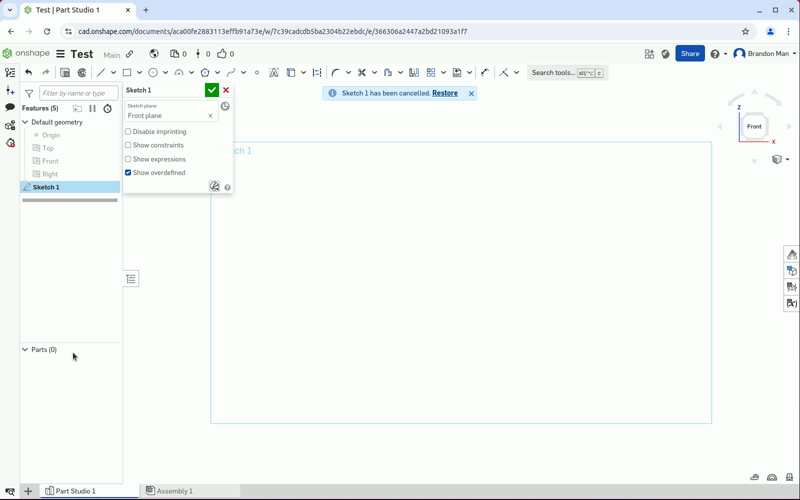
key(y)
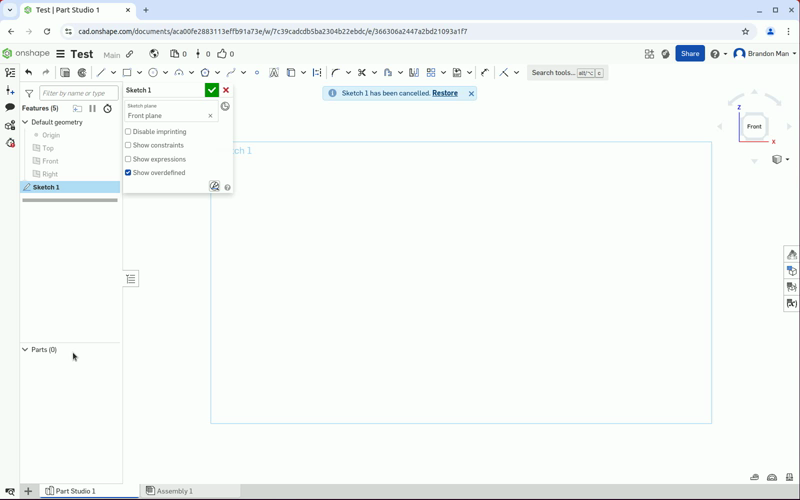
key(l)
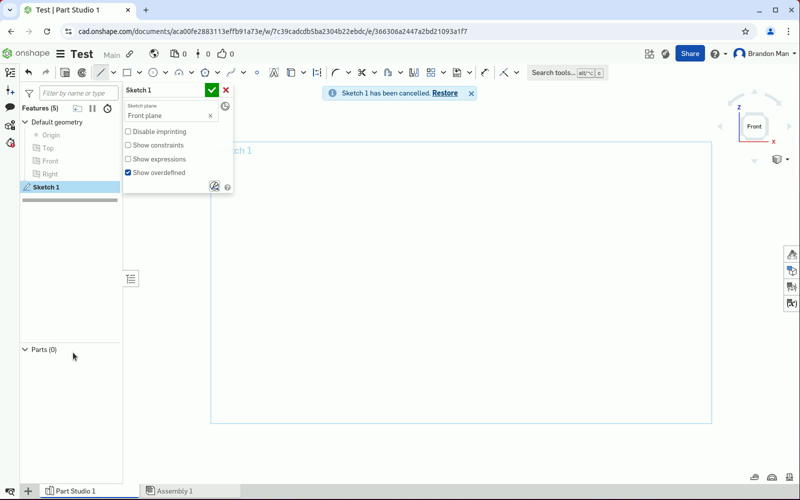
key_down(shift)
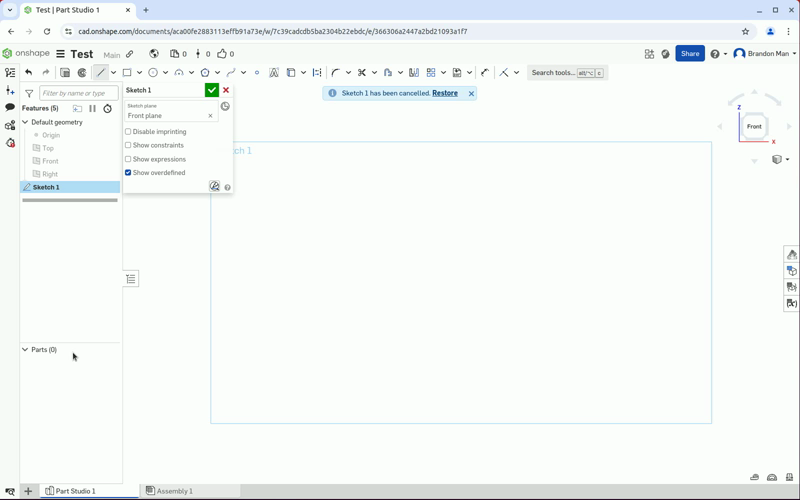
mouse_move(414, 273)
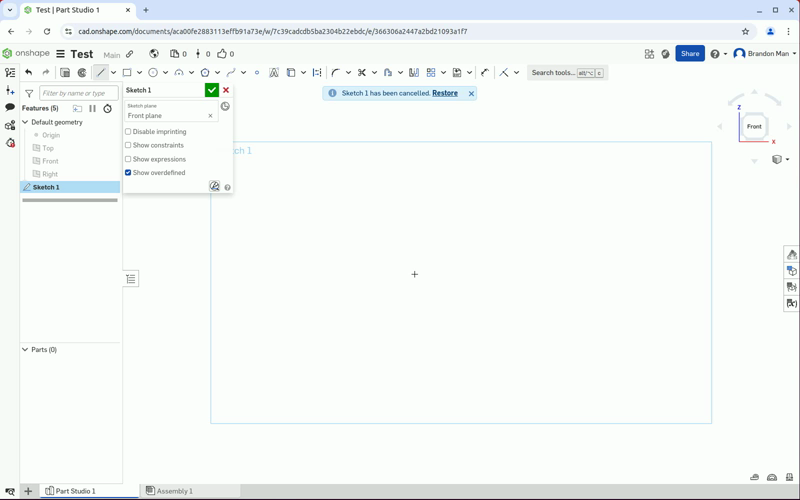
click(414, 273)
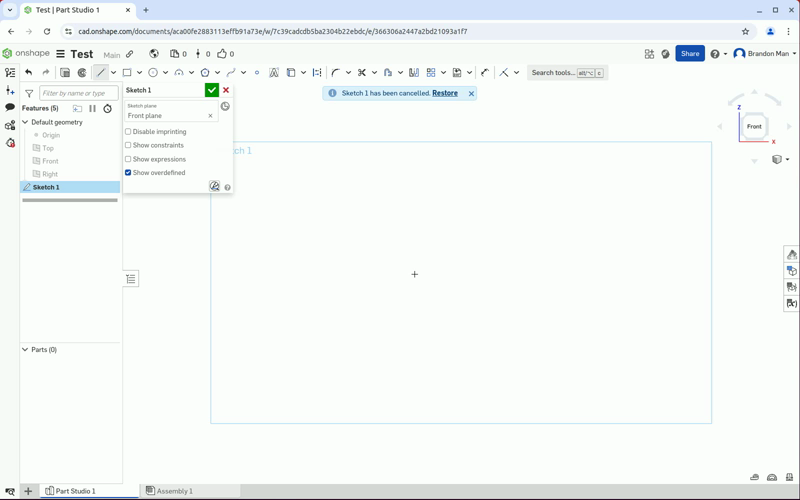
key_up(shift)
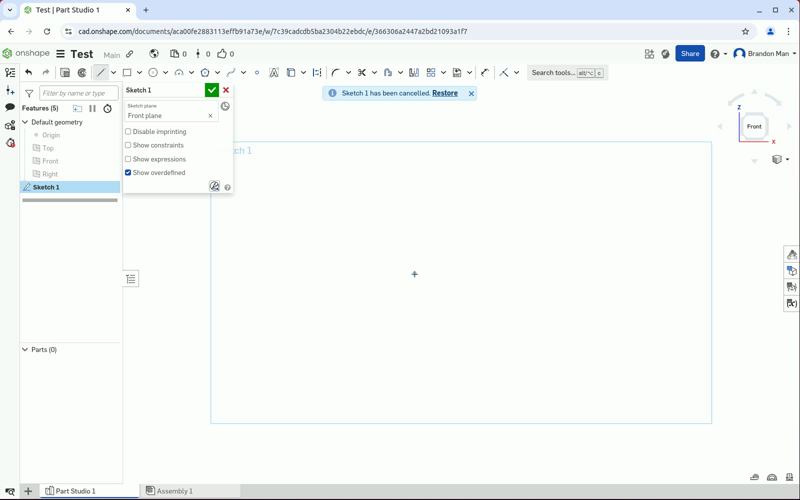
key_down(shift)
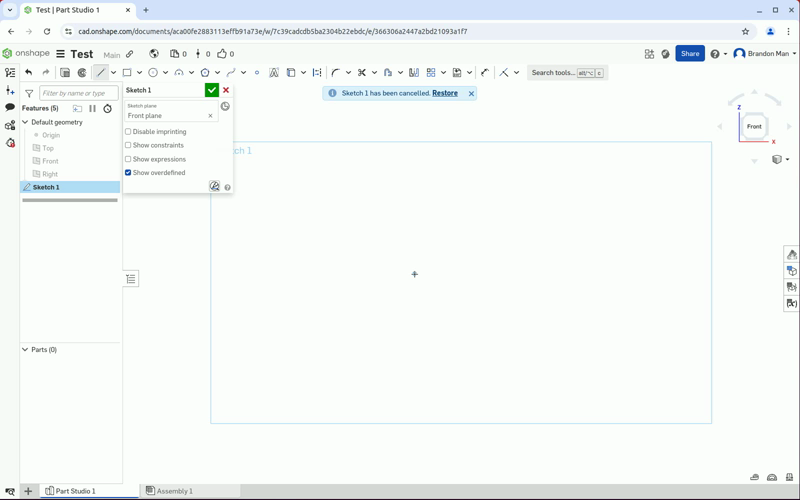
mouse_move(572, 273)
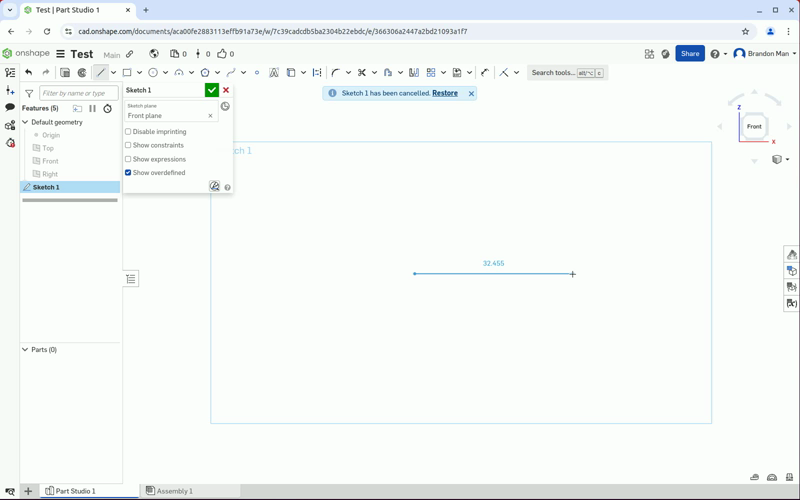
click(572, 273)
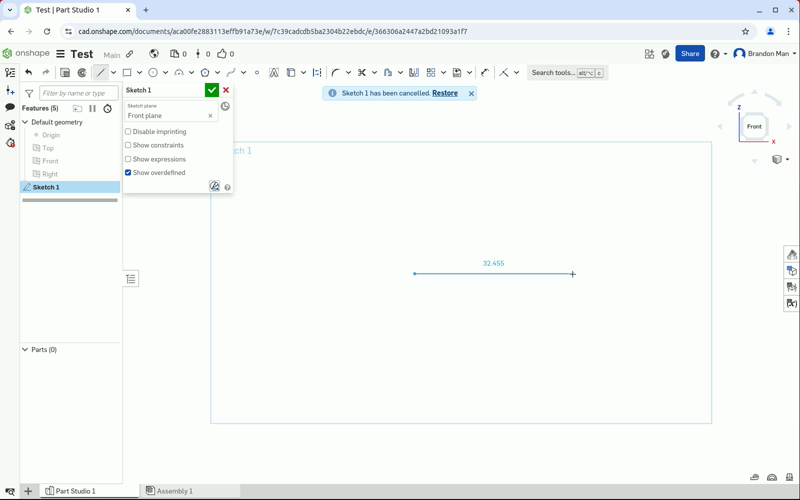
key_up(shift)
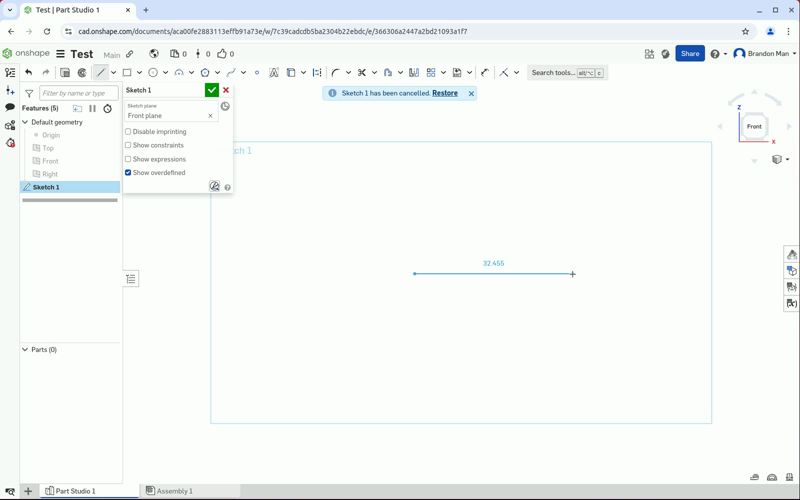
key_down(shift)
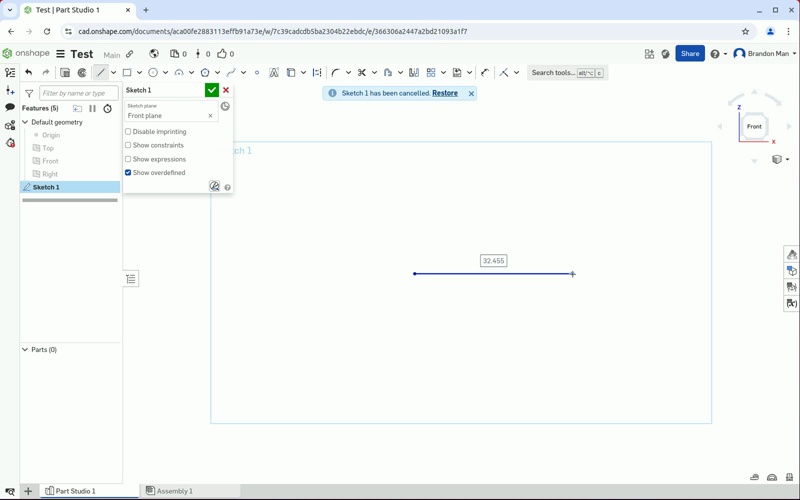
mouse_move(572, 193)
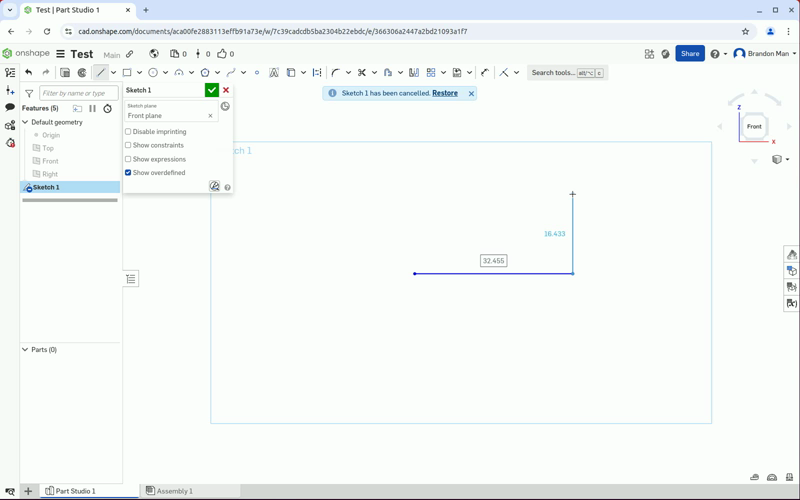
click(572, 193)
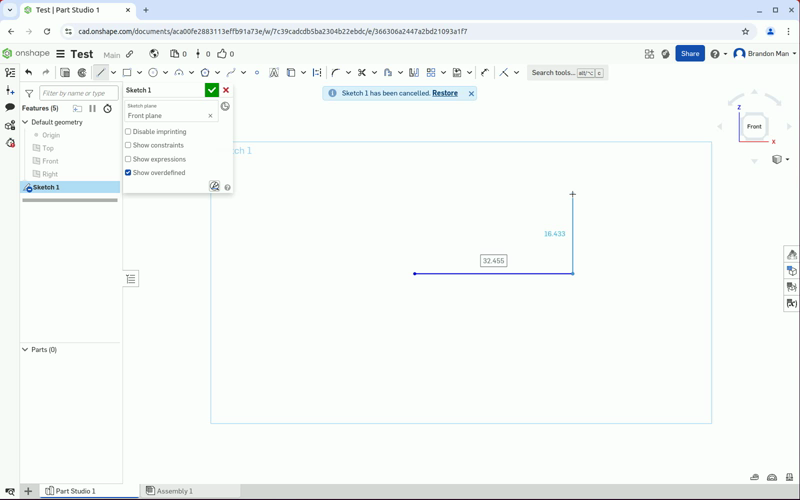
key_up(shift)
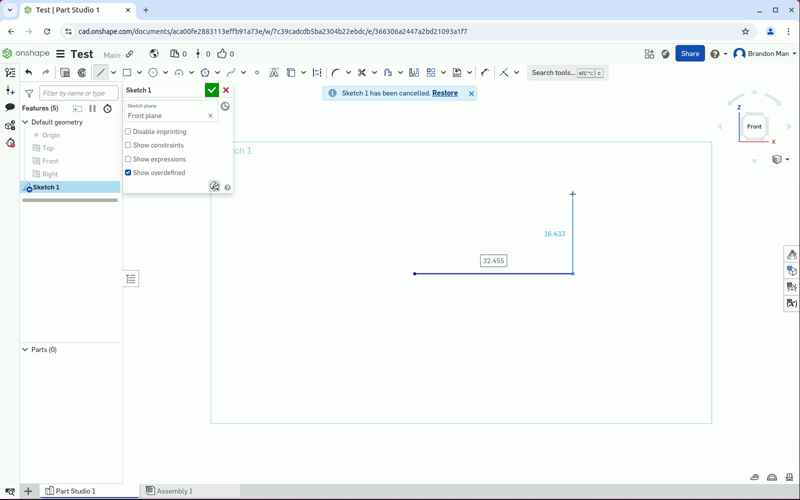
key_down(shift)
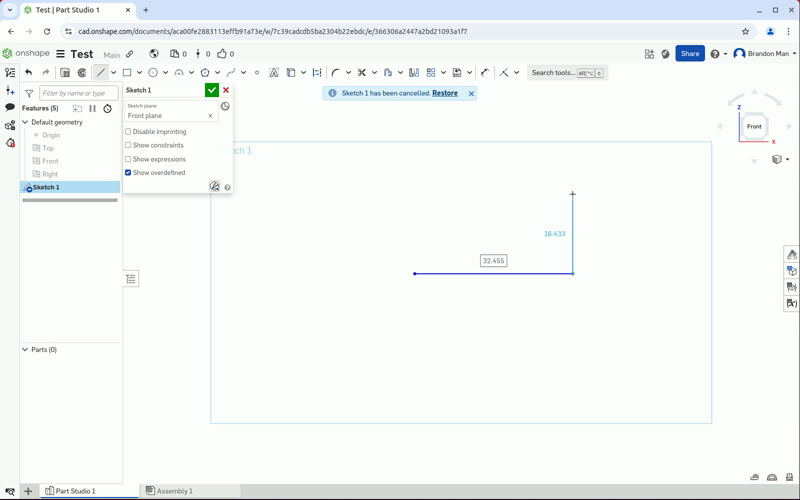
mouse_move(414, 193)
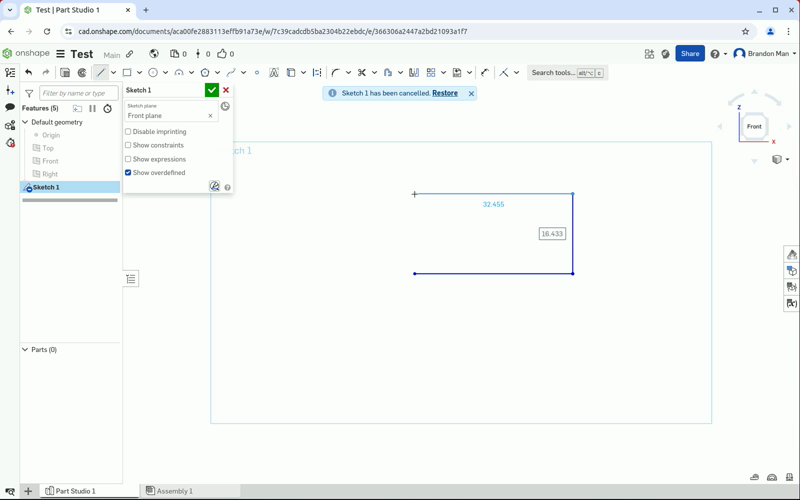
click(414, 193)
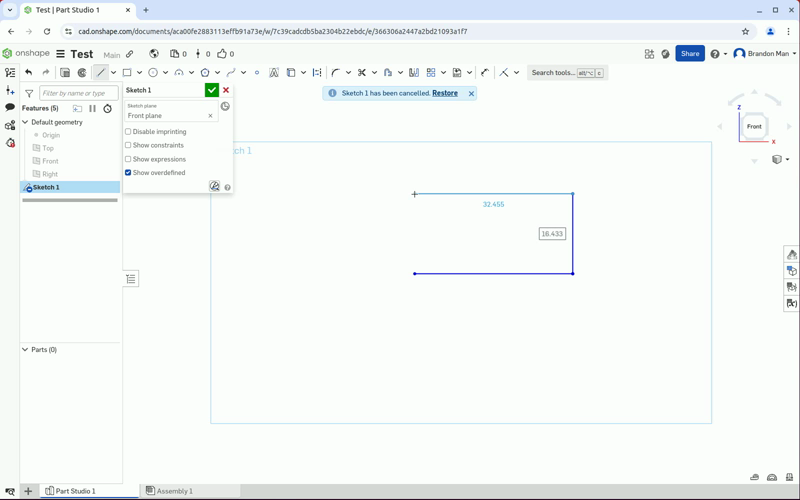
key_up(shift)
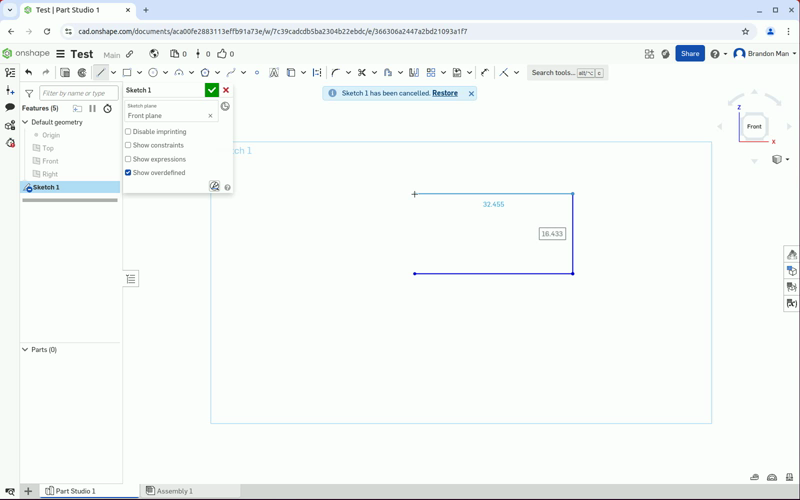
key_down(shift)
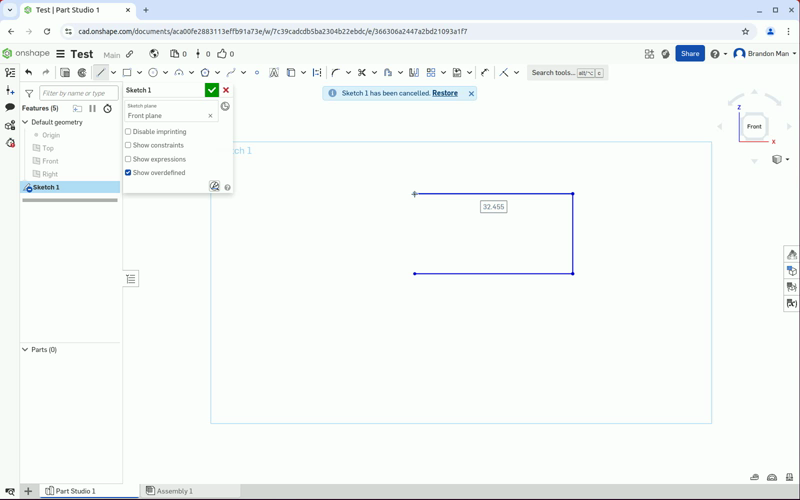
mouse_move(414, 273)
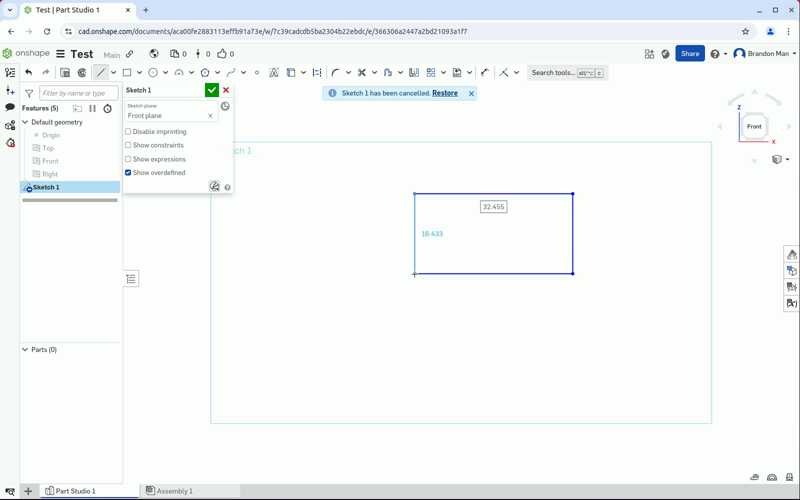
key_up(shift)
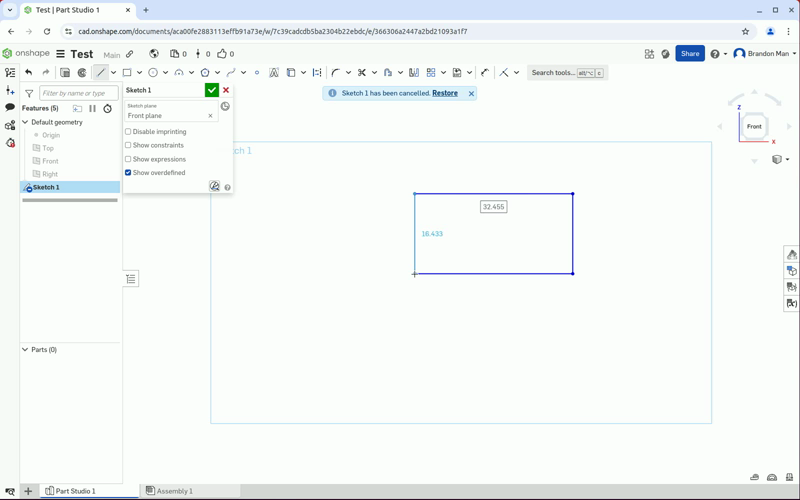
click(414, 273)
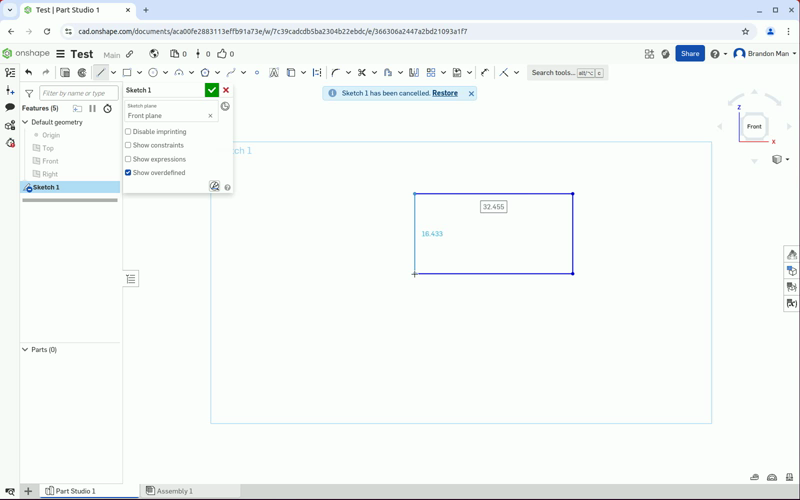
key(esc)
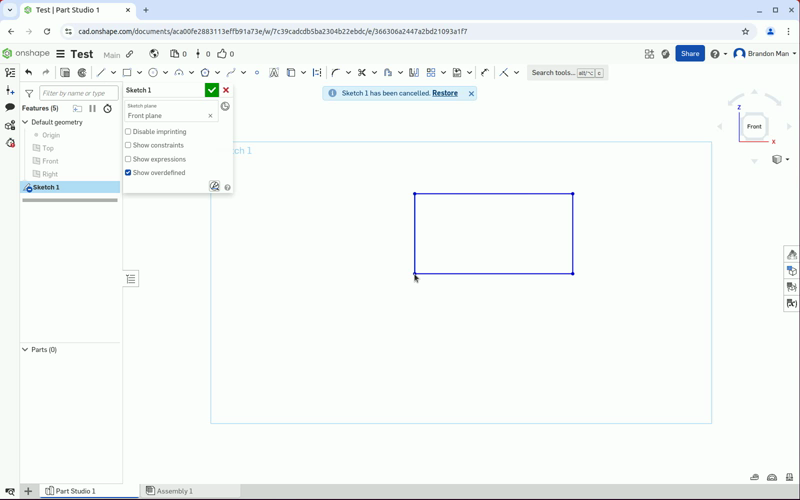
mouse_move(463, 257)
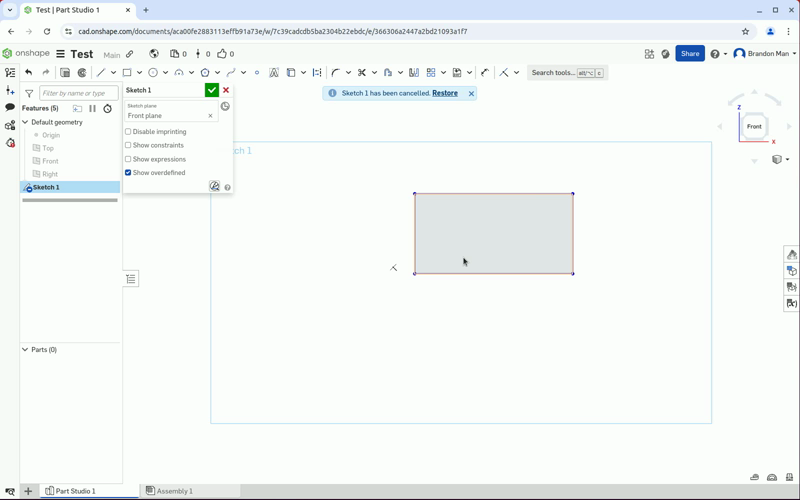
click(463, 257)
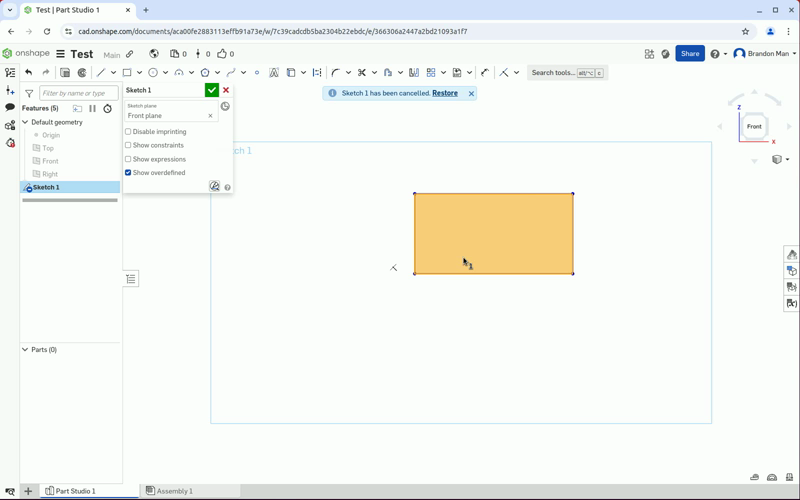
mouse_move(73, 352)
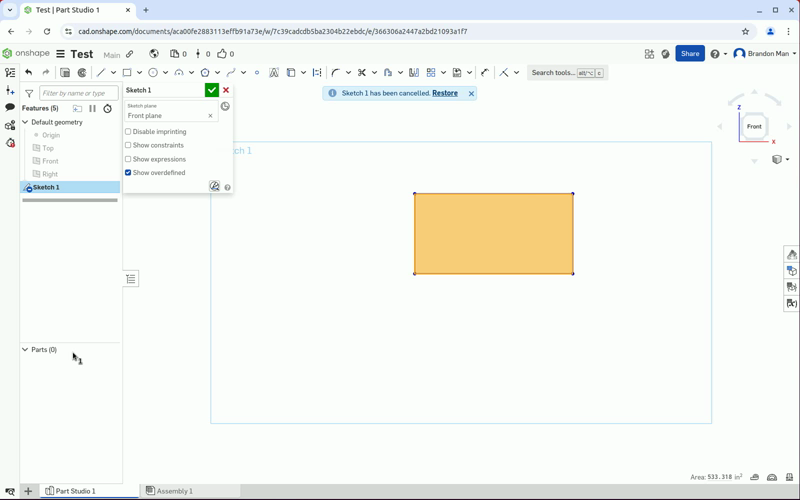
key(shift+y)
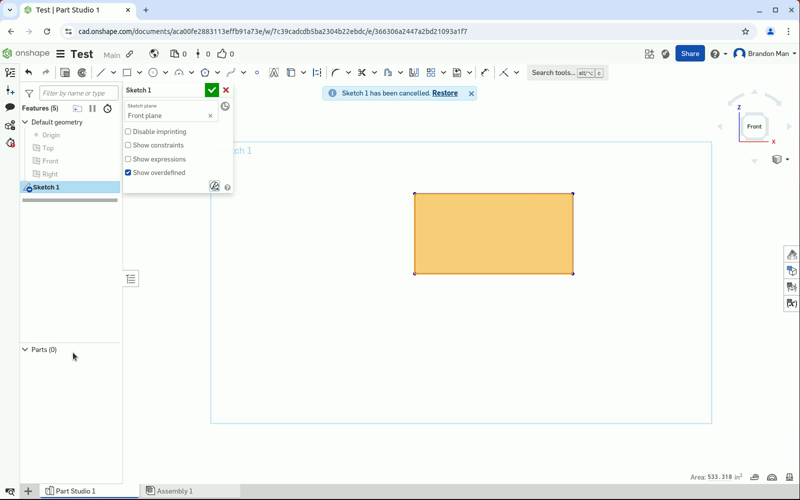
key(shift+e)
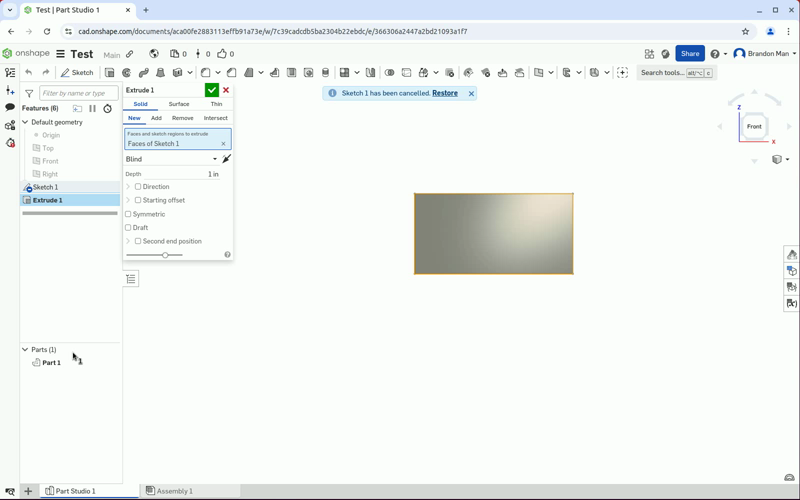
mouse_move(143, 106)
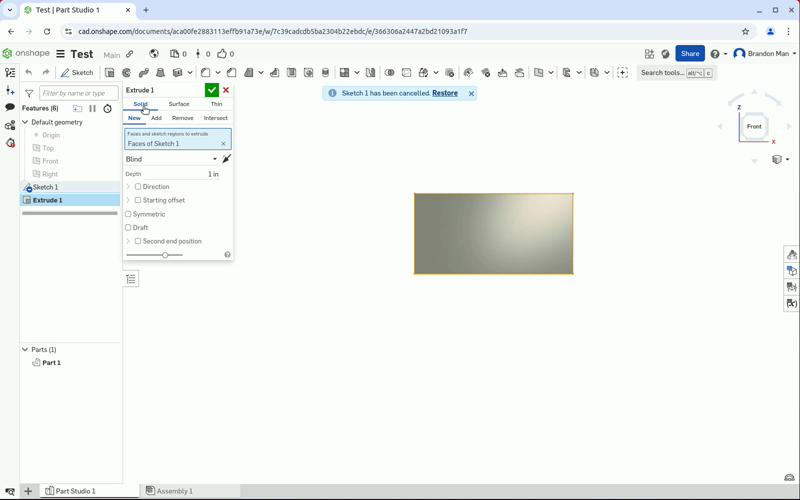
click(143, 106)
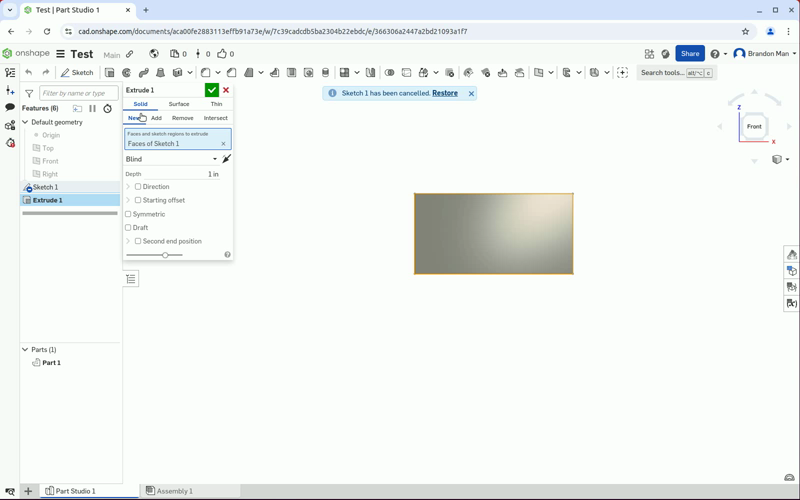
mouse_move(137, 120)
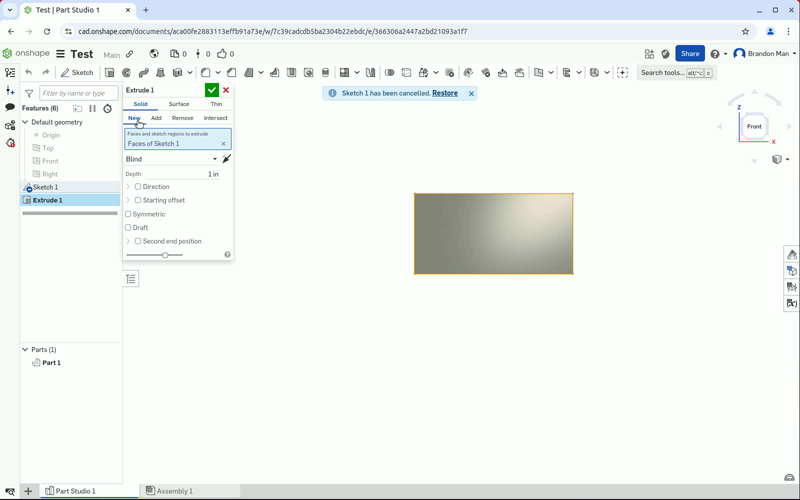
click(137, 120)
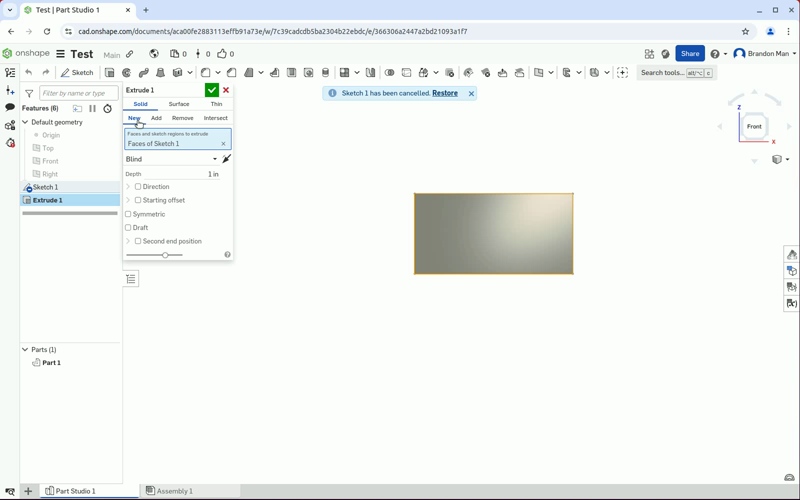
key(tab, 4)
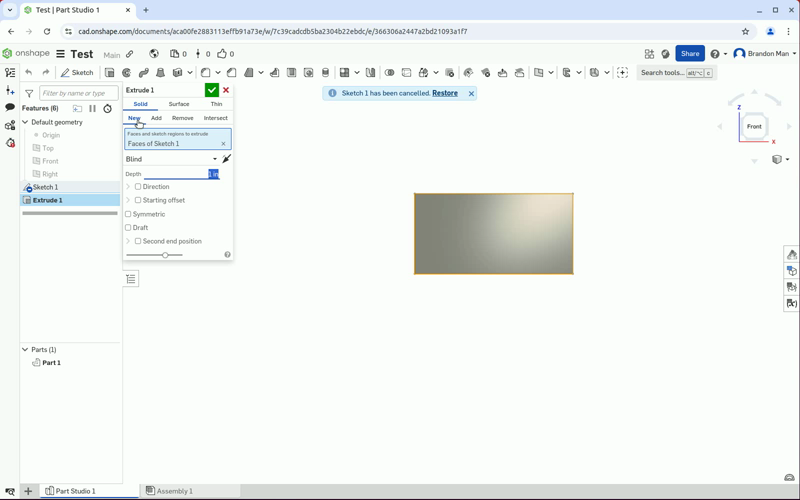
text(0.722)
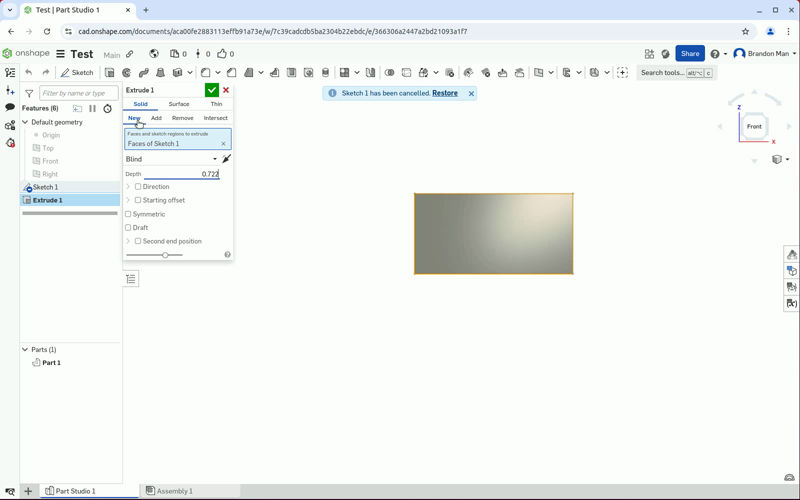
key(enter)
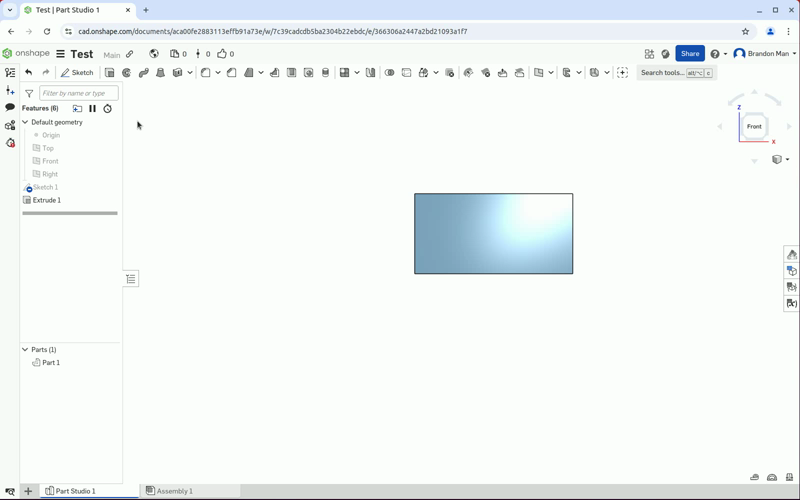
key(shift+h)
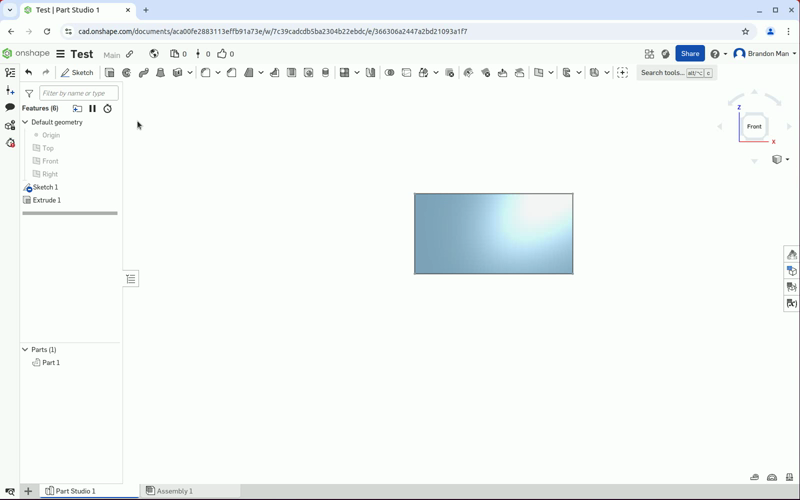
key(shift+h)
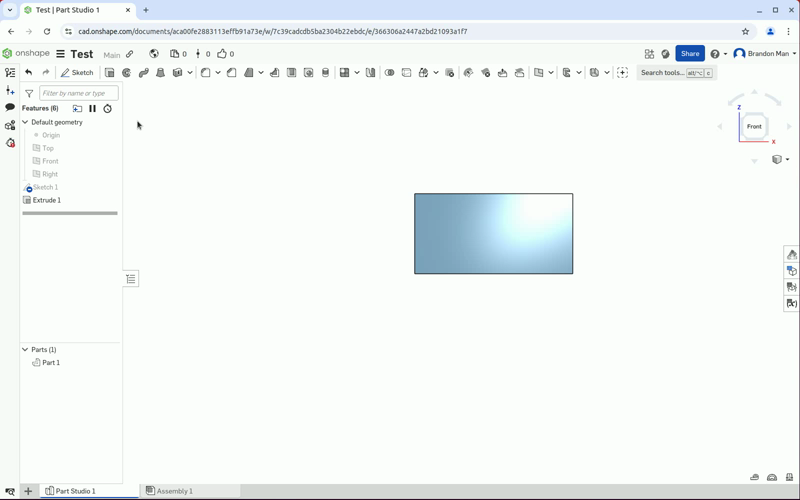
mouse_move(73, 189)
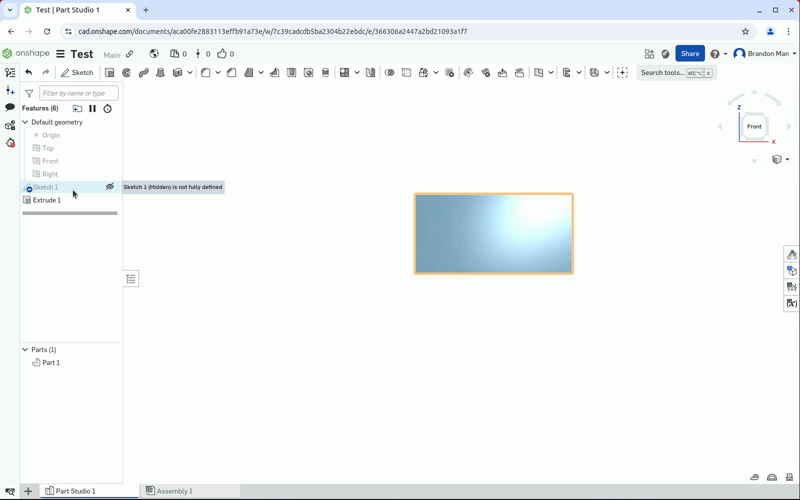
click(73, 189)
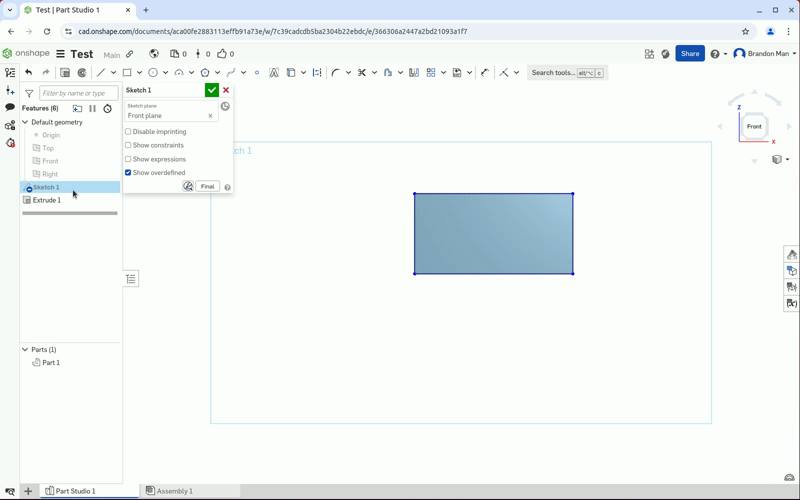
mouse_move(229, 92)
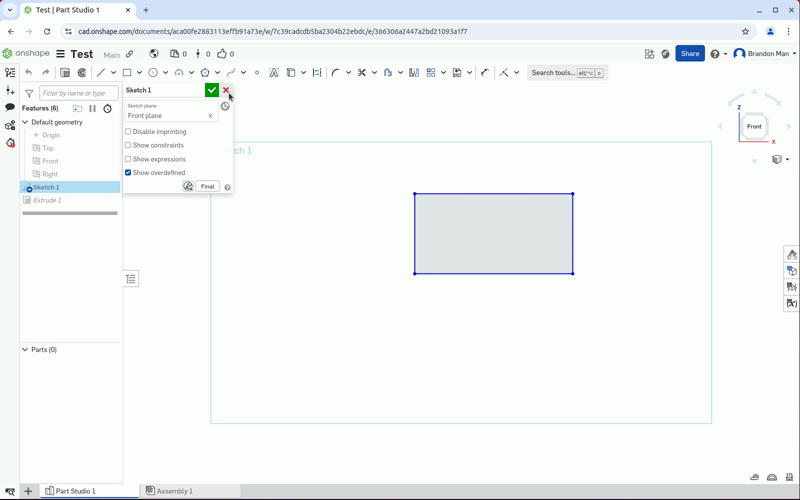
click(229, 92)
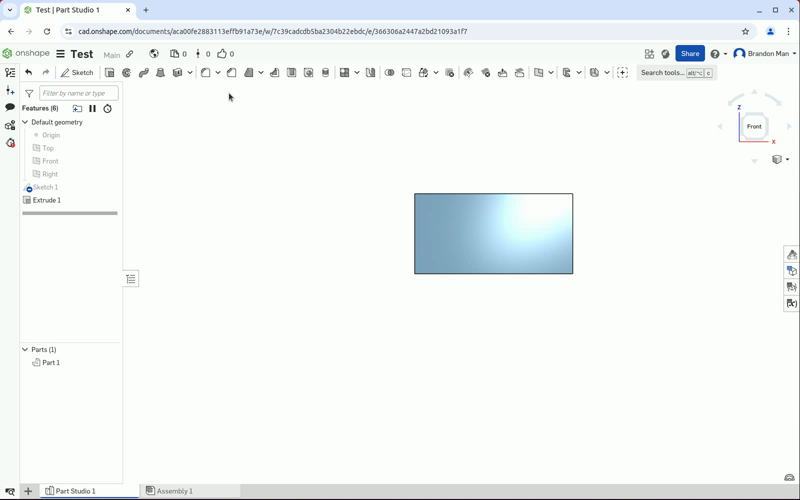
mouse_move(541, 75)
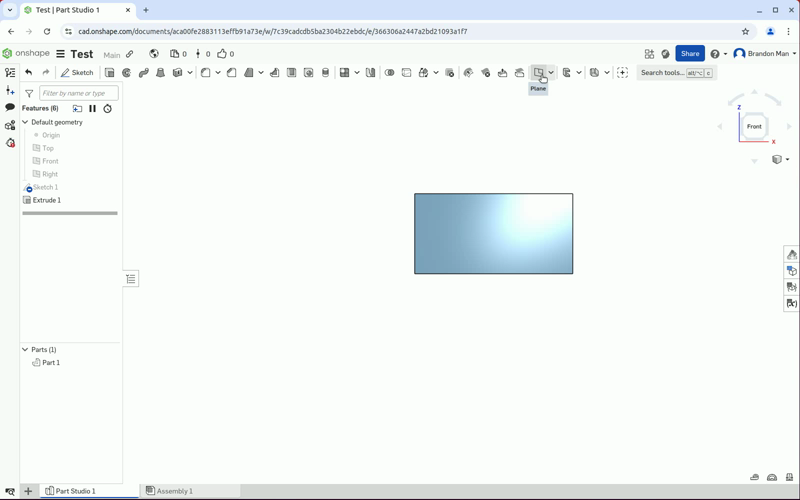
click(541, 75)
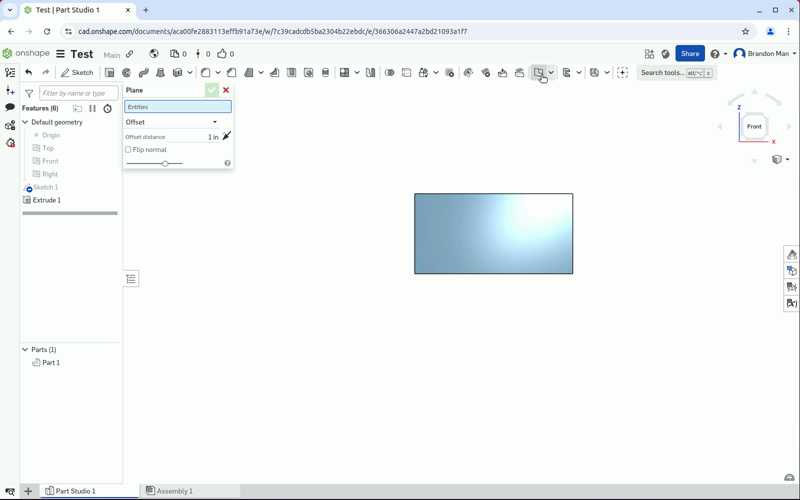
mouse_move(73, 163)
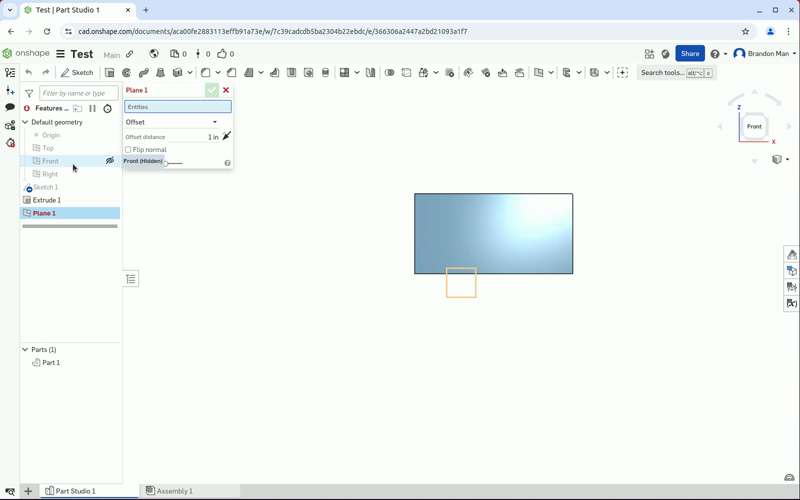
click(73, 163)
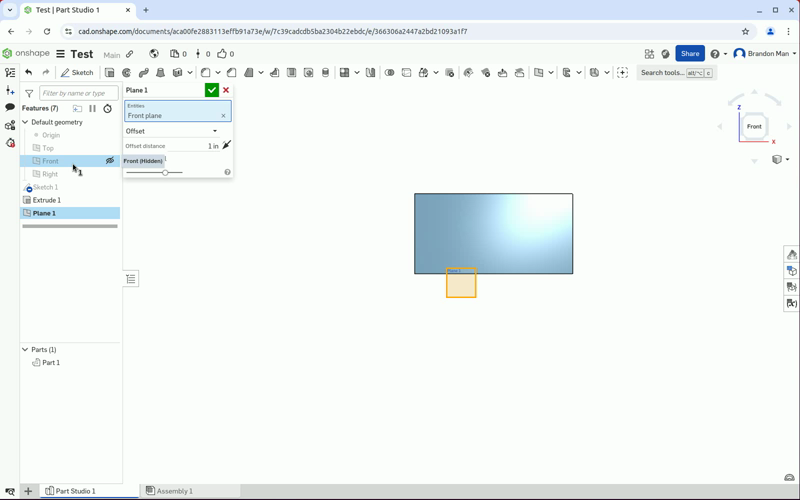
key(tab, 2)
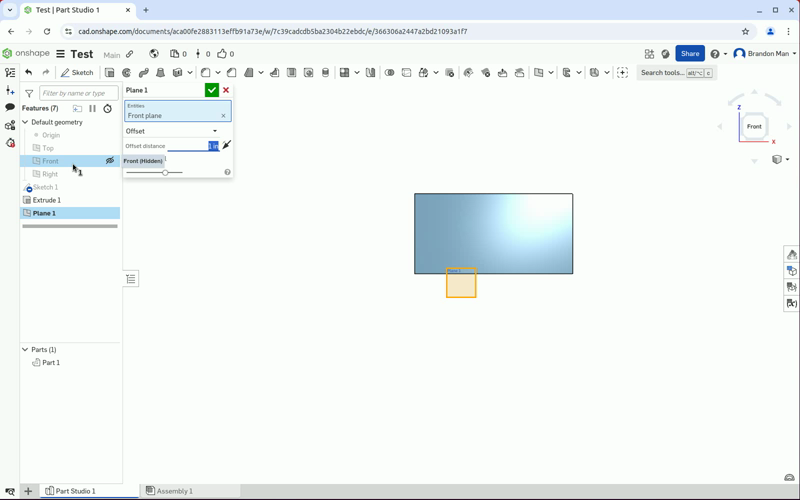
text(0.709)
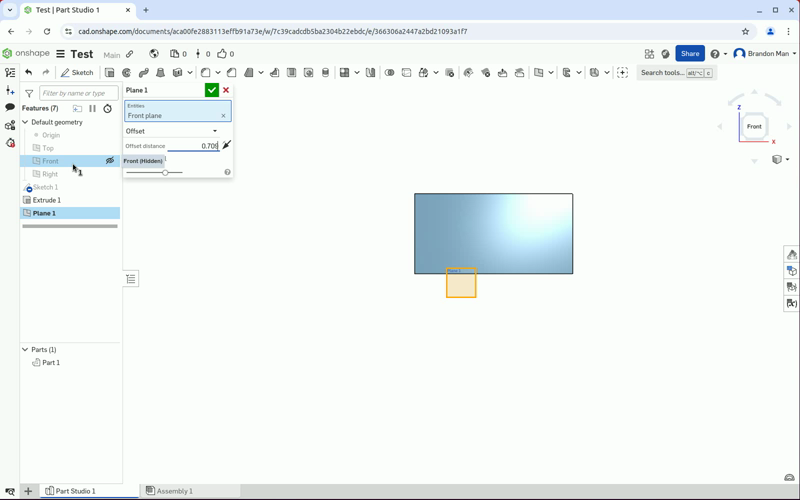
key(enter, 2)
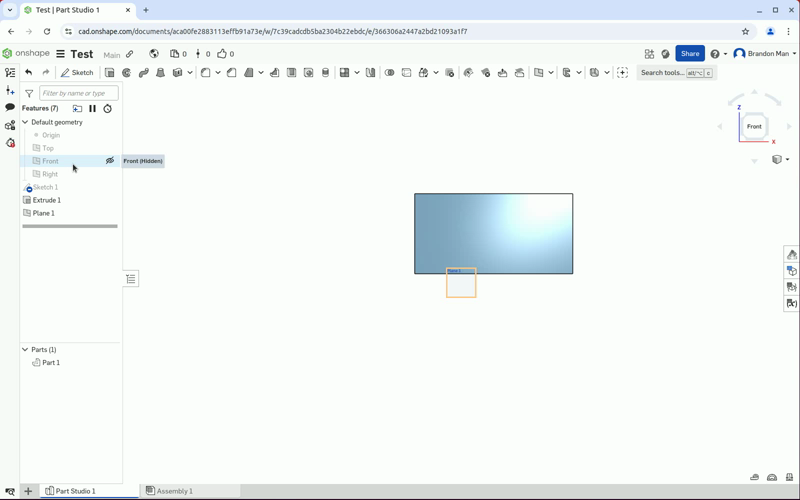
key(shift+s)
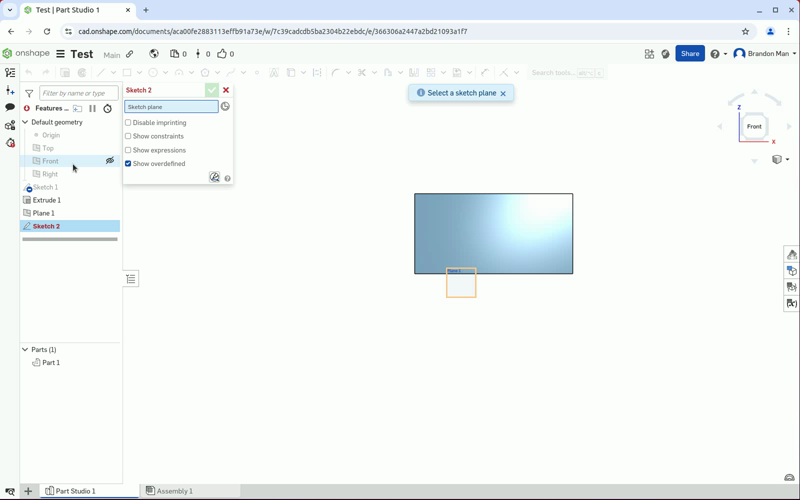
mouse_move(73, 215)
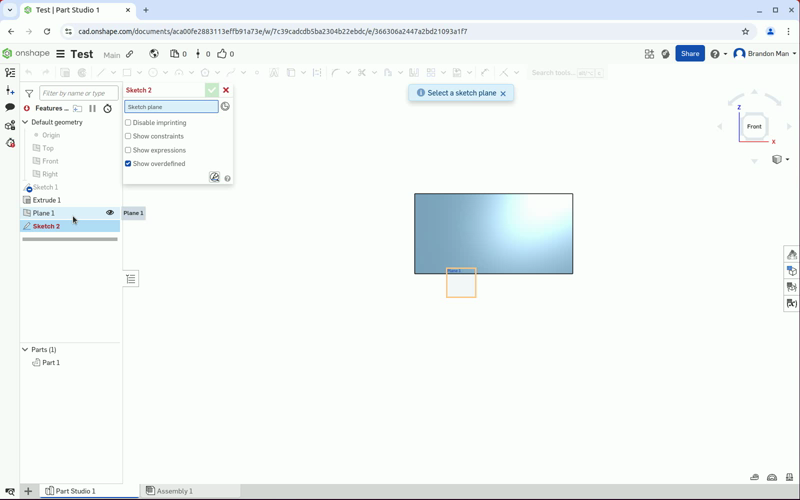
click(73, 215)
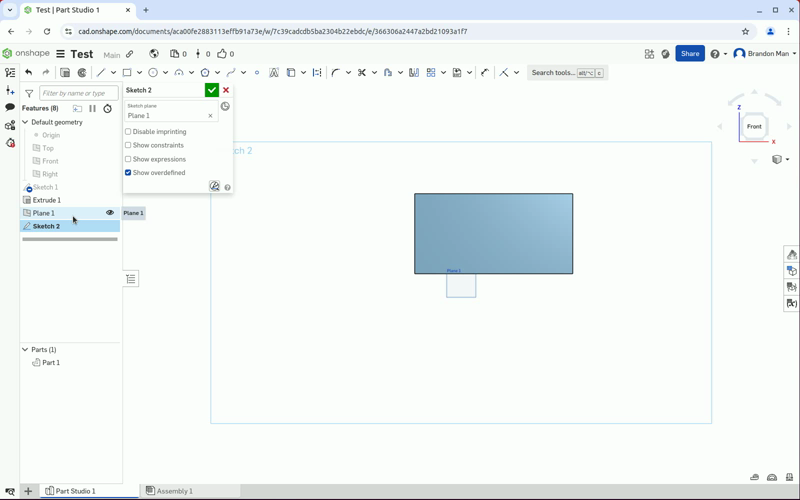
mouse_move(73, 352)
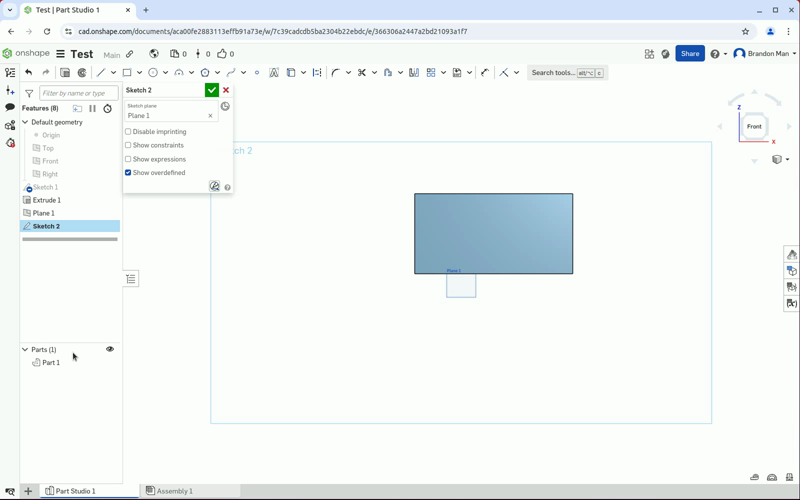
key(y)
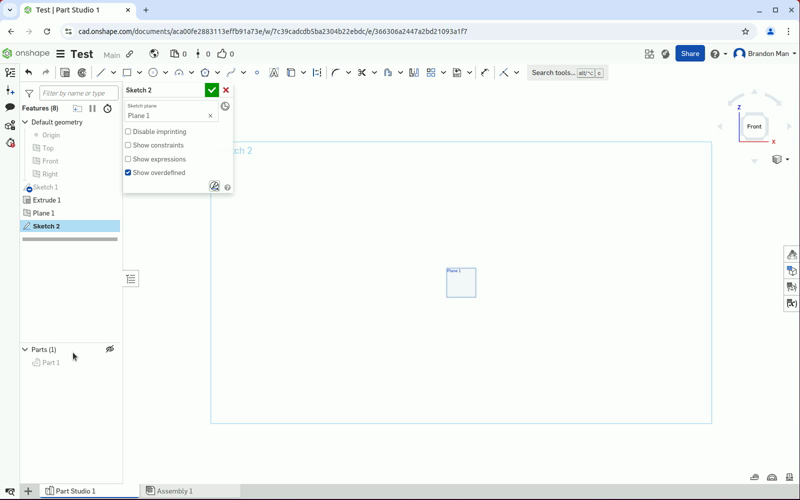
key(l)
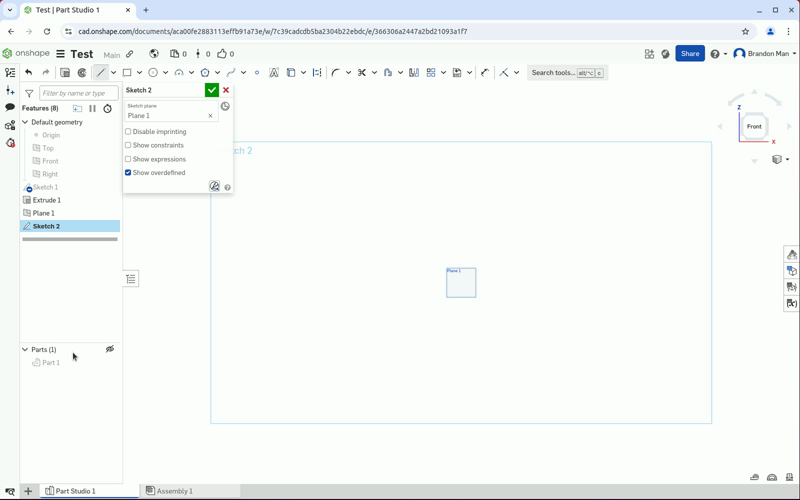
key_down(shift)
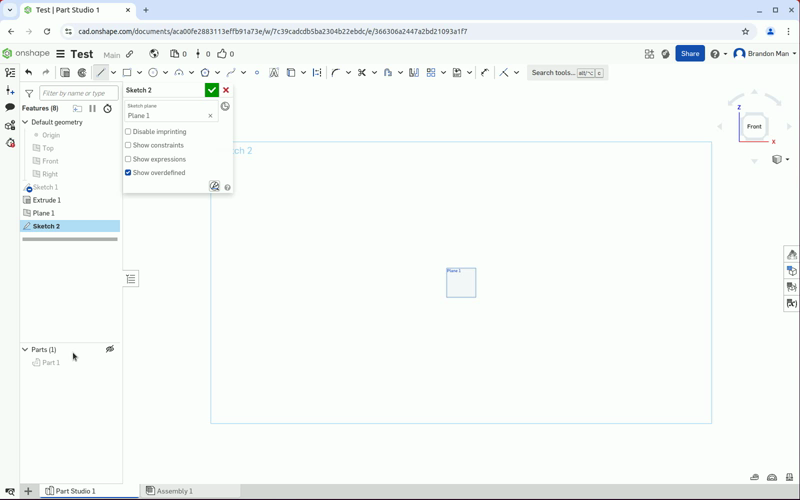
mouse_move(420, 213)
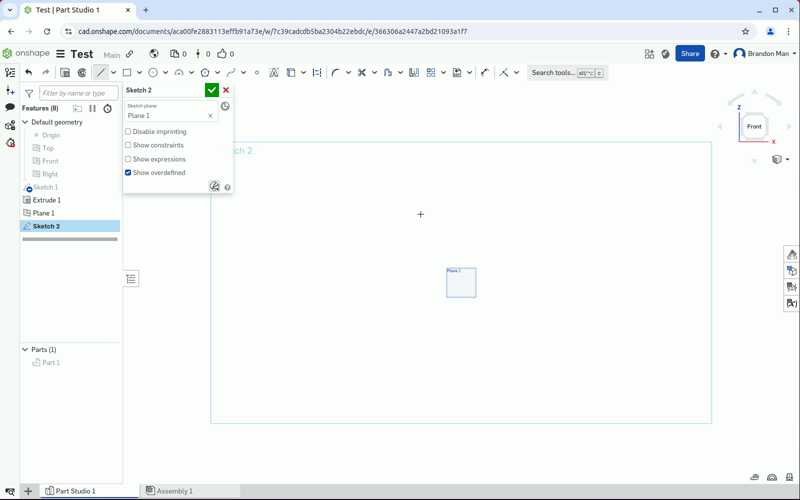
click(420, 213)
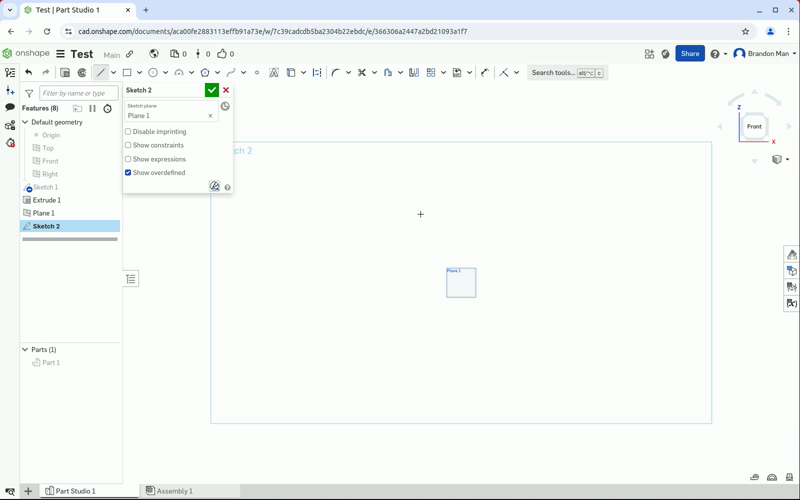
key_up(shift)
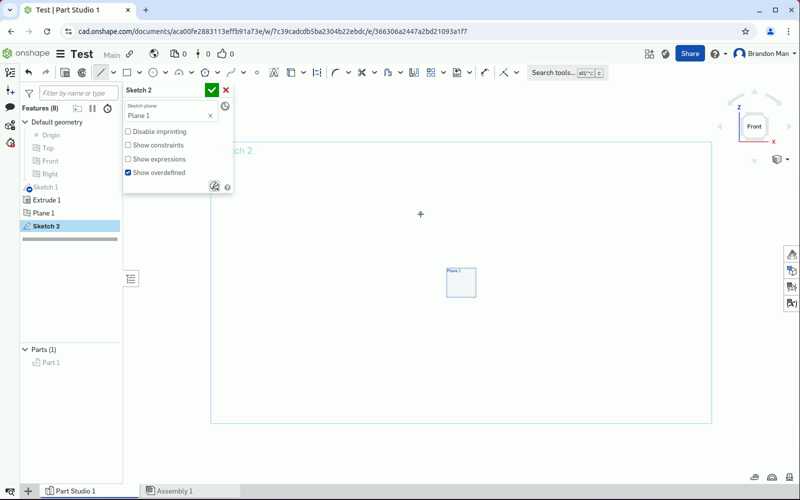
key_down(shift)
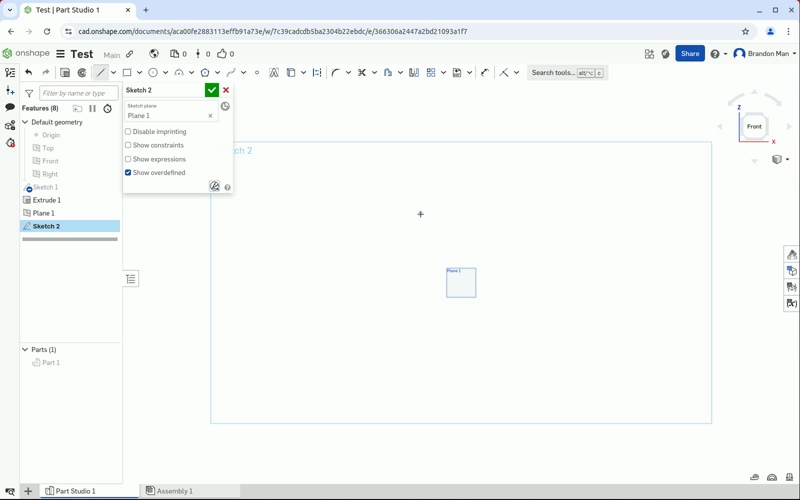
mouse_move(450, 213)
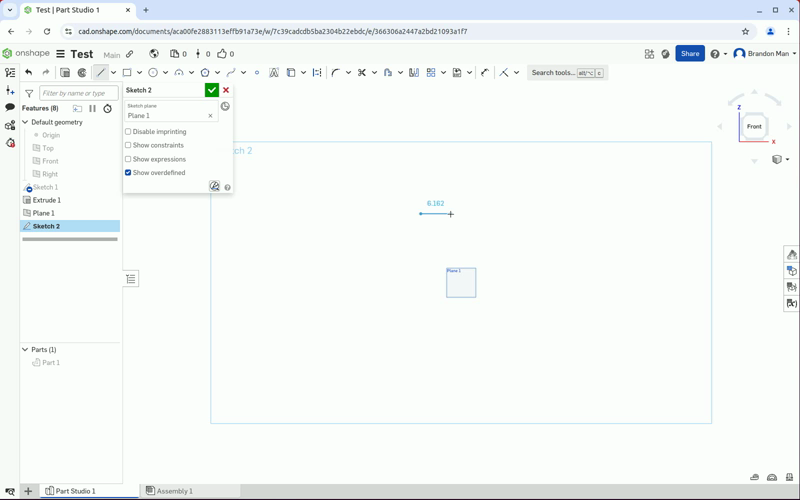
mouse_move(435, 213)
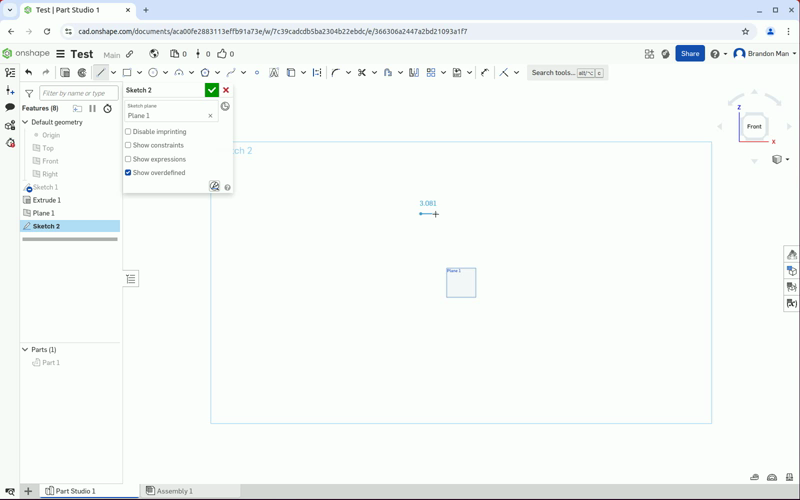
click(435, 213)
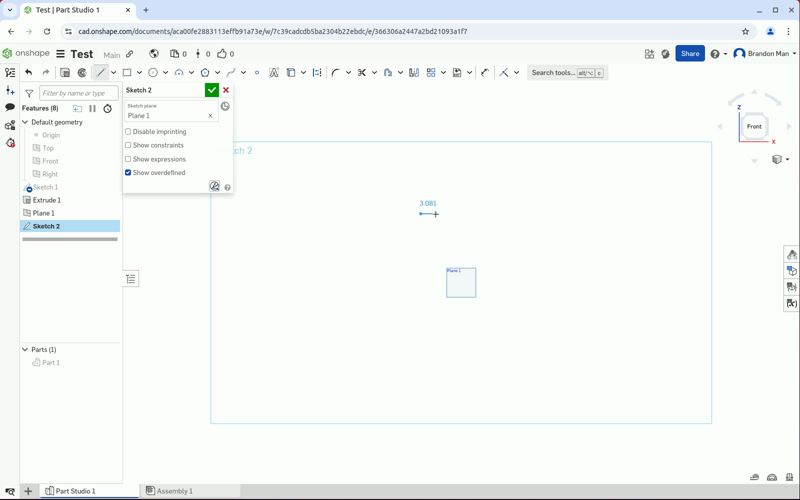
key_up(shift)
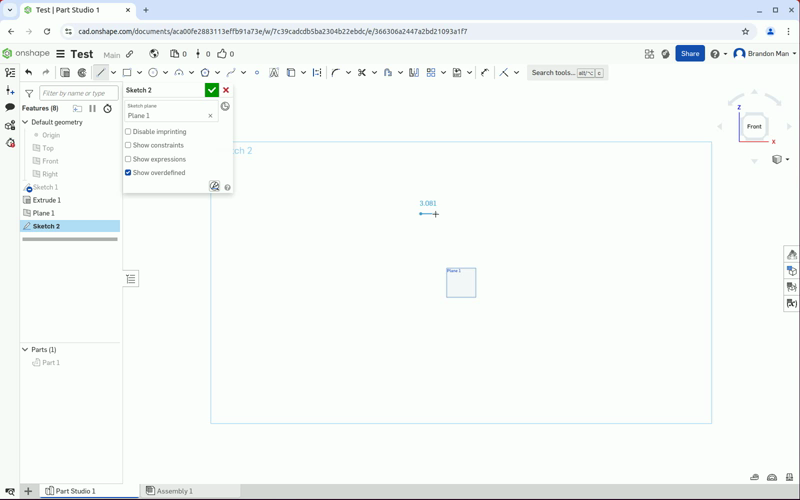
key_down(shift)
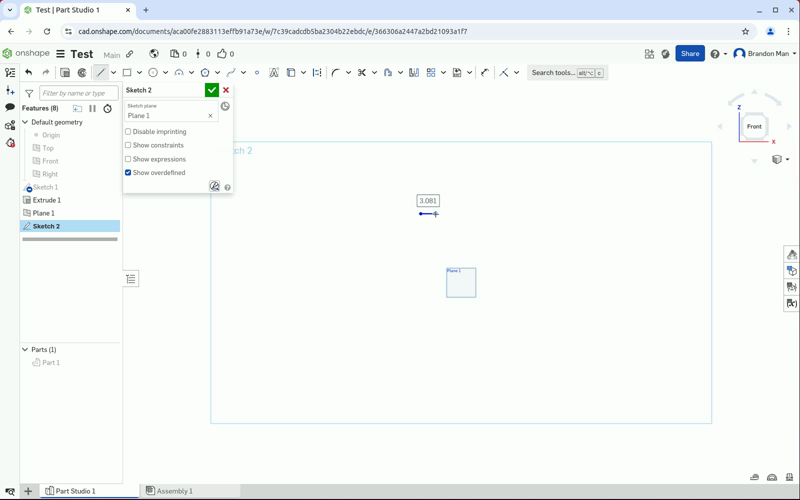
mouse_move(465, 213)
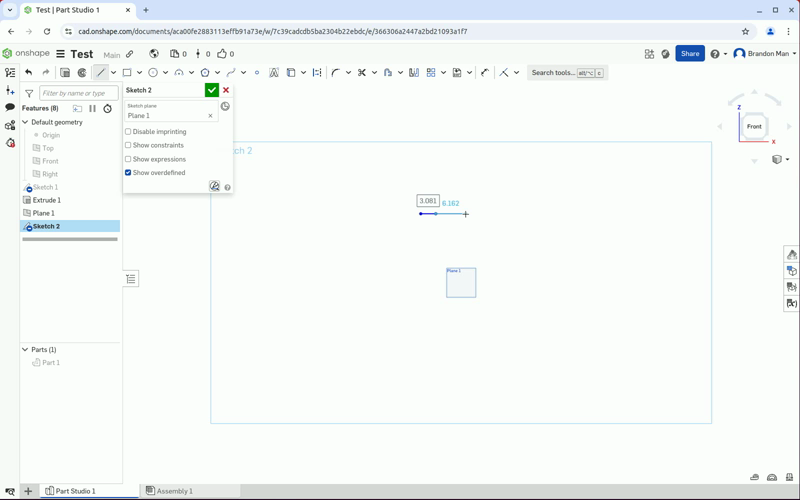
mouse_move(435, 198)
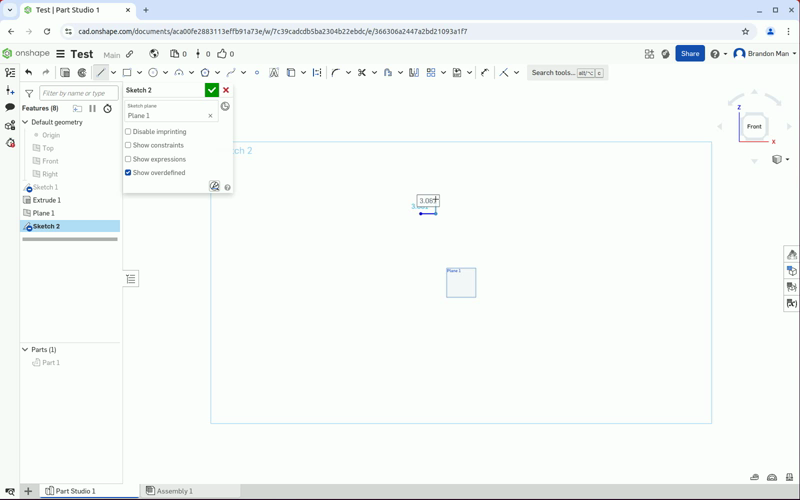
click(435, 198)
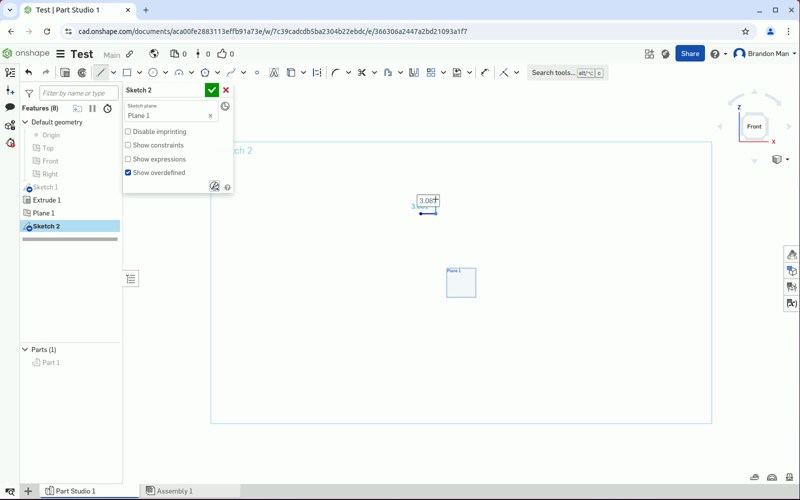
key_up(shift)
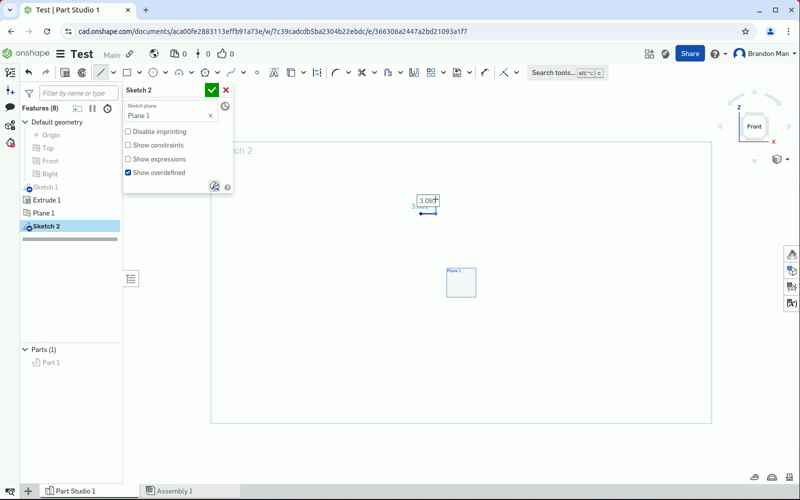
key_down(shift)
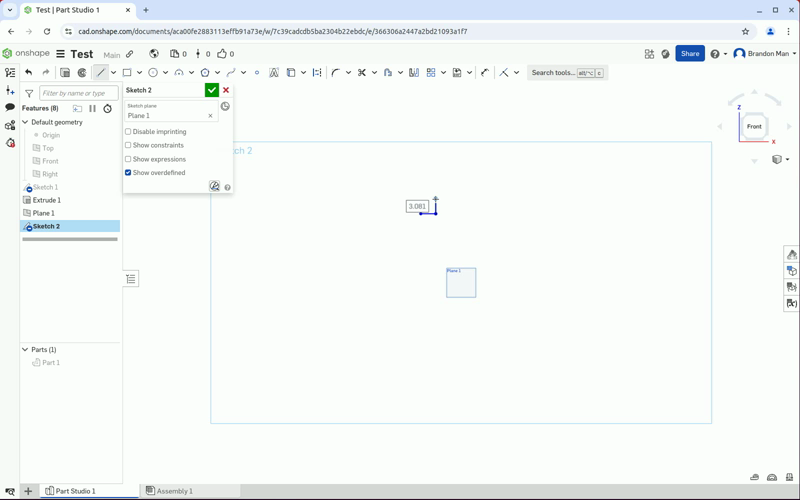
mouse_move(465, 198)
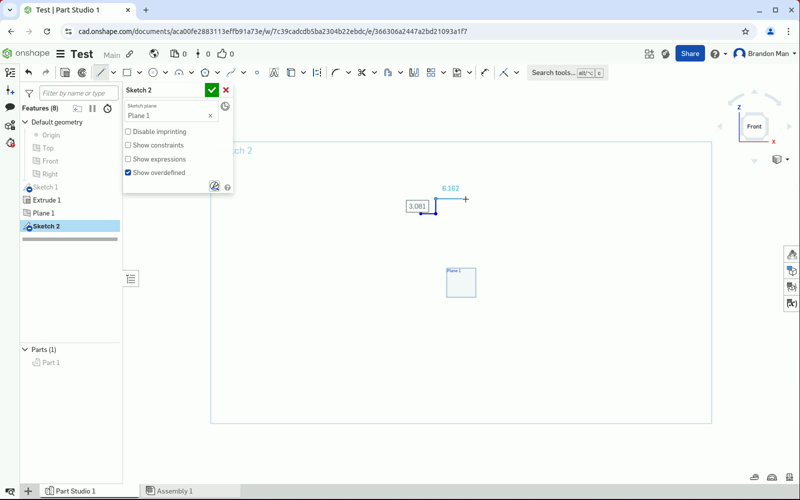
mouse_move(420, 198)
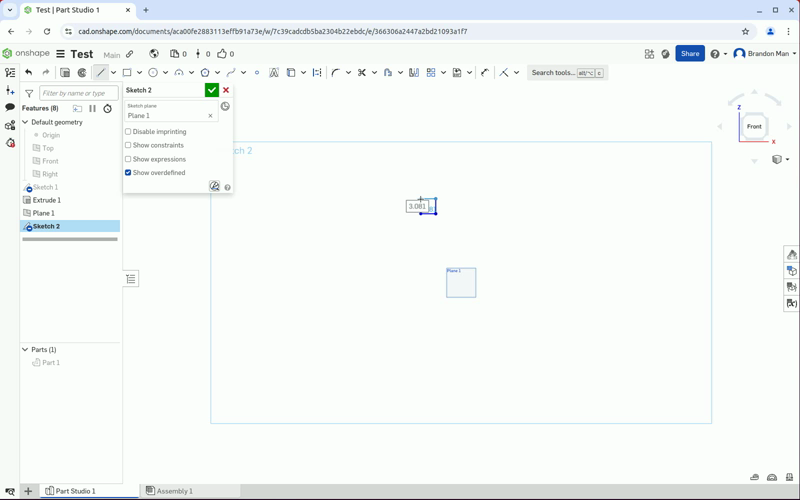
click(420, 198)
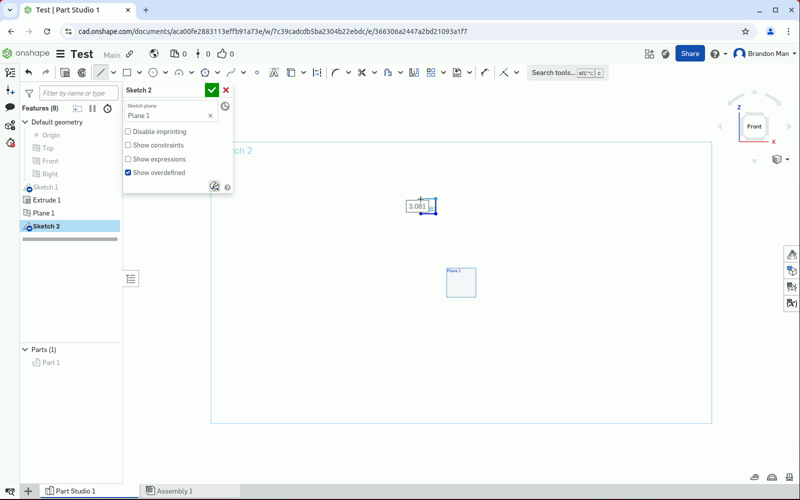
key_up(shift)
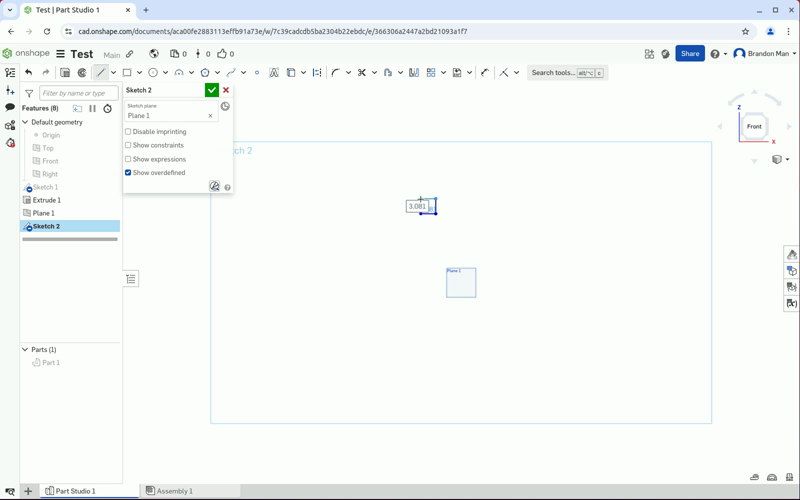
mouse_move(450, 198)
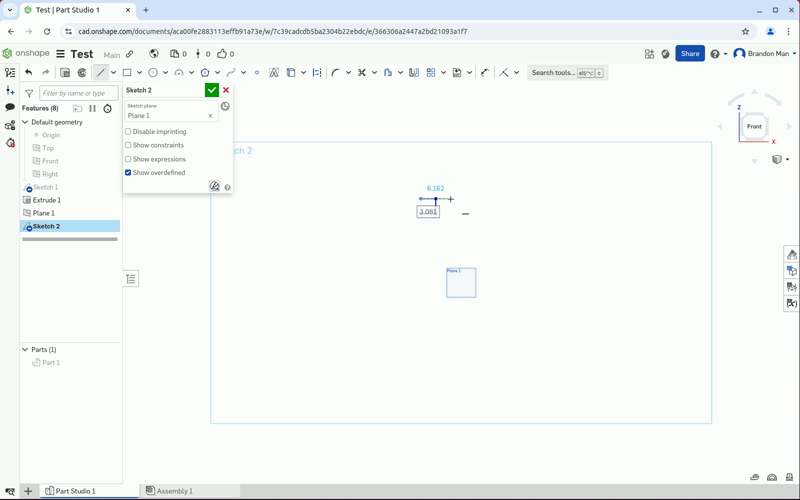
key_down(shift)
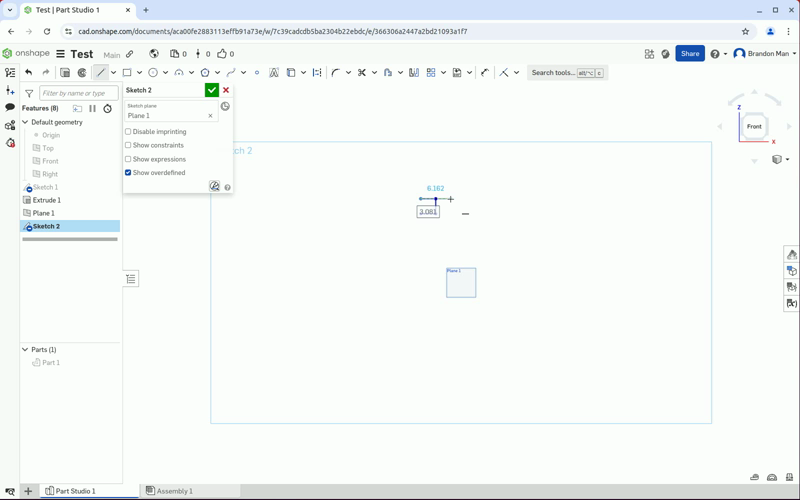
mouse_move(420, 213)
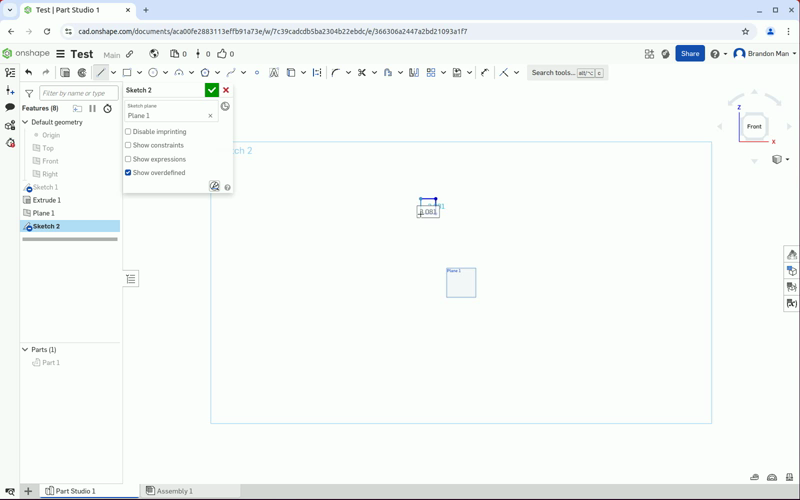
key_up(shift)
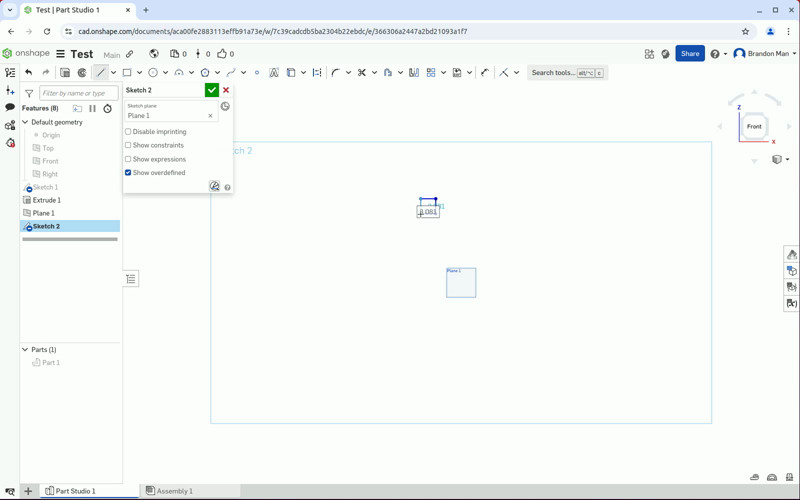
click(420, 213)
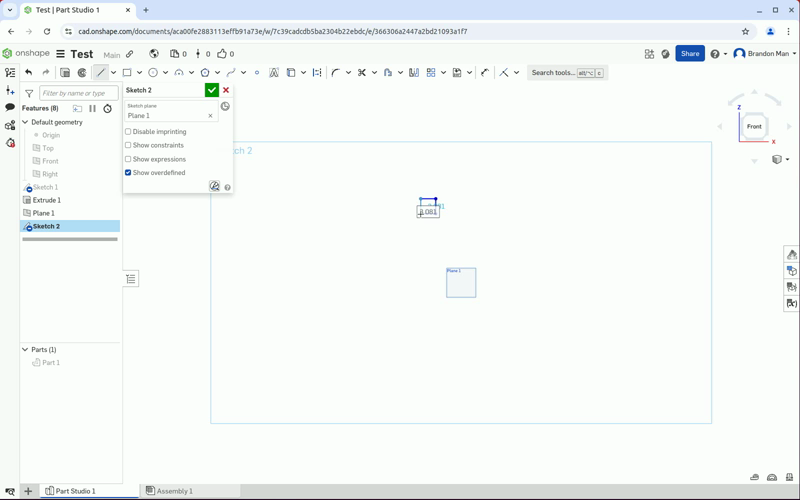
key(esc)
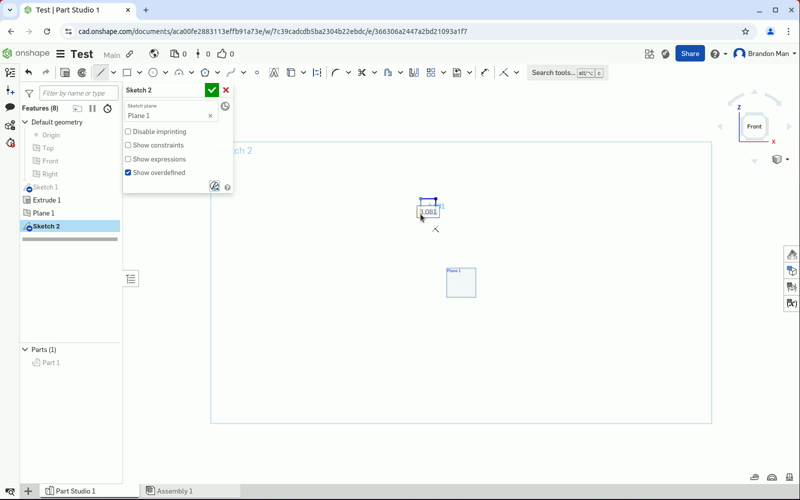
mouse_move(426, 210)
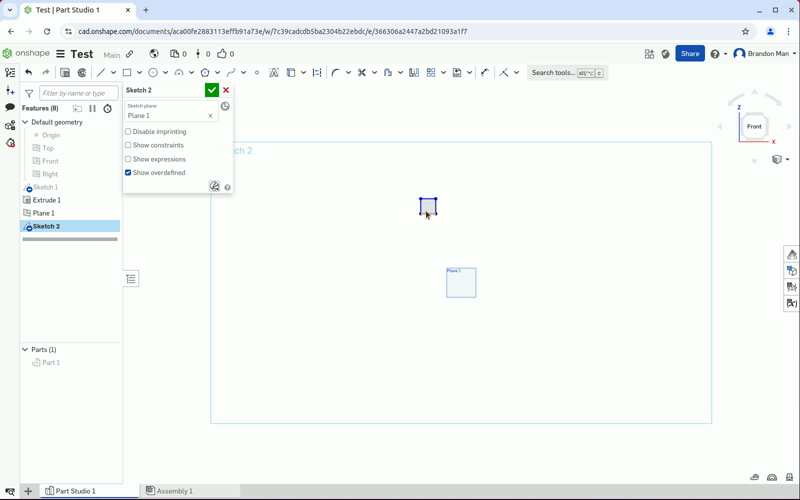
scroll(6)
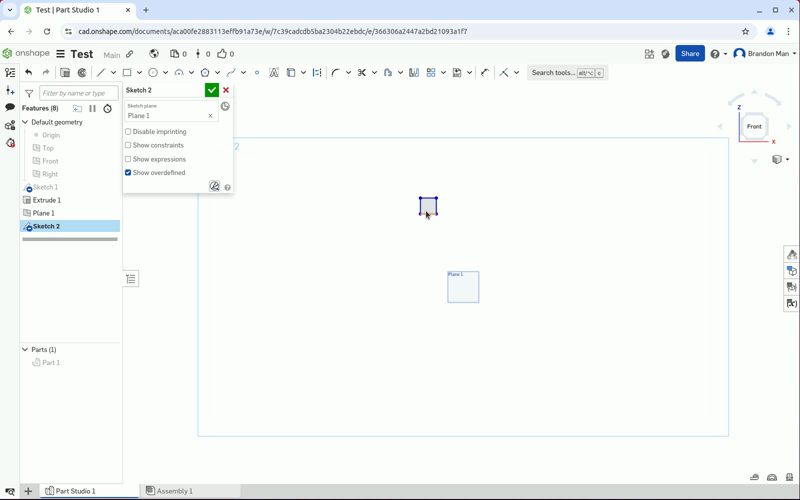
scroll(6)
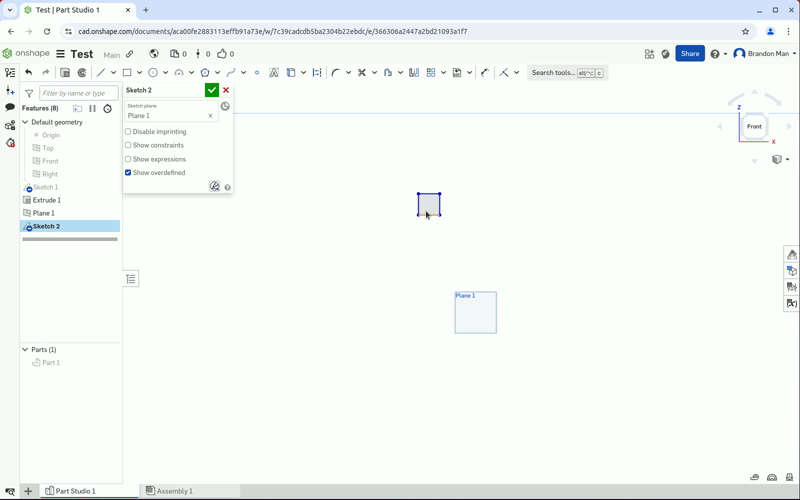
scroll(6)
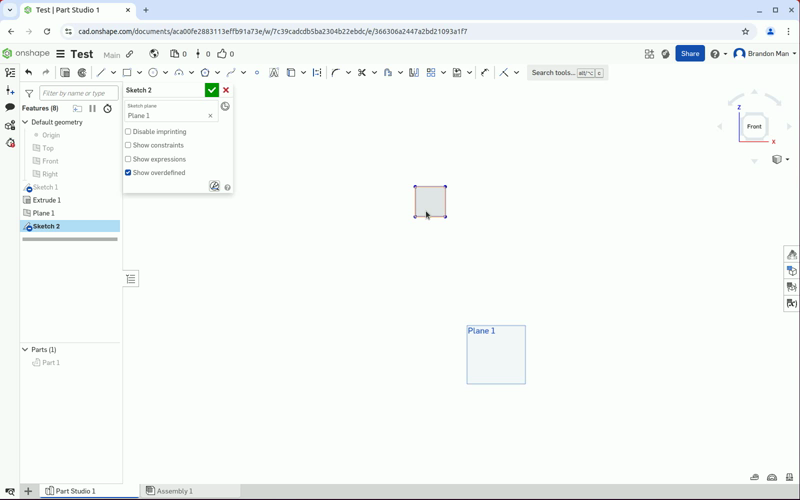
scroll(6)
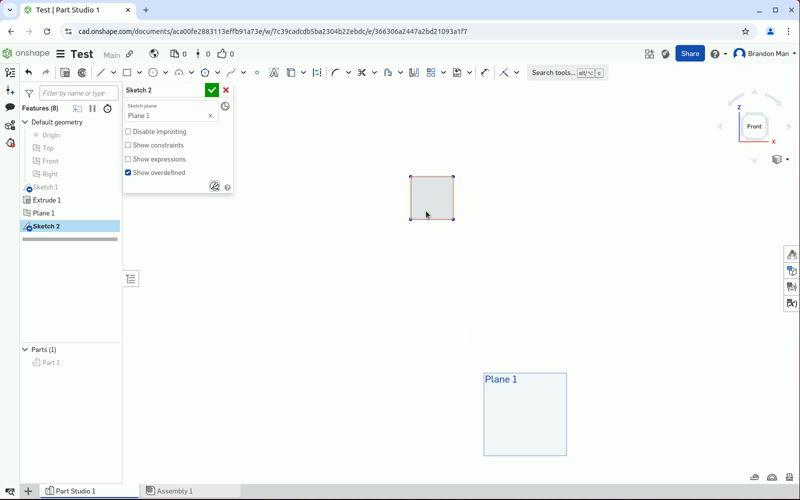
scroll(6)
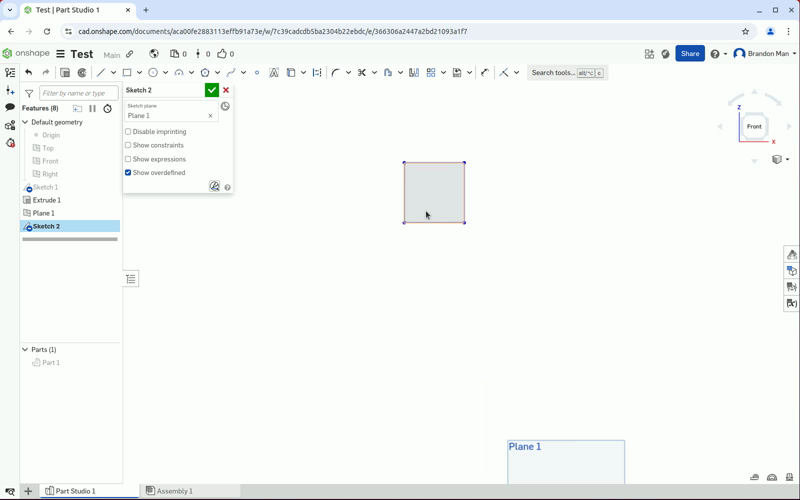
scroll(6)
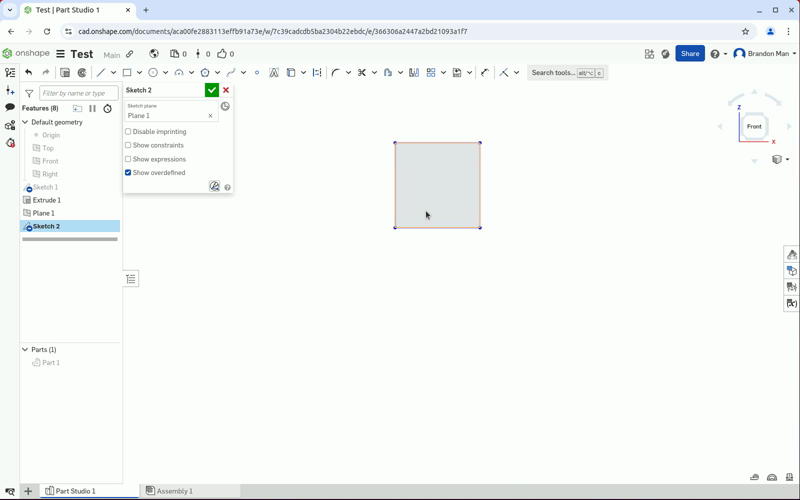
scroll(6)
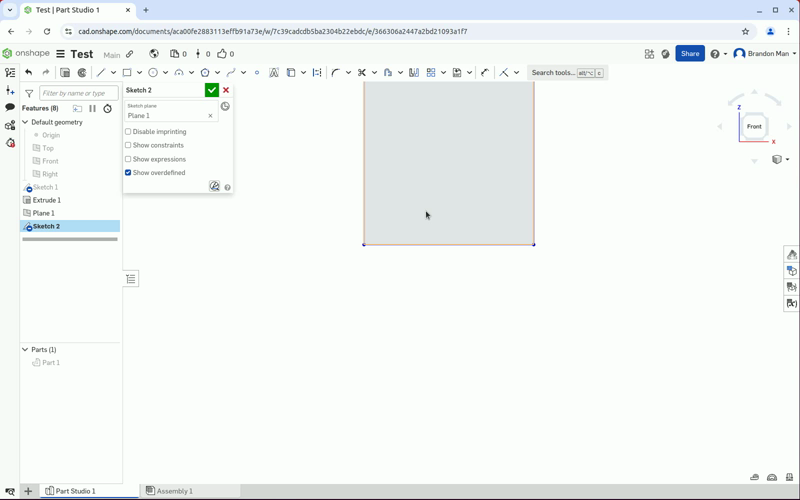
click(426, 210)
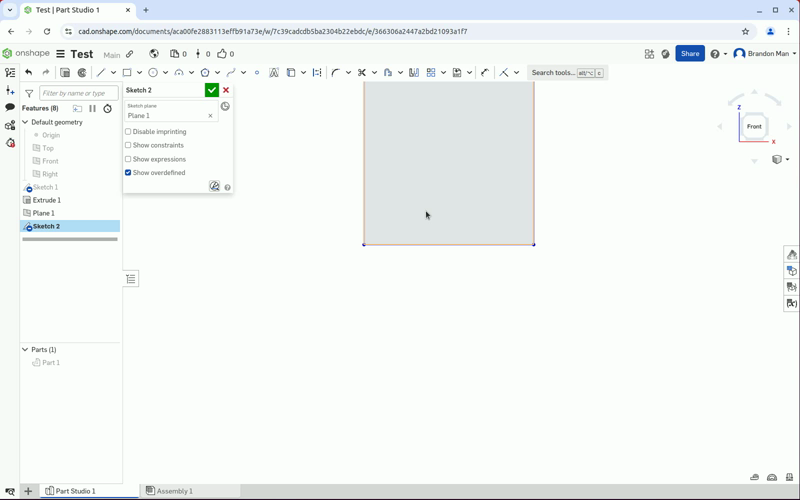
scroll(-6)
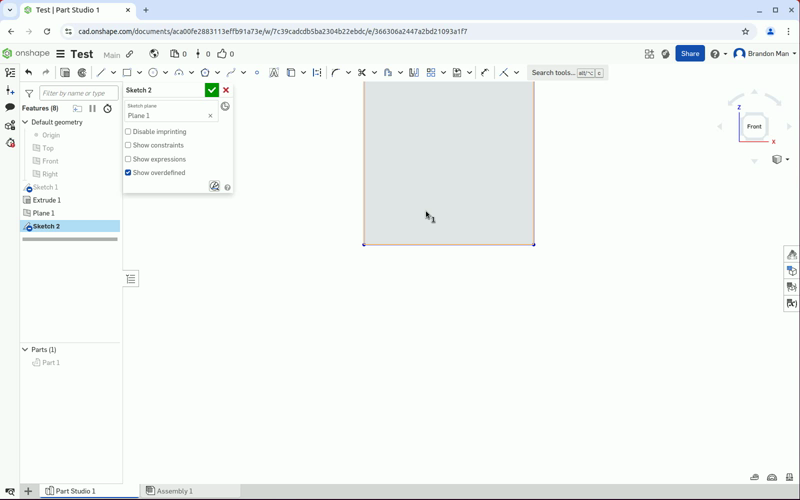
scroll(-6)
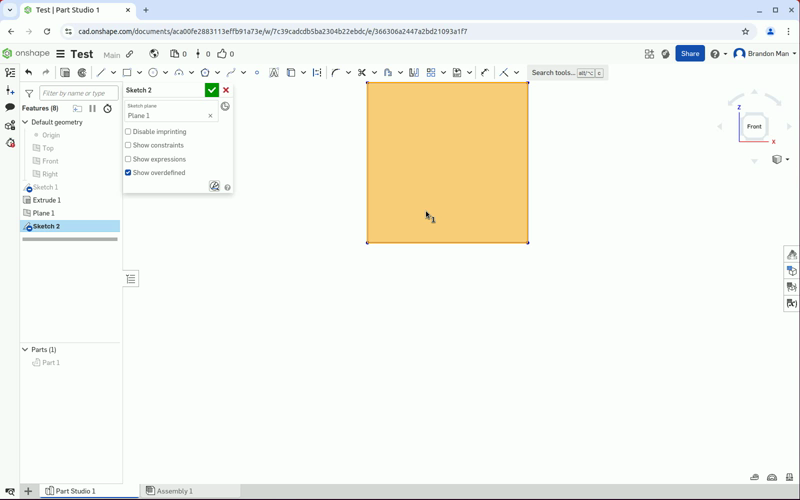
scroll(-6)
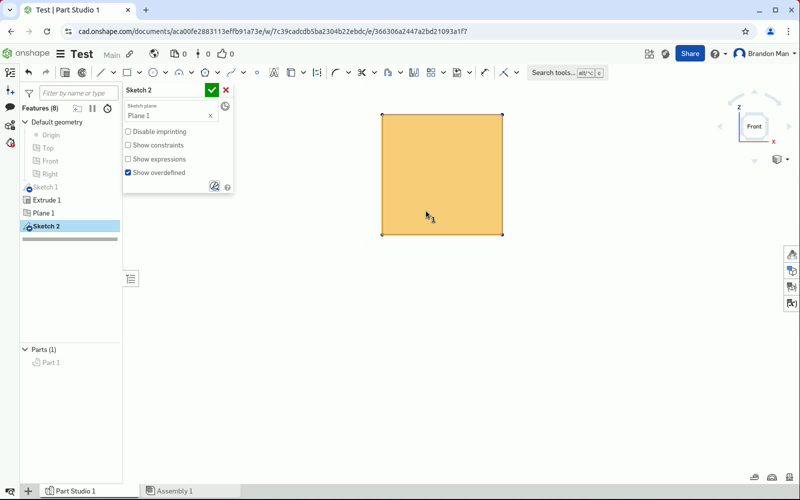
scroll(-6)
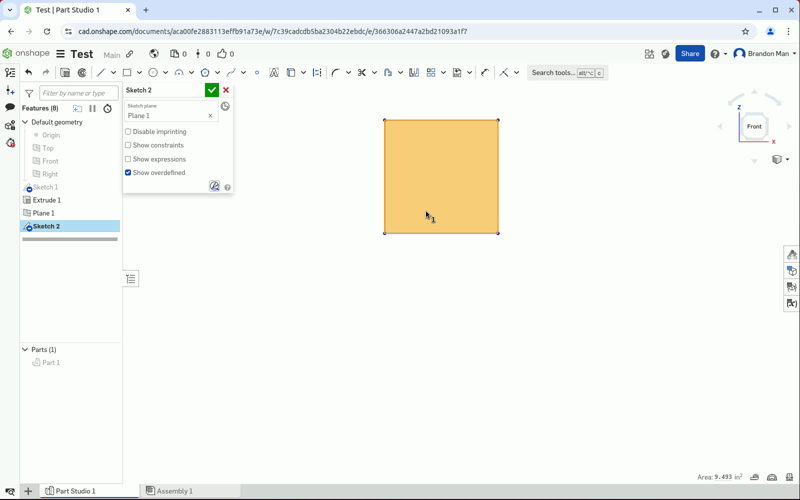
scroll(-6)
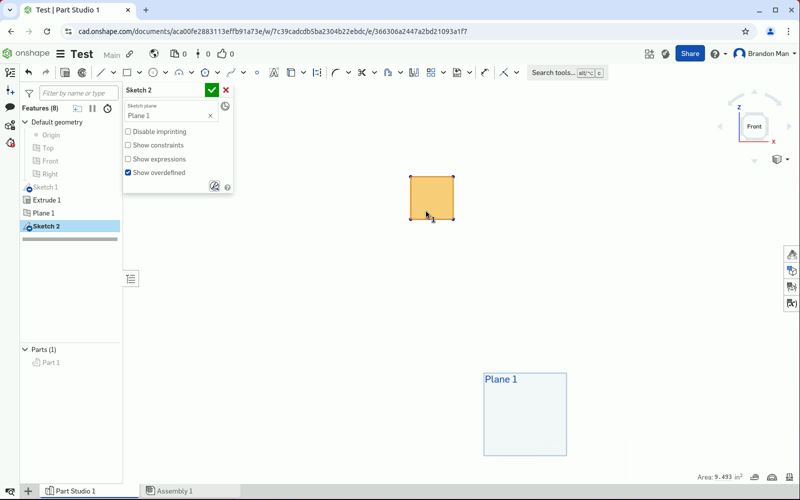
scroll(-6)
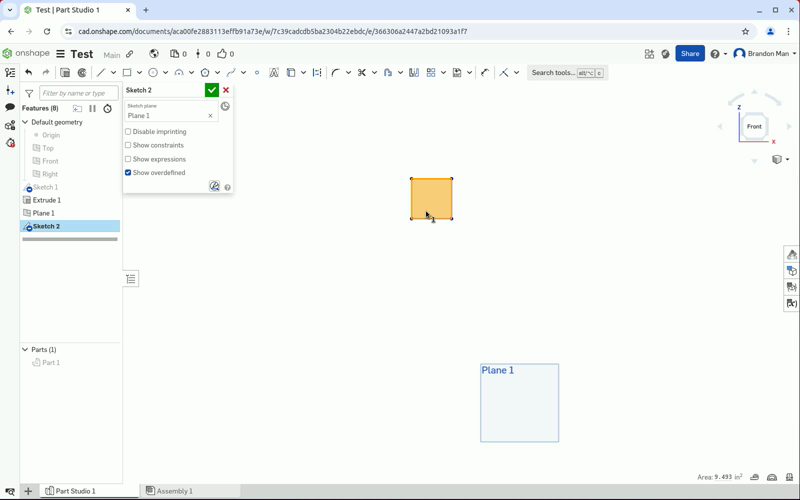
scroll(-6)
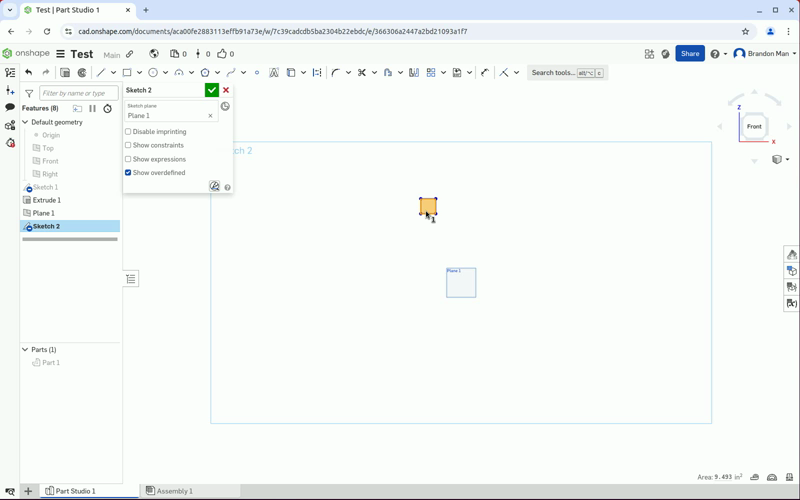
mouse_move(73, 352)
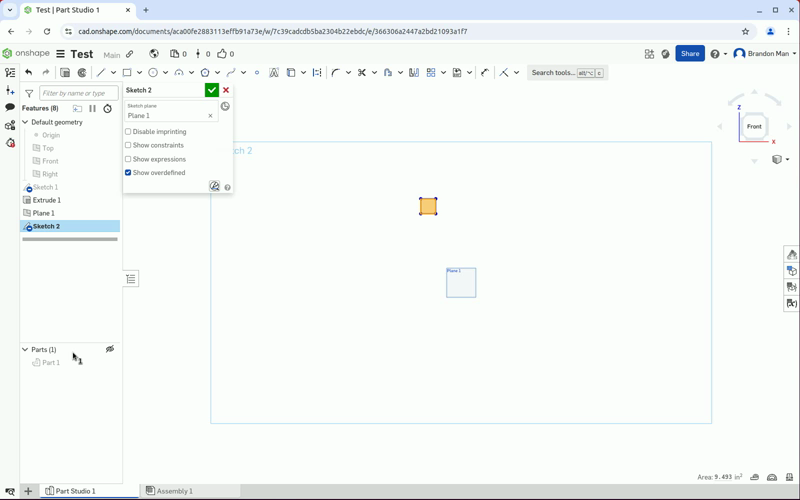
key(shift+y)
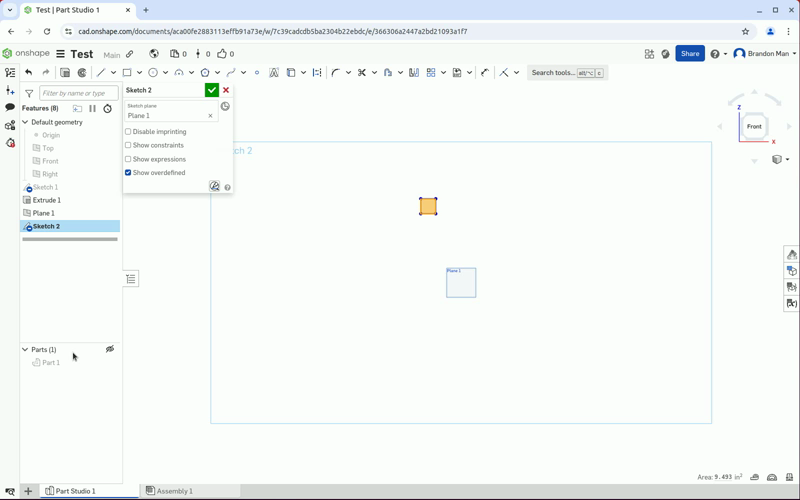
key(shift+e)
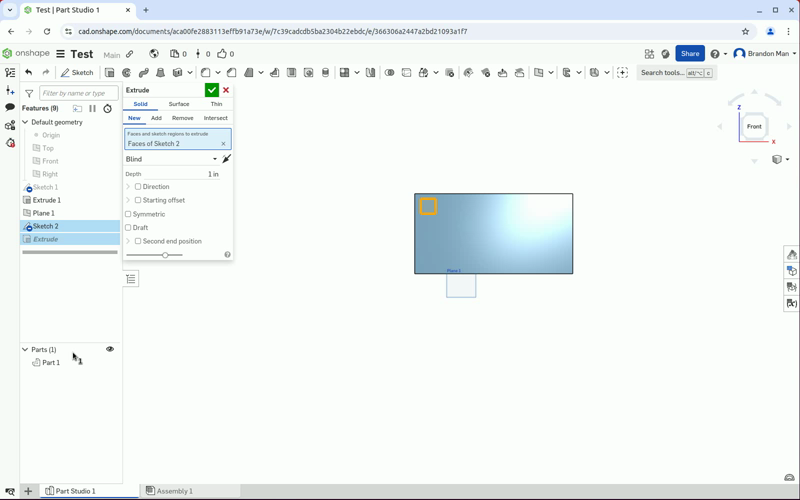
mouse_move(143, 106)
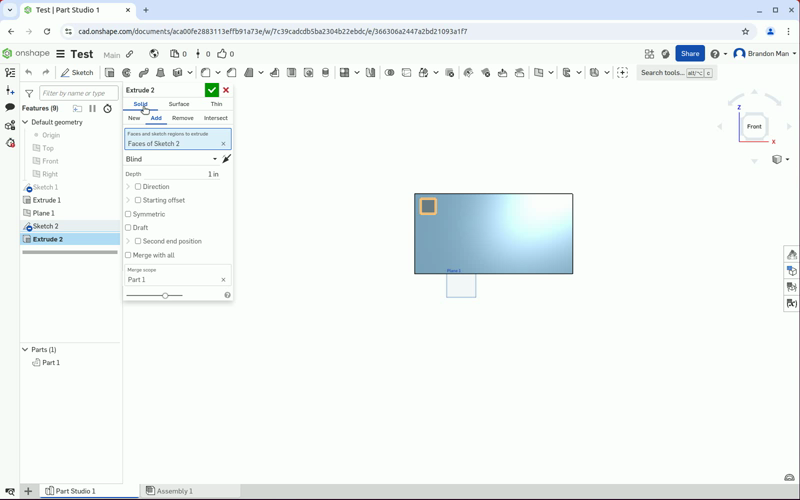
click(143, 106)
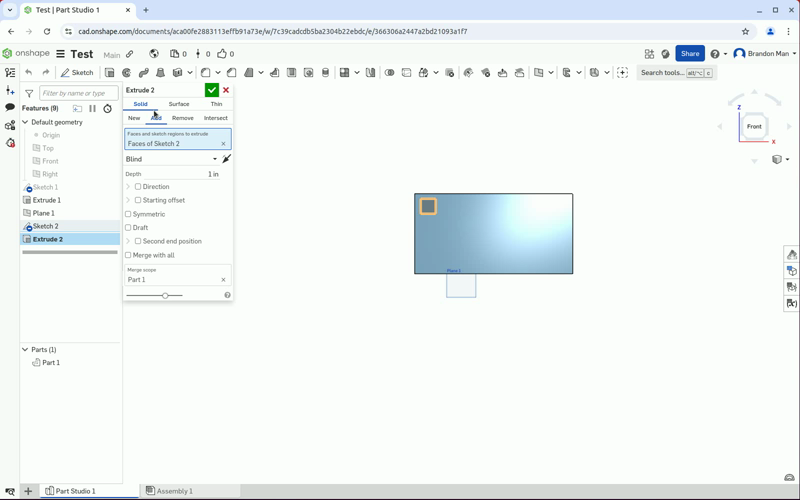
mouse_move(186, 120)
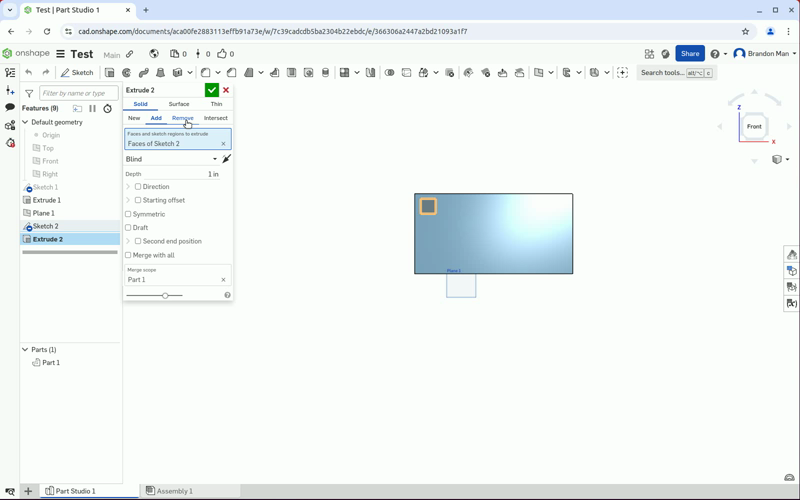
click(186, 120)
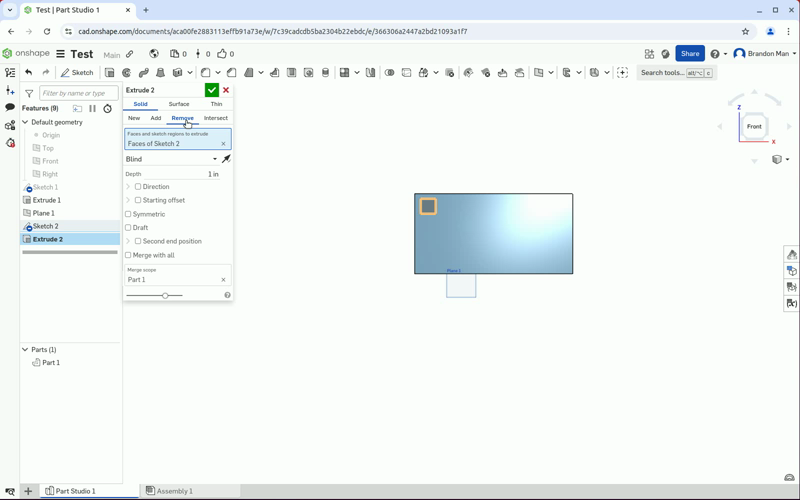
key(tab, 4)
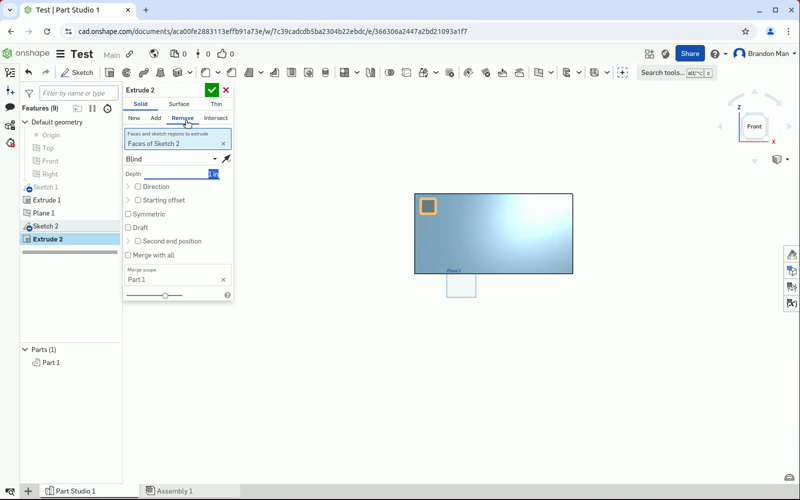
text(0.963)
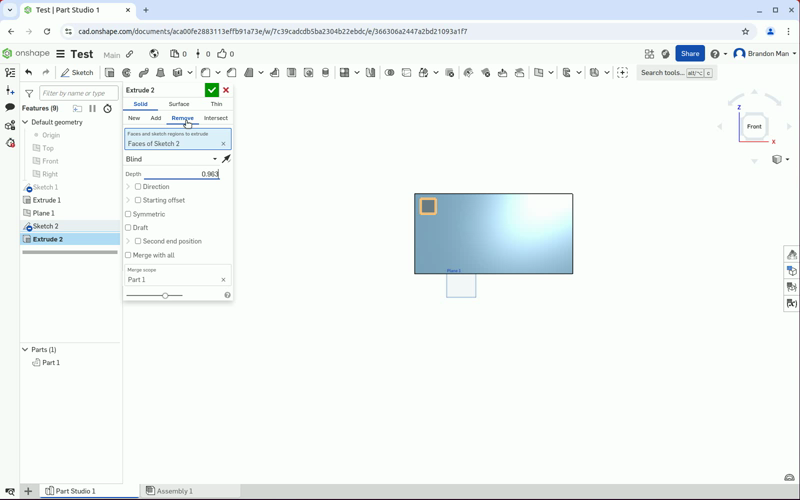
key(tab, 6)
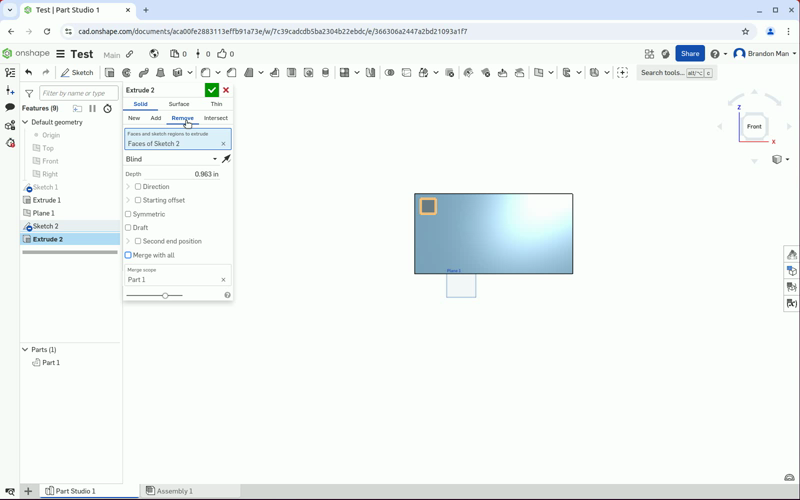
key(space)
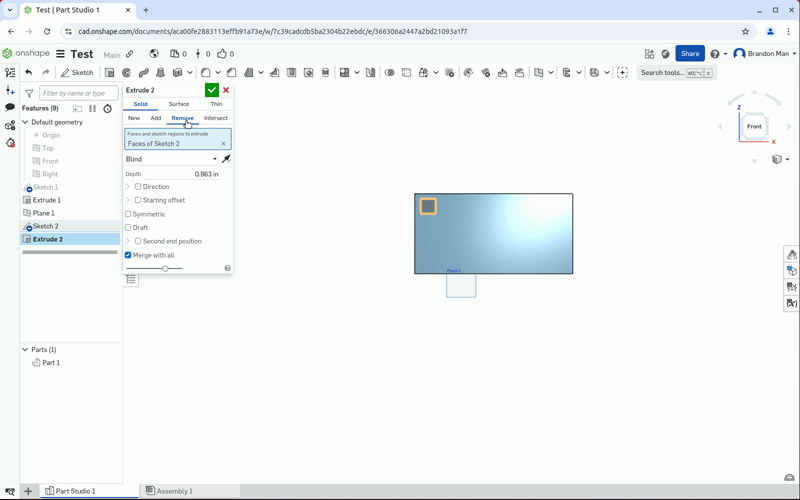
key(enter)
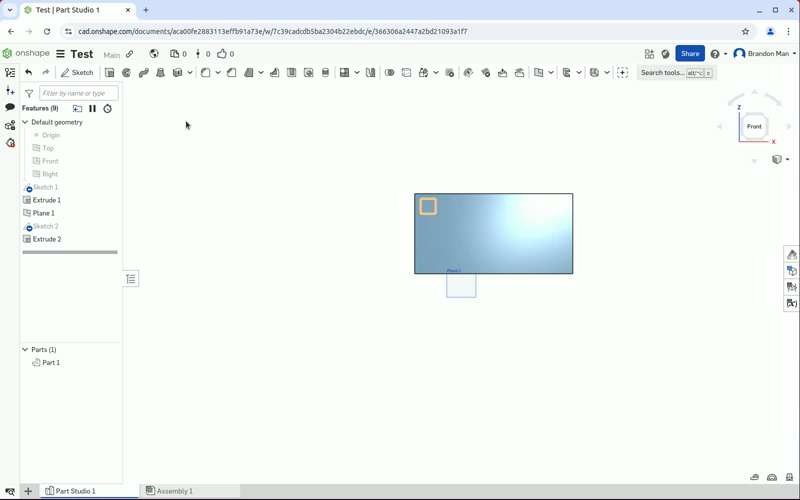
key(shift+h)
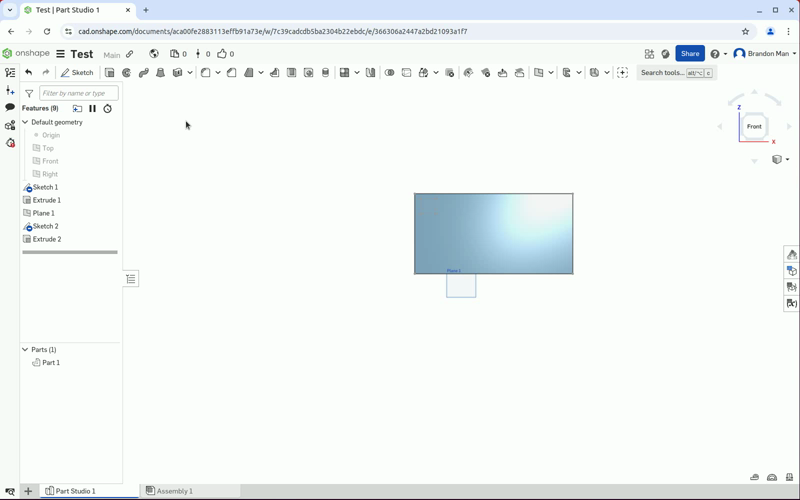
key(shift+h)
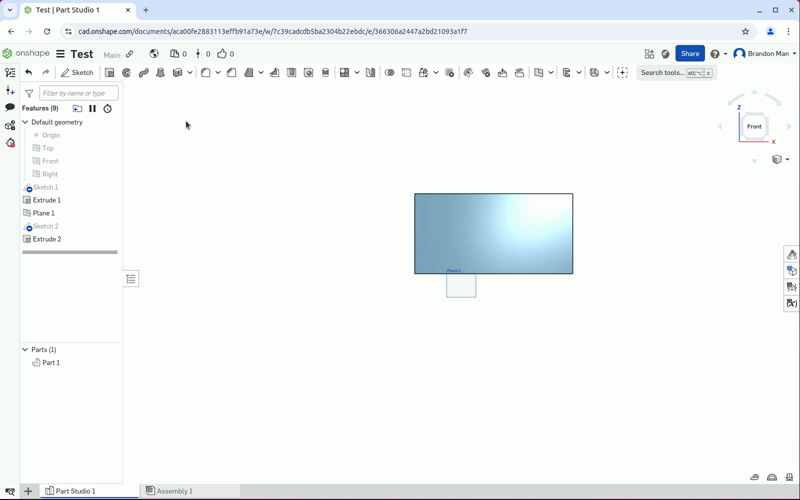
mouse_move(73, 189)
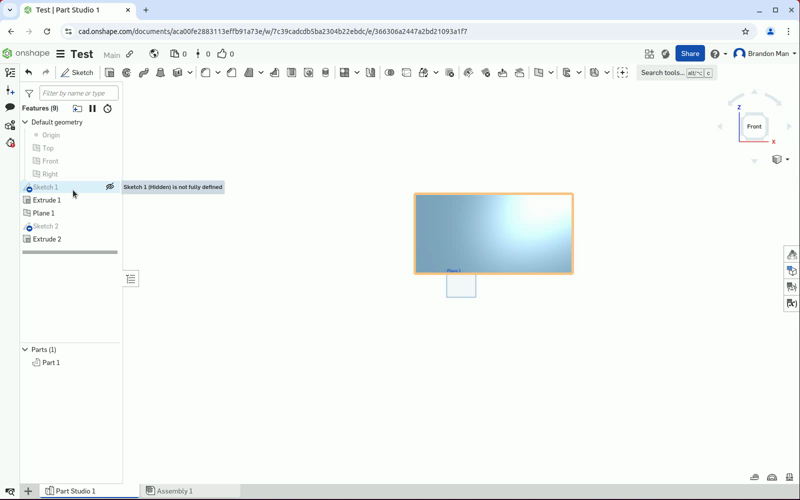
click(73, 189)
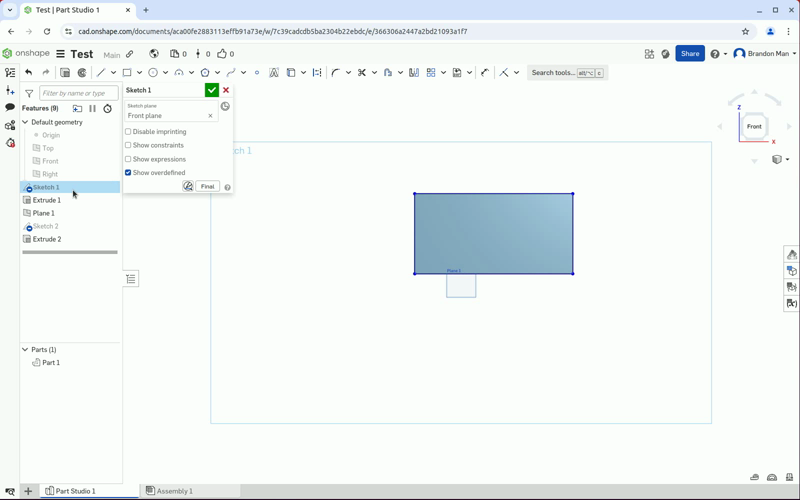
mouse_move(229, 92)
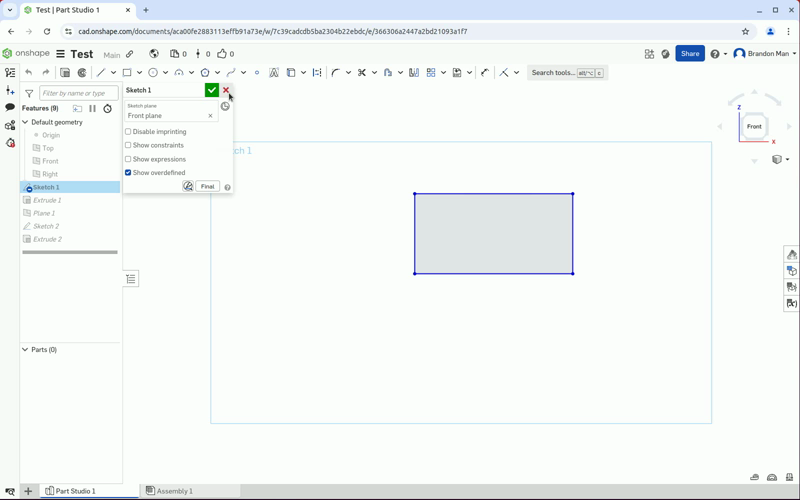
click(229, 92)
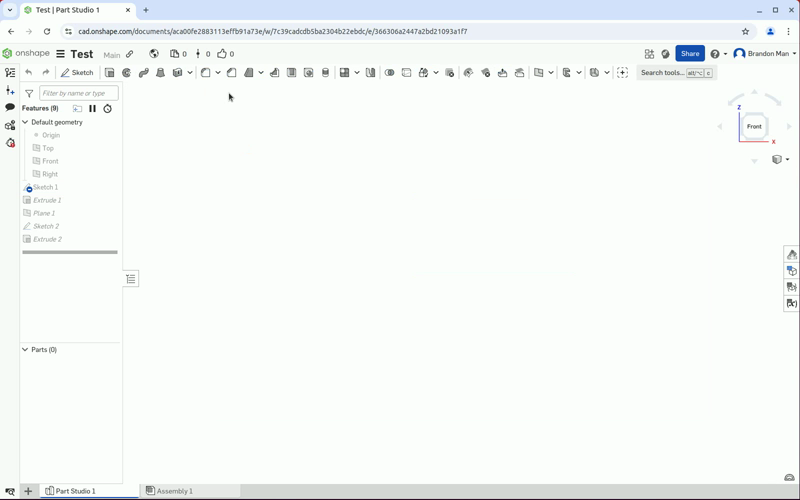
key(shift+s)
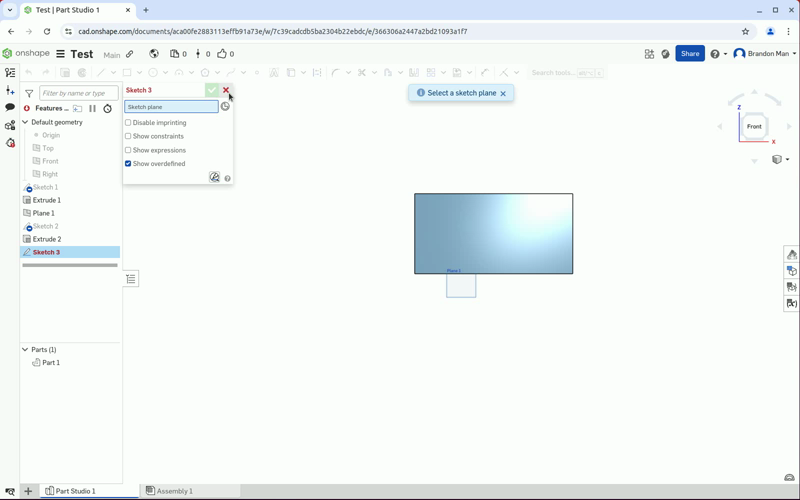
mouse_move(73, 215)
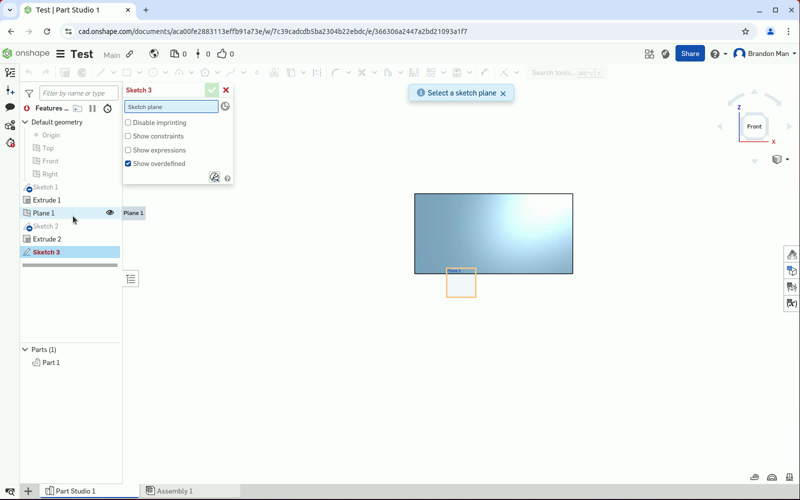
click(73, 215)
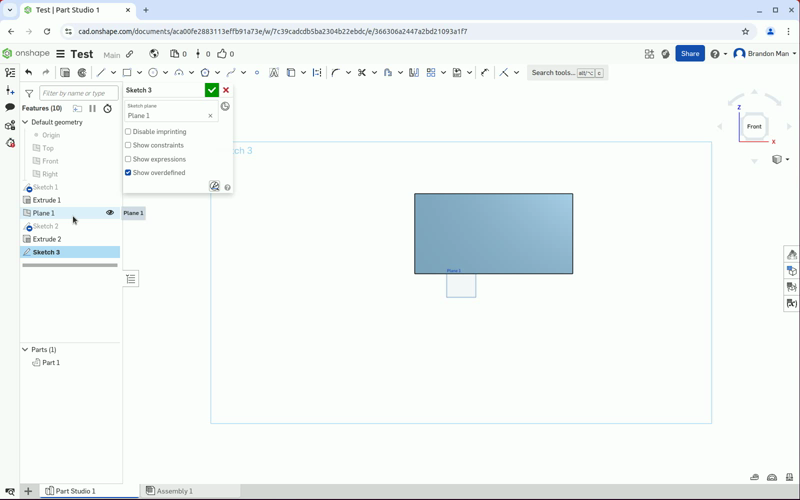
mouse_move(73, 352)
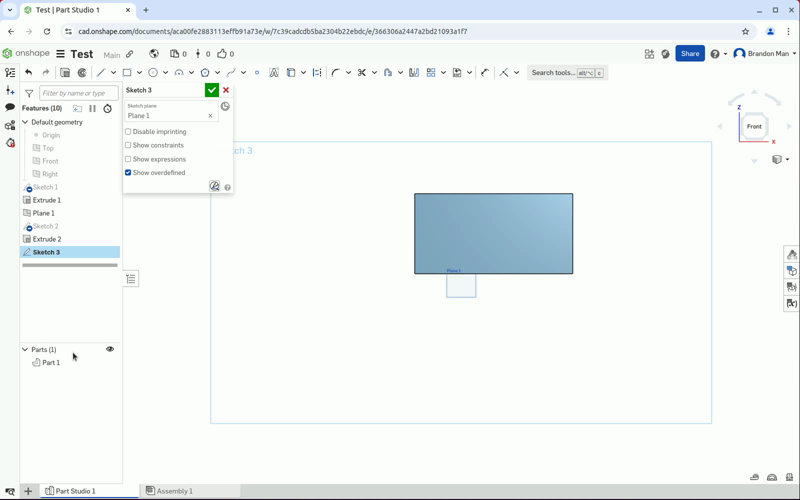
key(y)
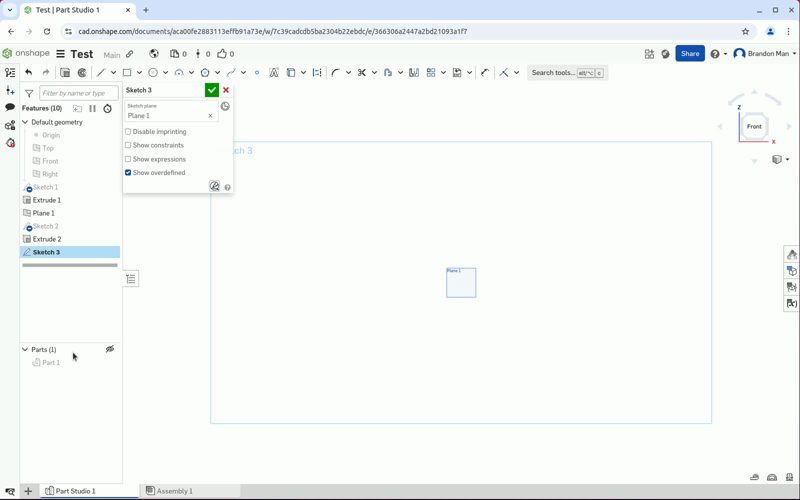
key(l)
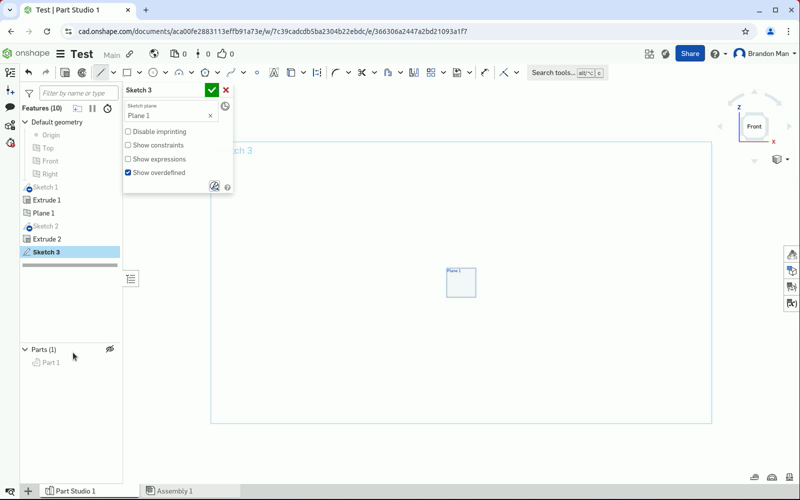
key_down(shift)
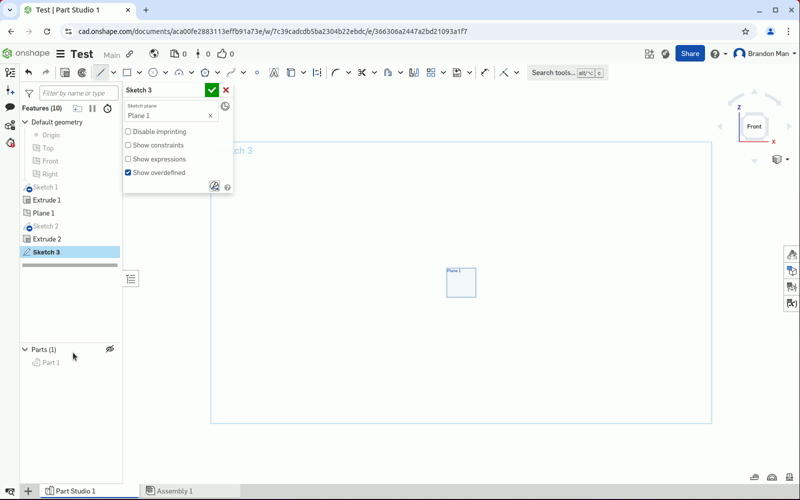
mouse_move(420, 268)
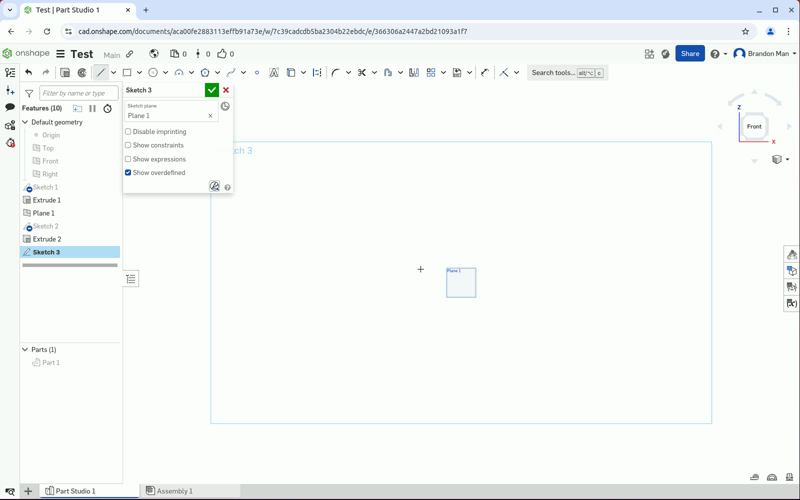
click(420, 268)
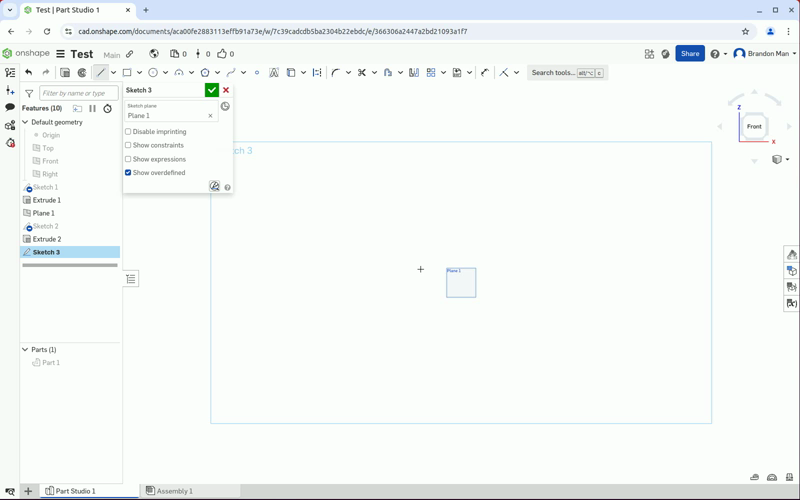
key_up(shift)
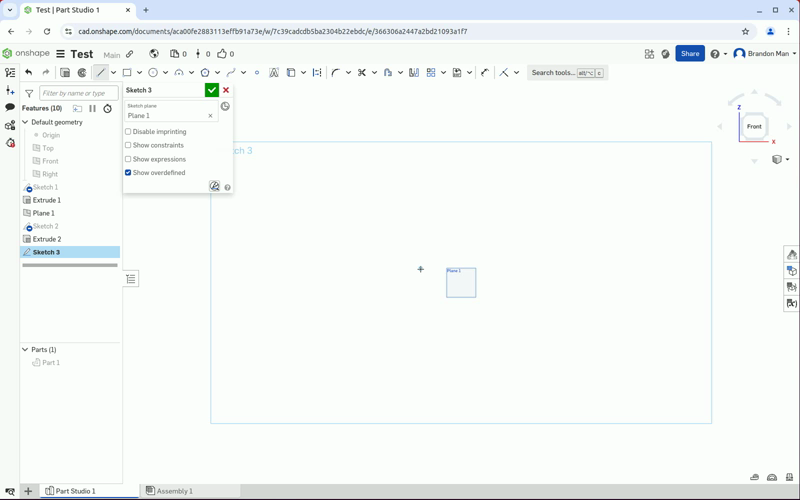
key_down(shift)
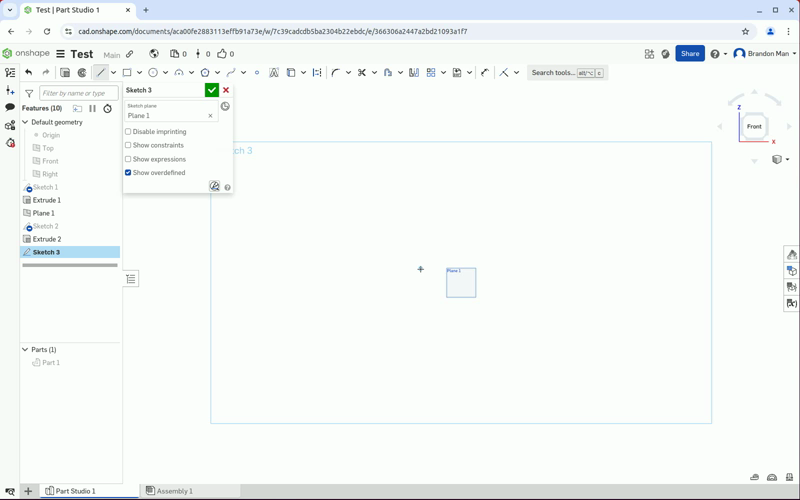
mouse_move(450, 268)
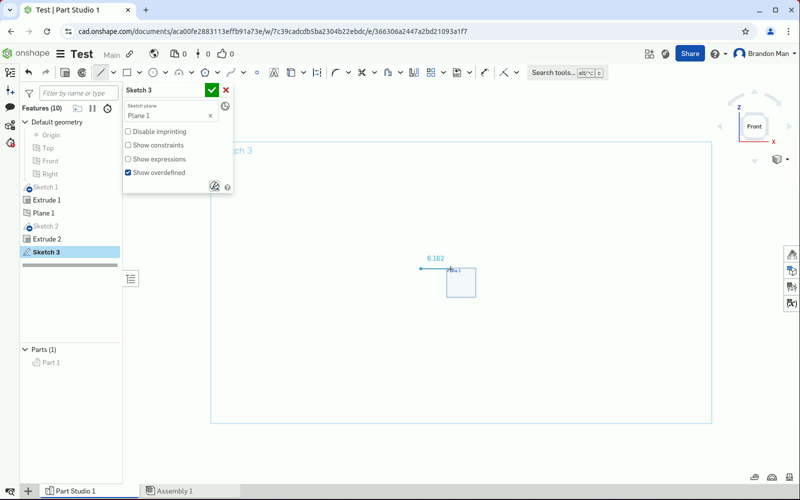
mouse_move(435, 268)
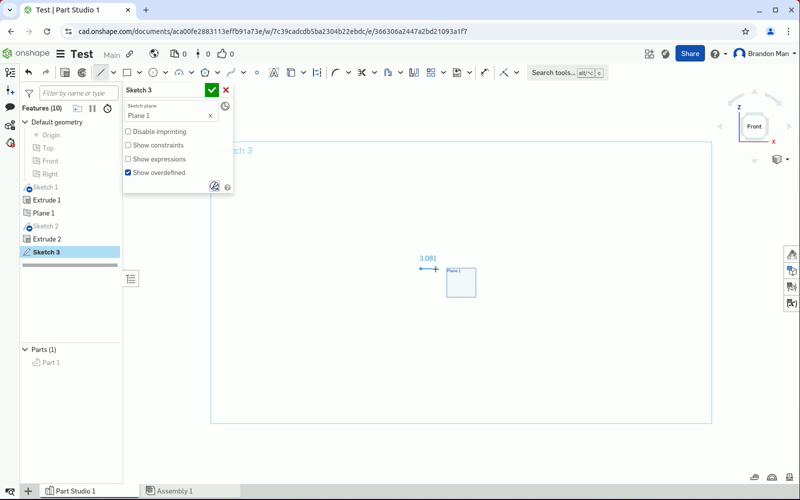
click(435, 268)
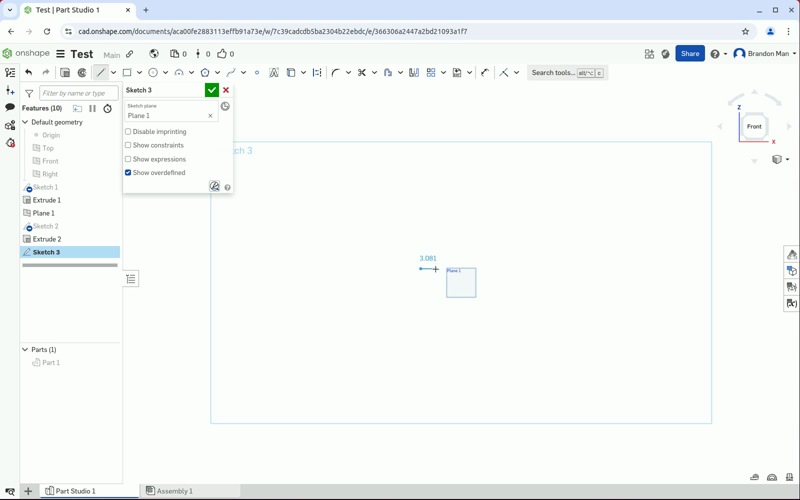
key_up(shift)
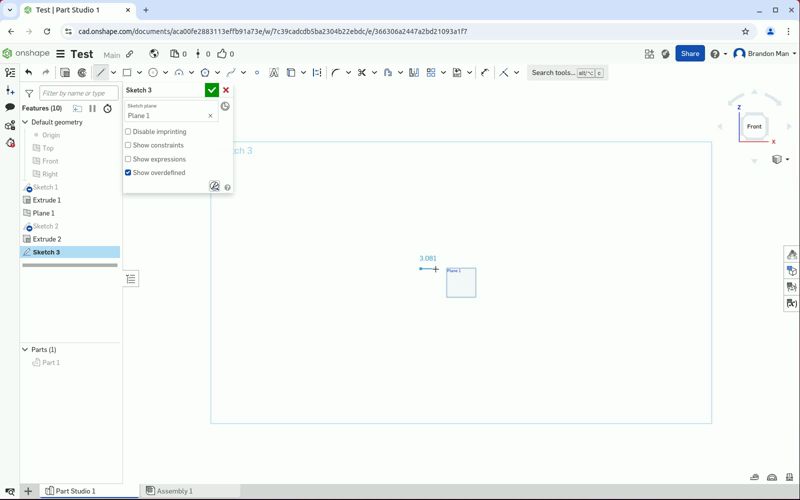
key_down(shift)
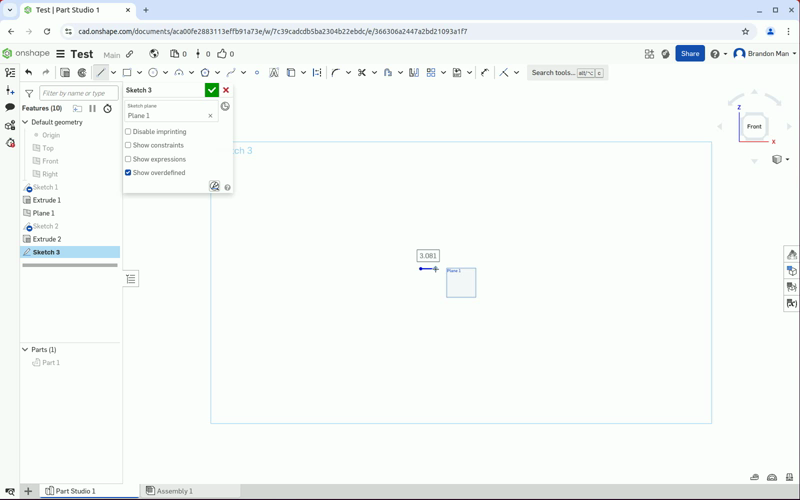
mouse_move(465, 268)
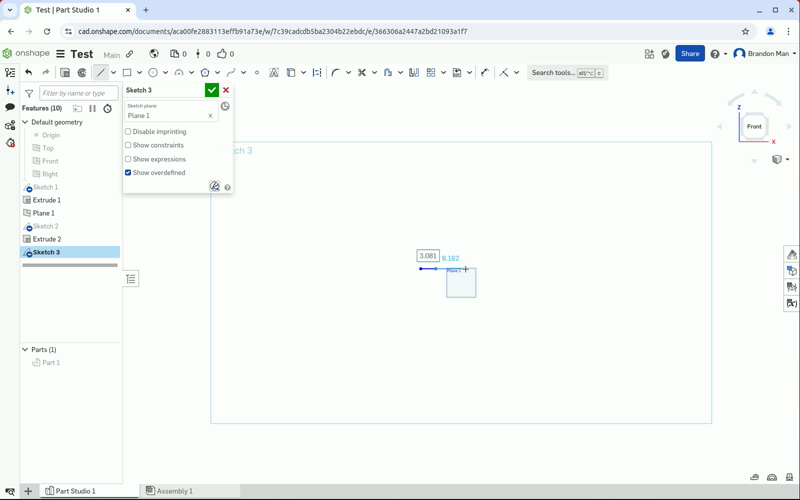
mouse_move(435, 253)
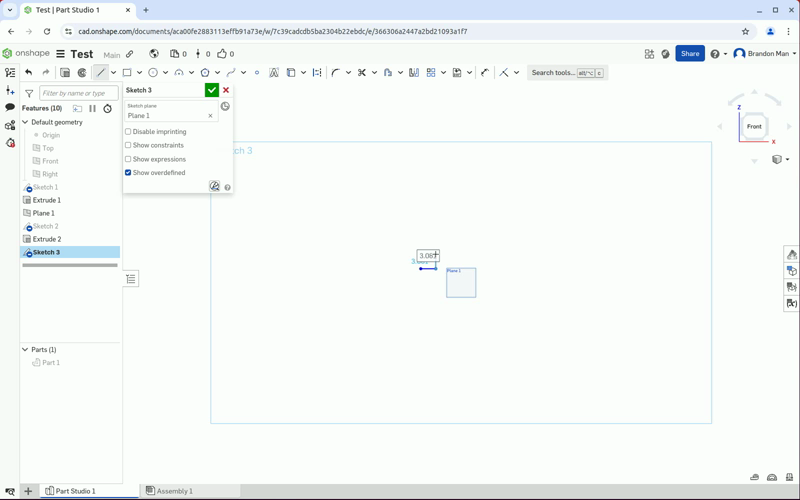
click(435, 253)
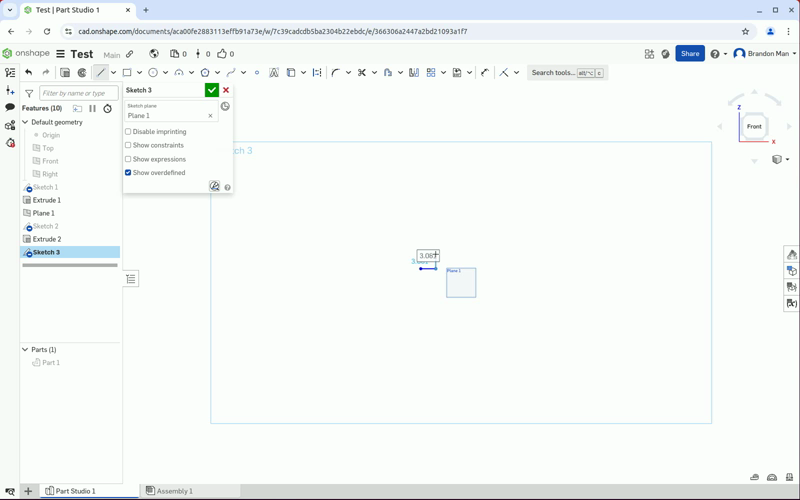
key_up(shift)
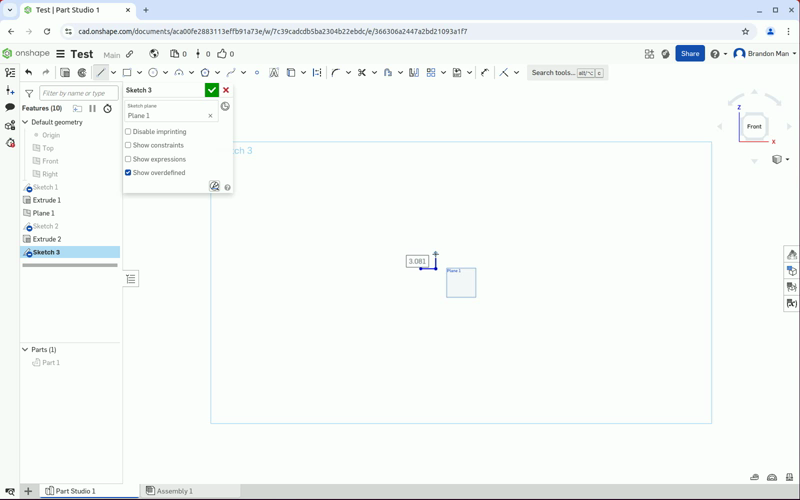
key_down(shift)
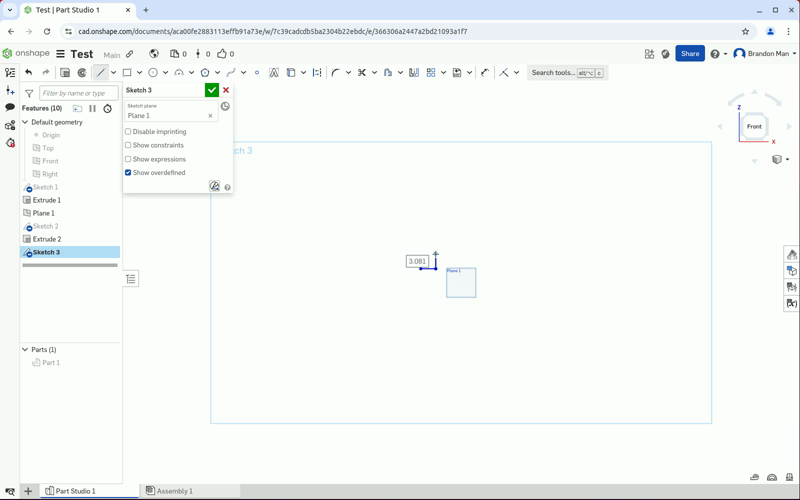
mouse_move(465, 253)
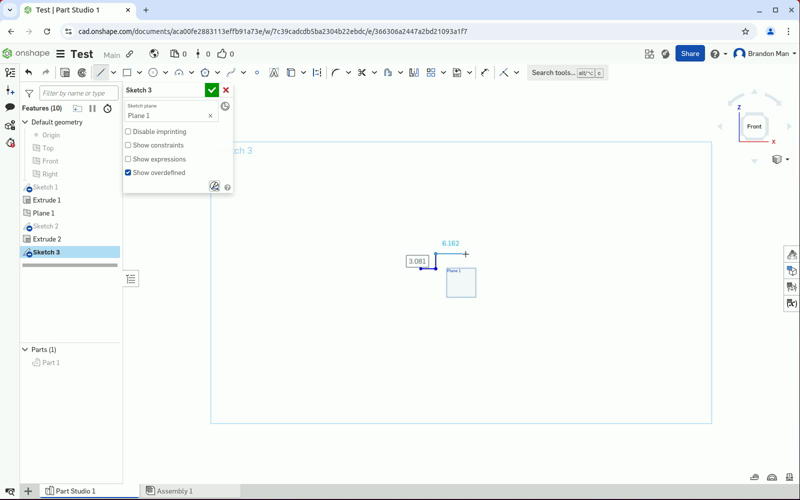
mouse_move(420, 253)
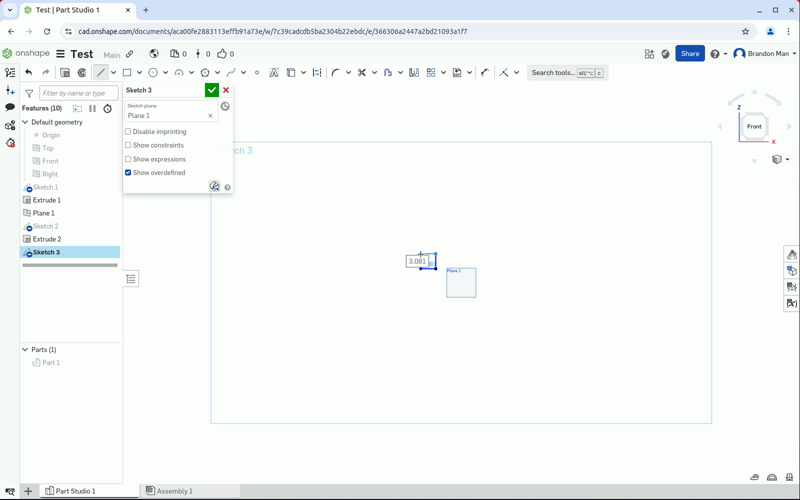
click(420, 253)
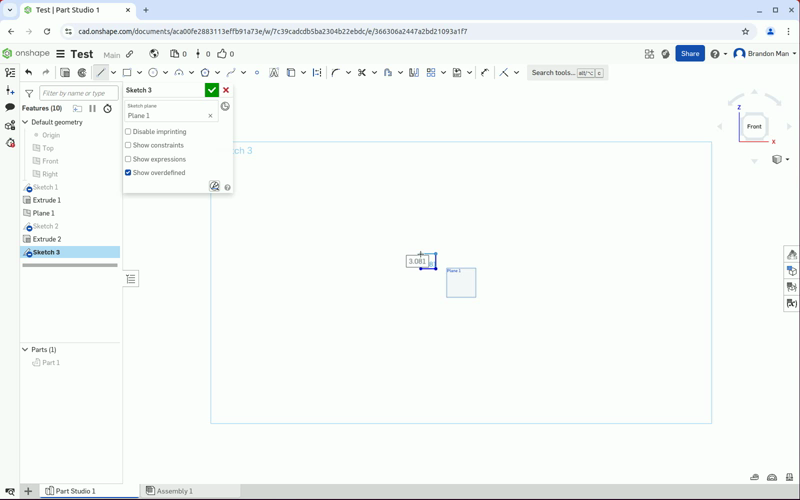
key_up(shift)
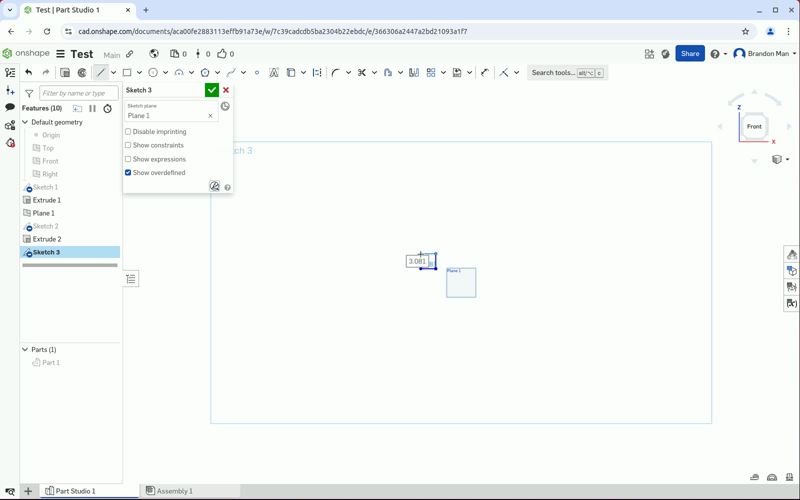
mouse_move(450, 253)
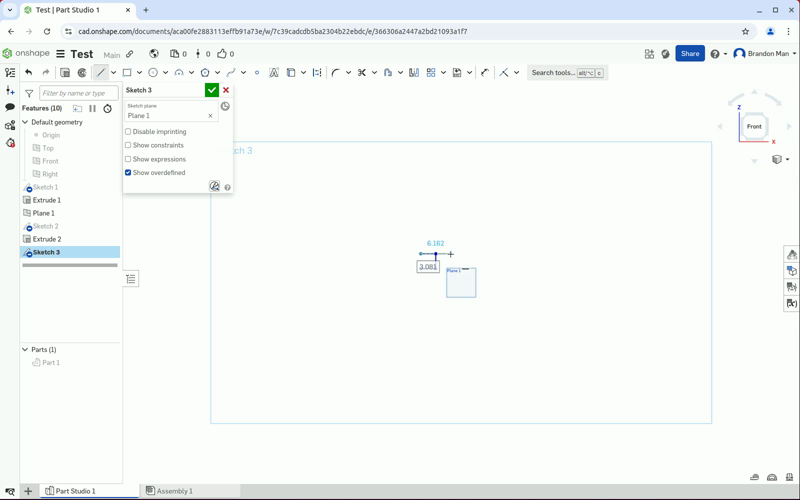
key_down(shift)
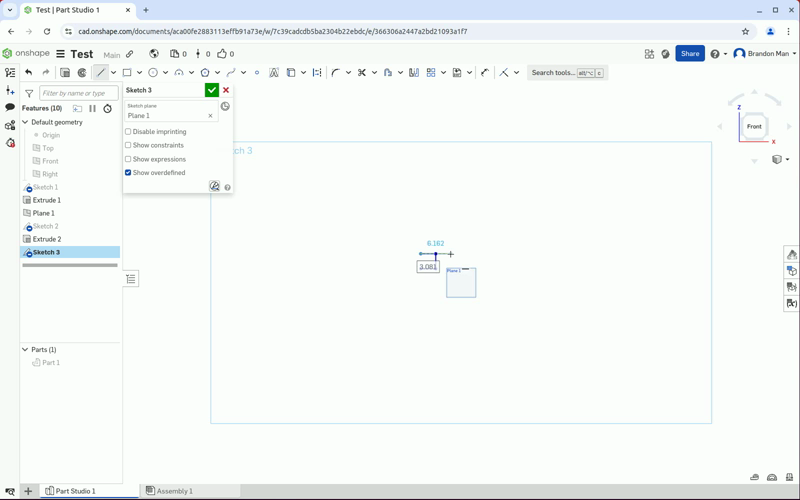
mouse_move(420, 268)
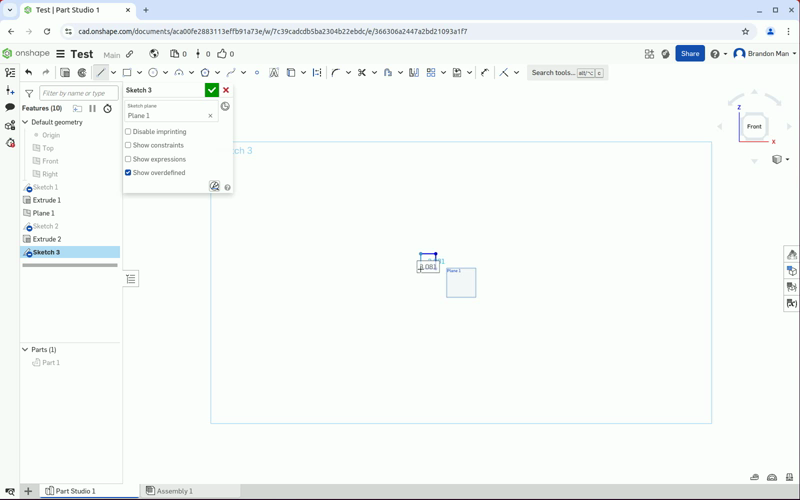
key_up(shift)
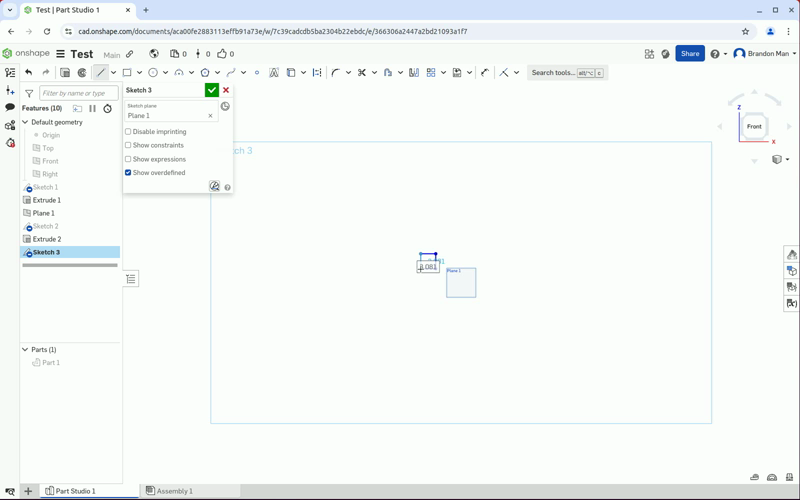
click(420, 268)
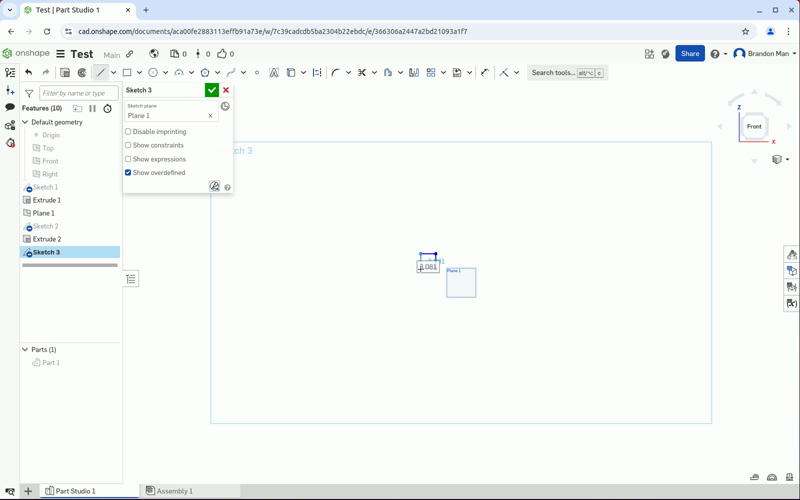
key(esc)
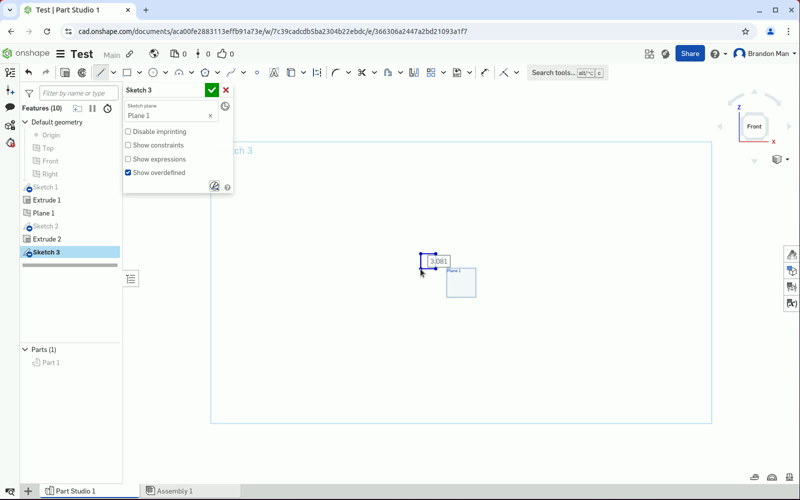
mouse_move(427, 258)
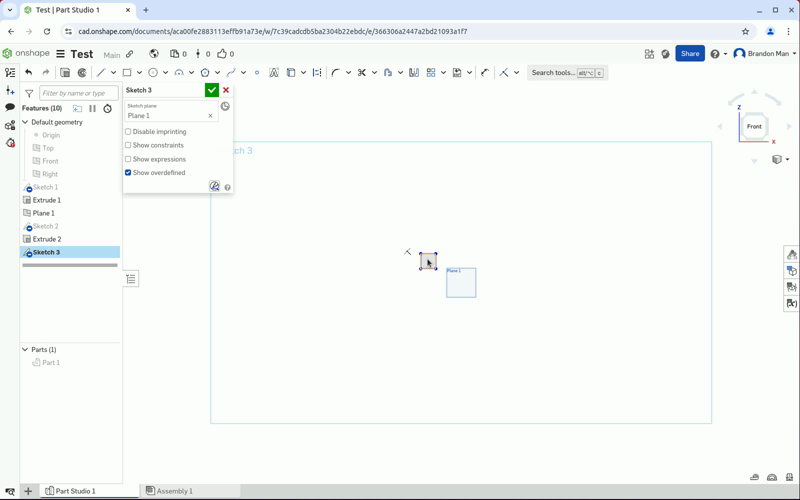
scroll(6)
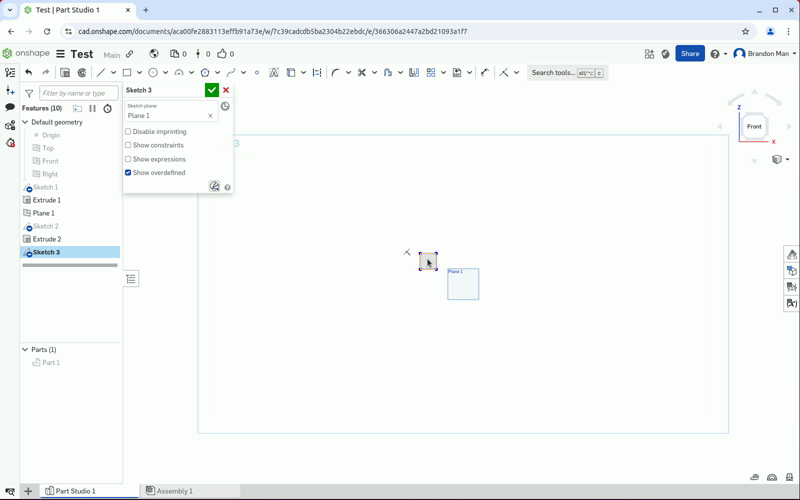
scroll(6)
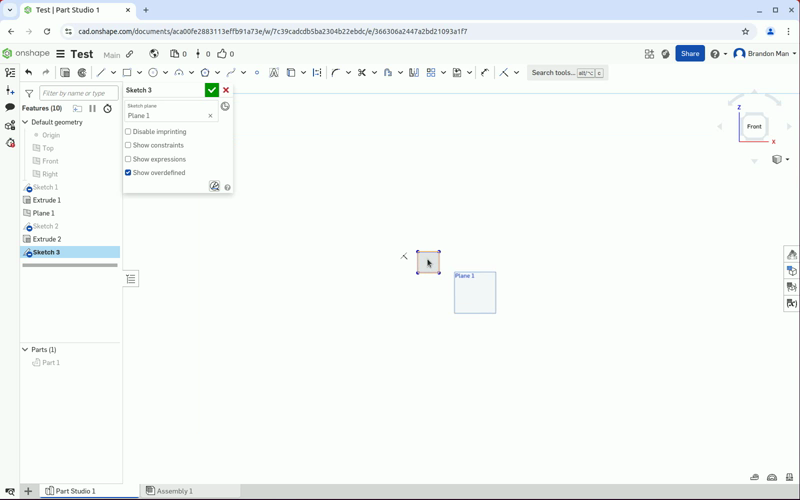
scroll(6)
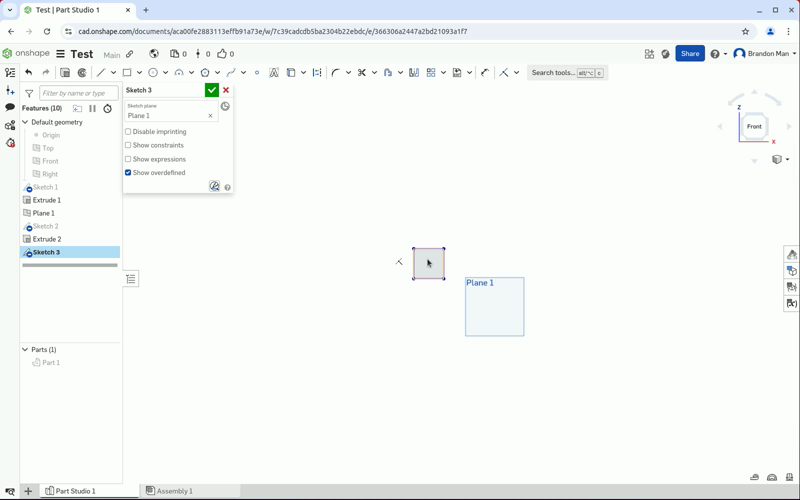
scroll(6)
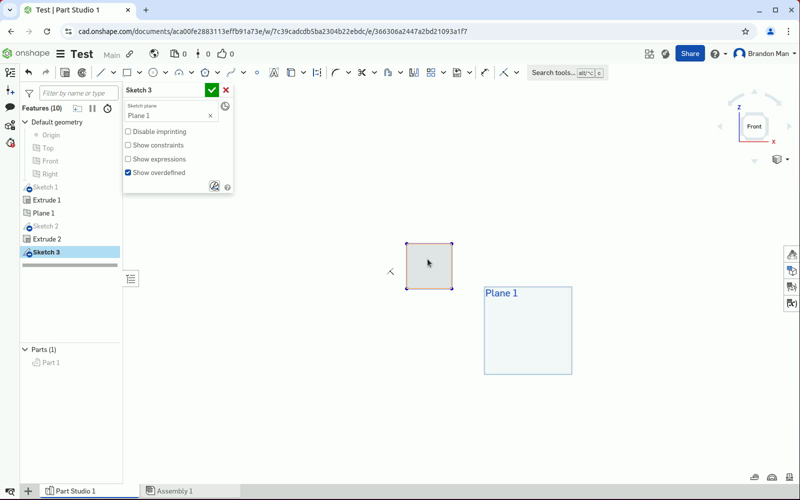
scroll(6)
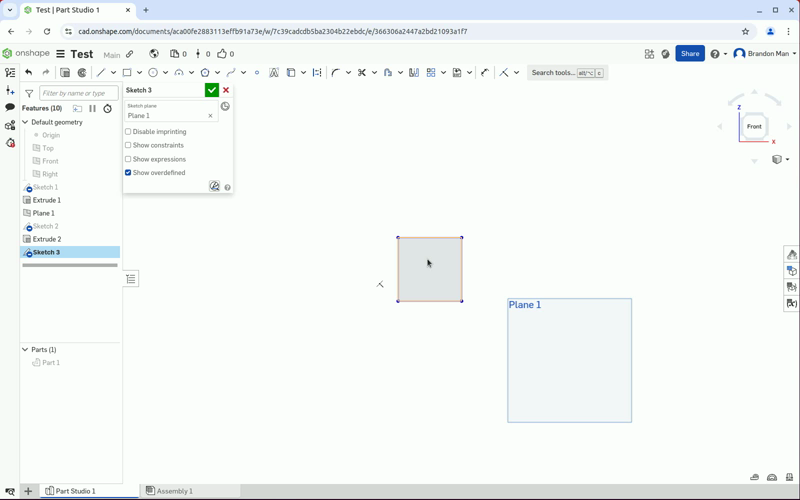
scroll(6)
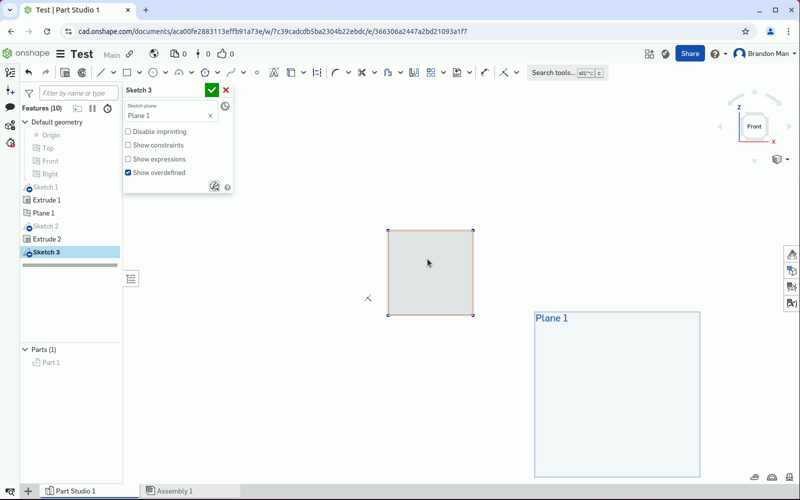
scroll(6)
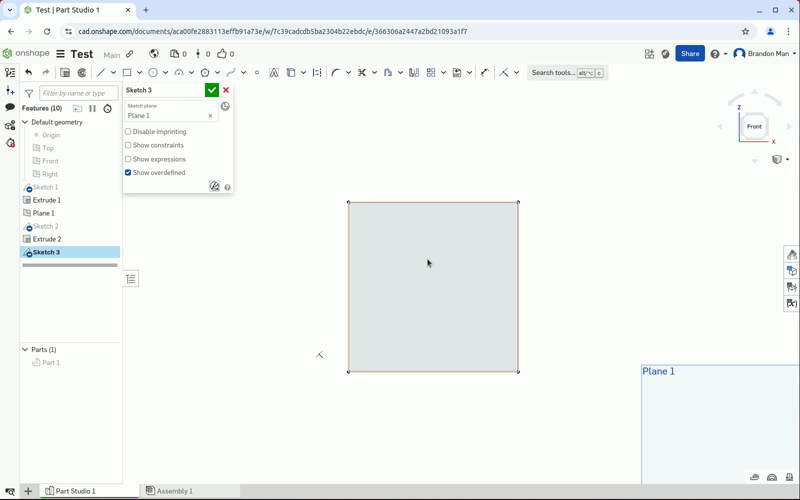
click(427, 258)
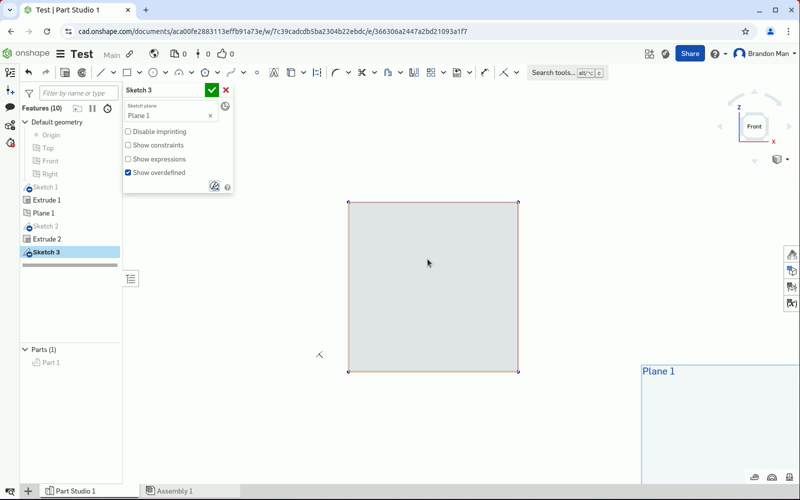
scroll(-6)
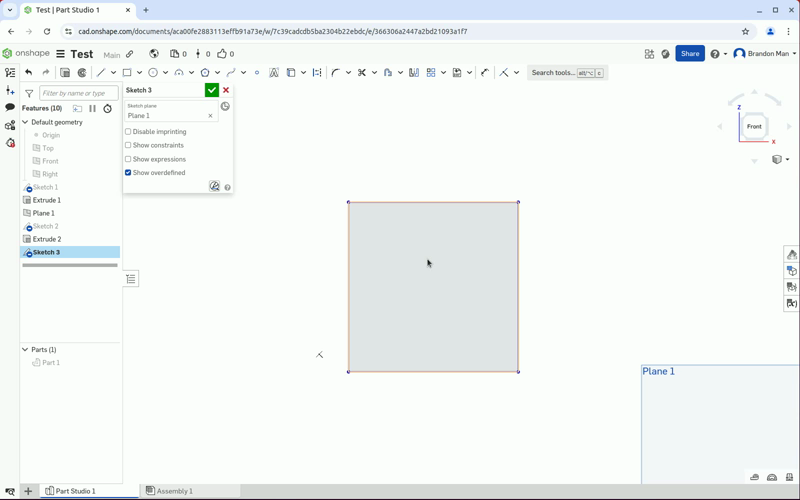
scroll(-6)
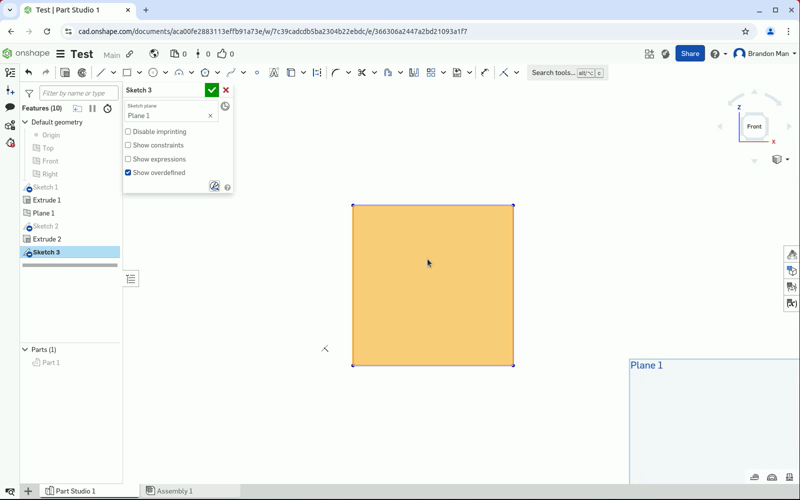
scroll(-6)
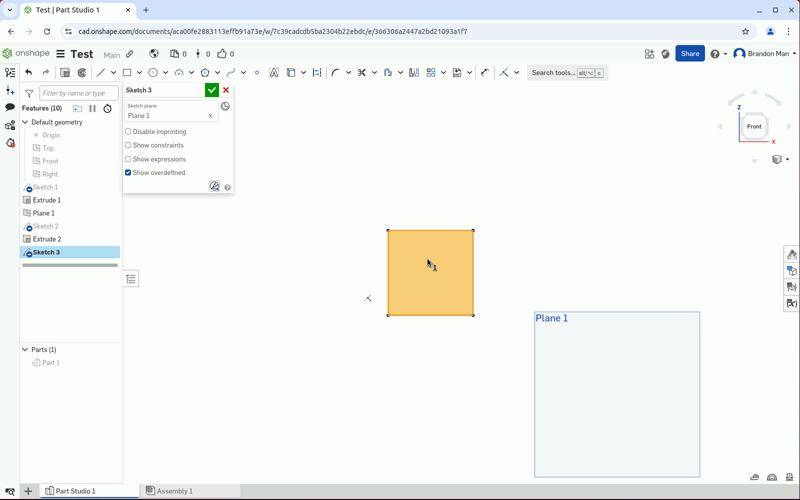
scroll(-6)
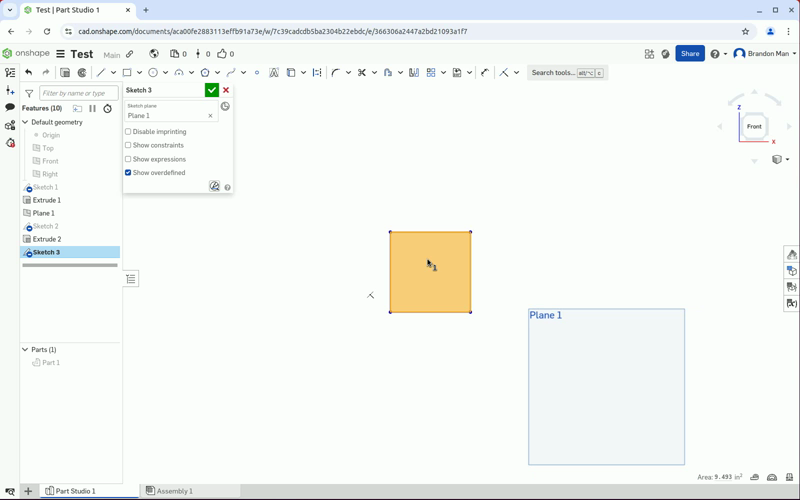
scroll(-6)
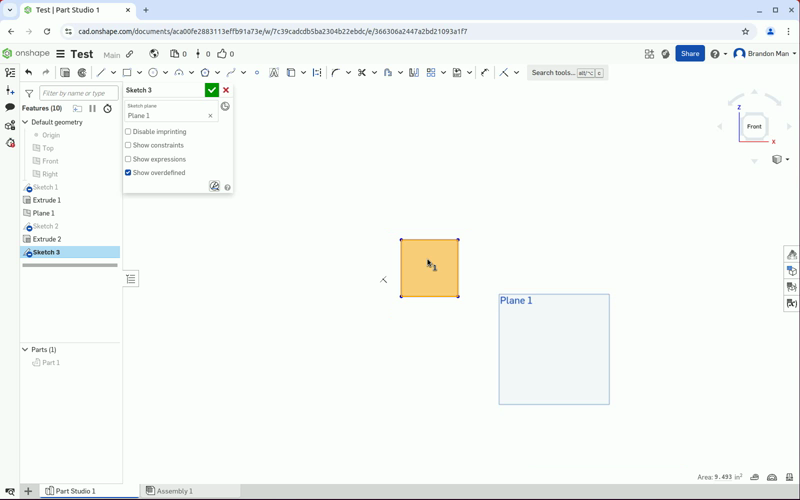
scroll(-6)
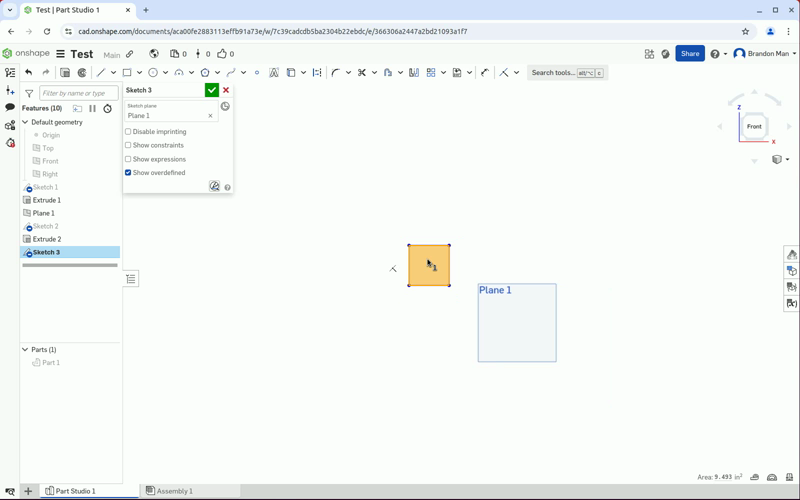
scroll(-6)
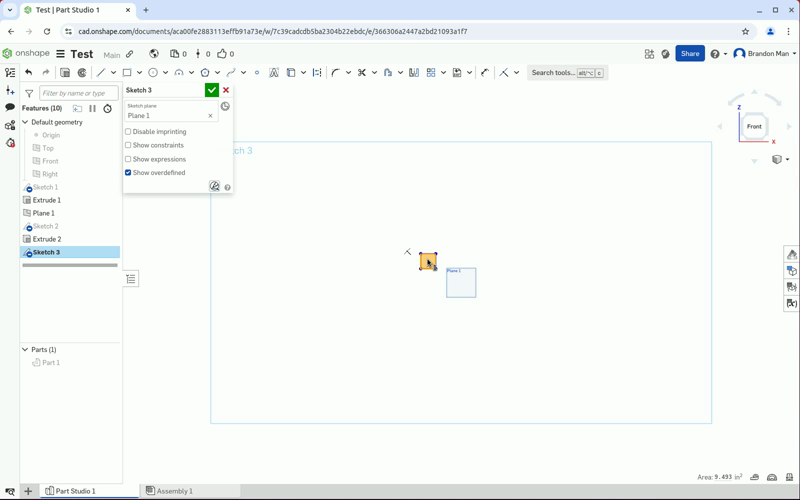
mouse_move(73, 352)
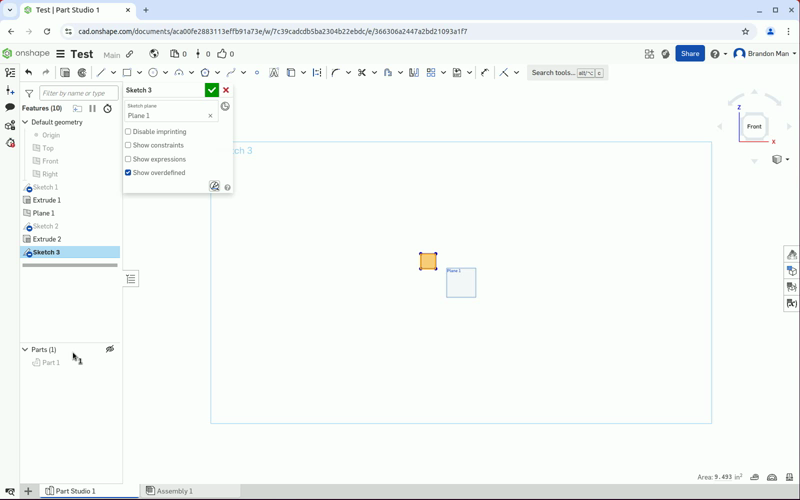
key(shift+y)
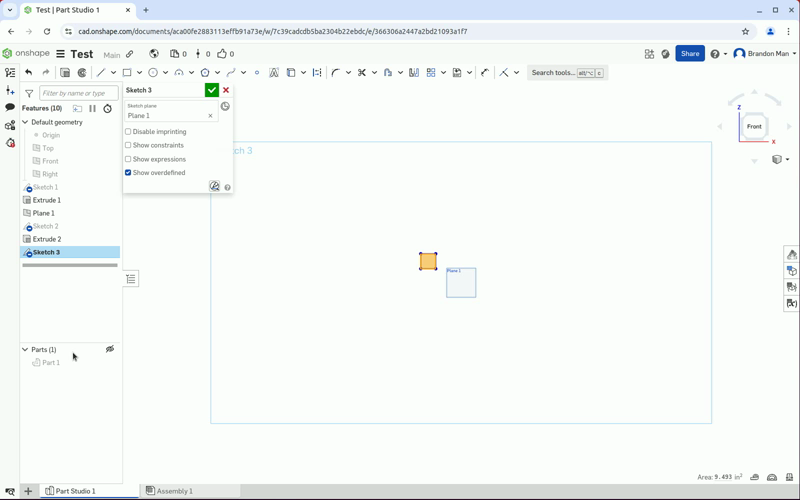
key(shift+e)
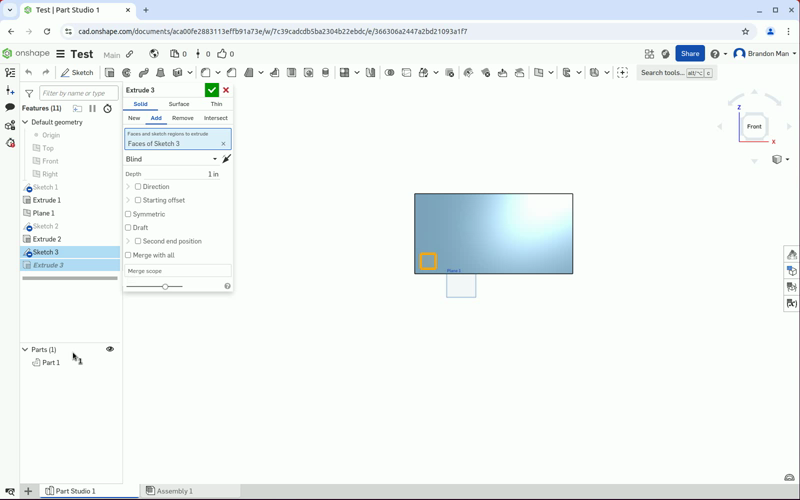
mouse_move(143, 106)
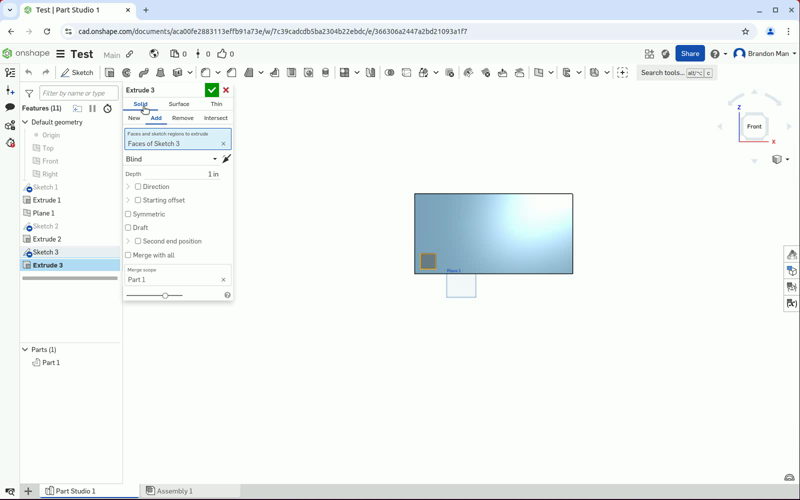
click(143, 106)
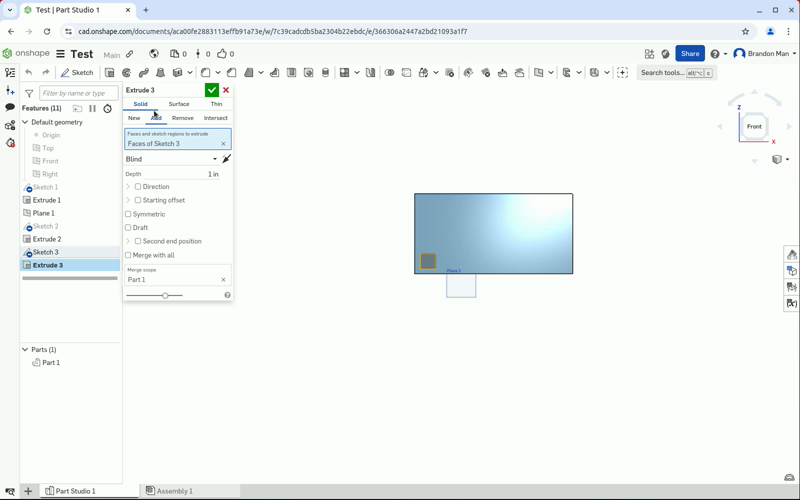
mouse_move(186, 120)
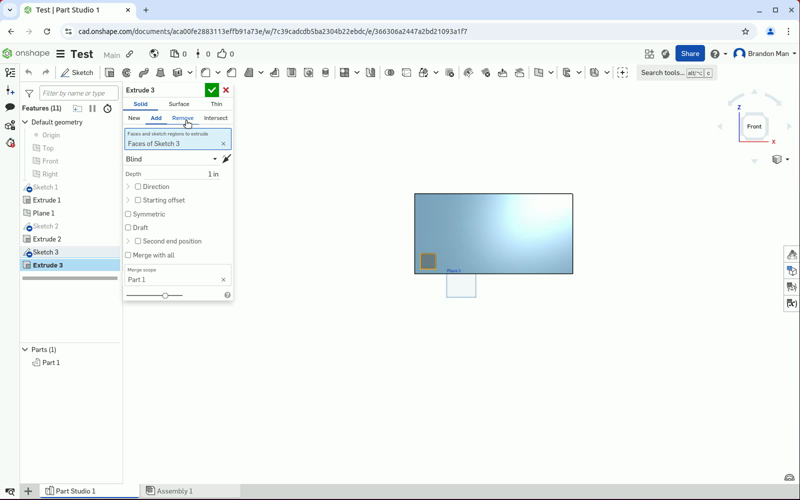
click(186, 120)
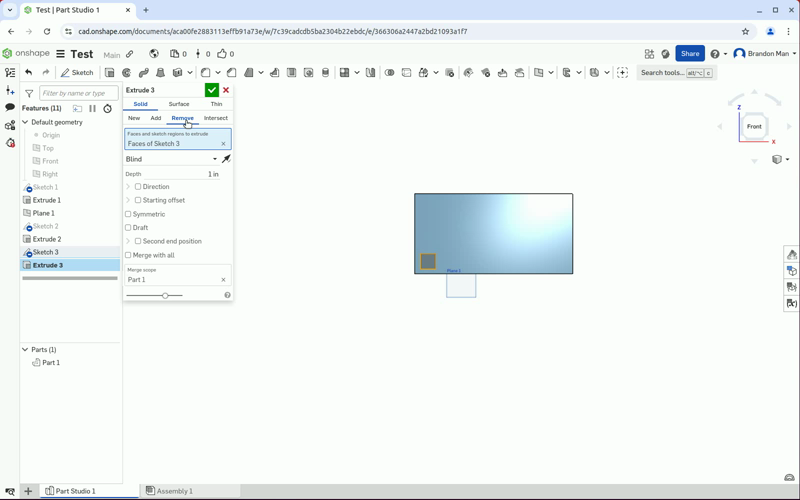
key(tab, 4)
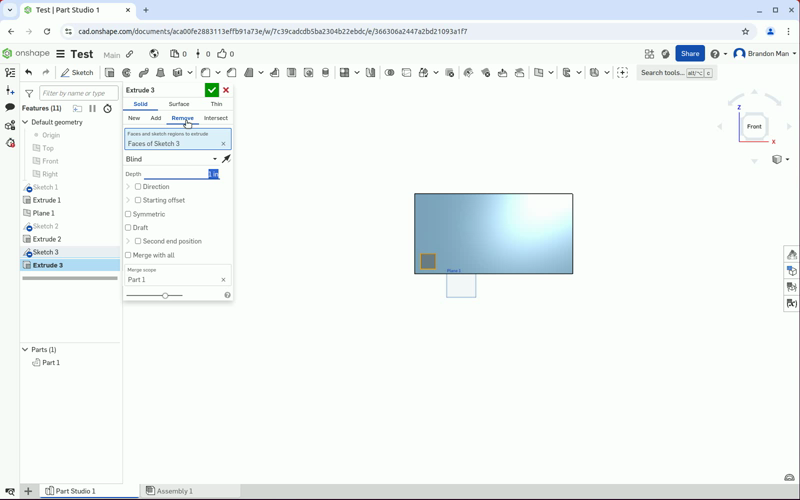
text(0.963)
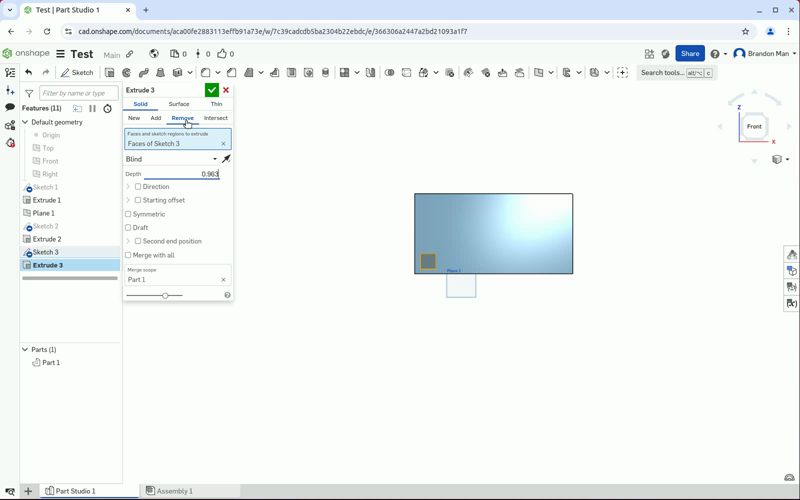
key(tab, 6)
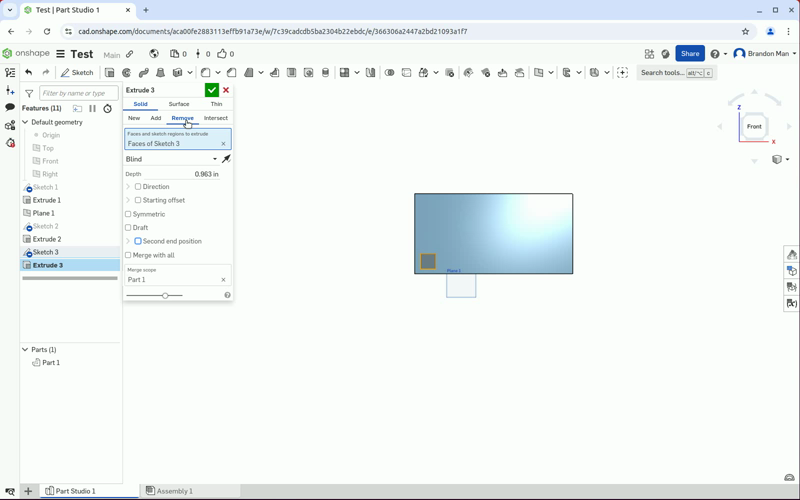
key(space)
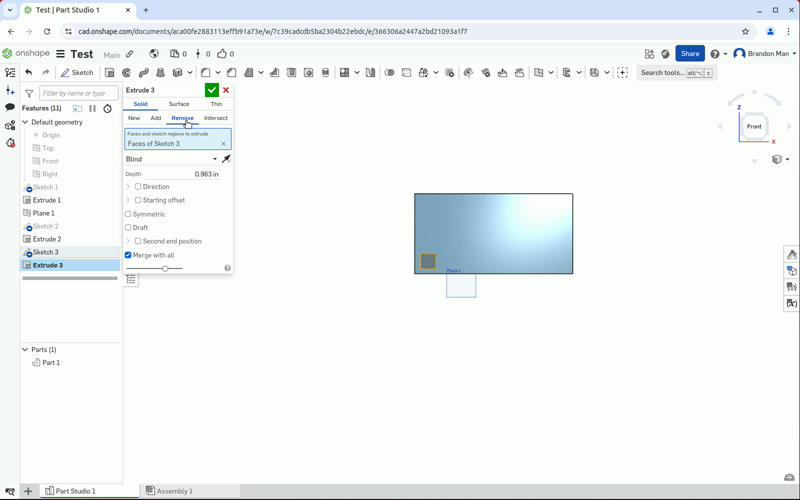
key(enter)
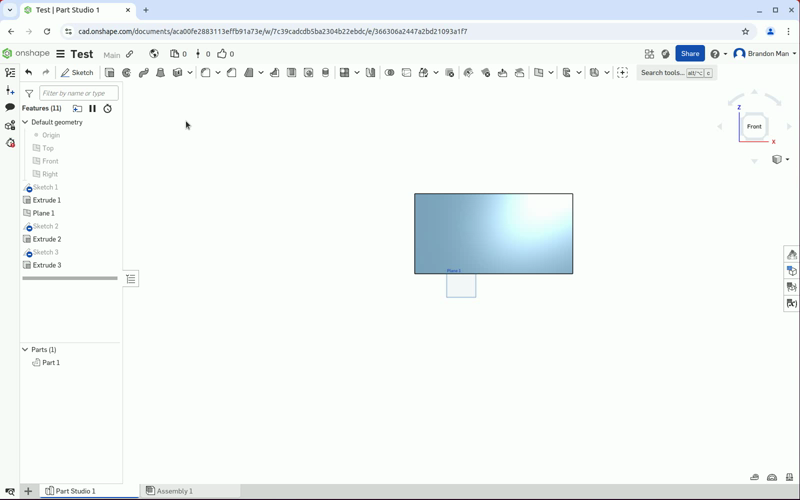
key(shift+h)
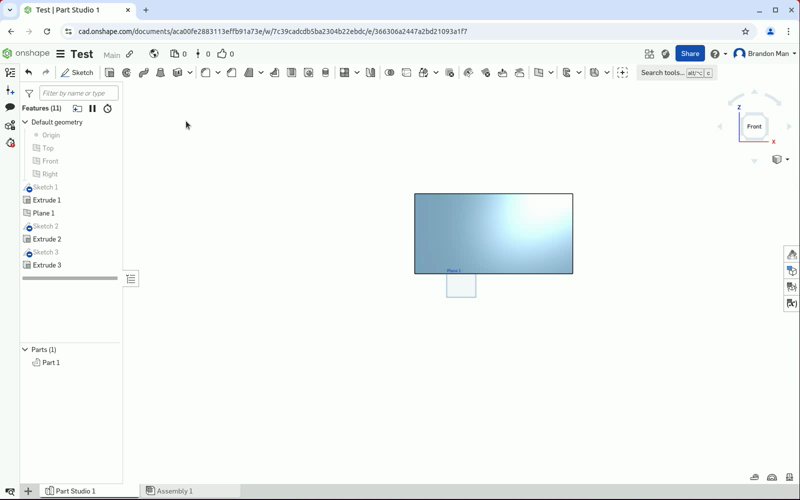
key(shift+h)
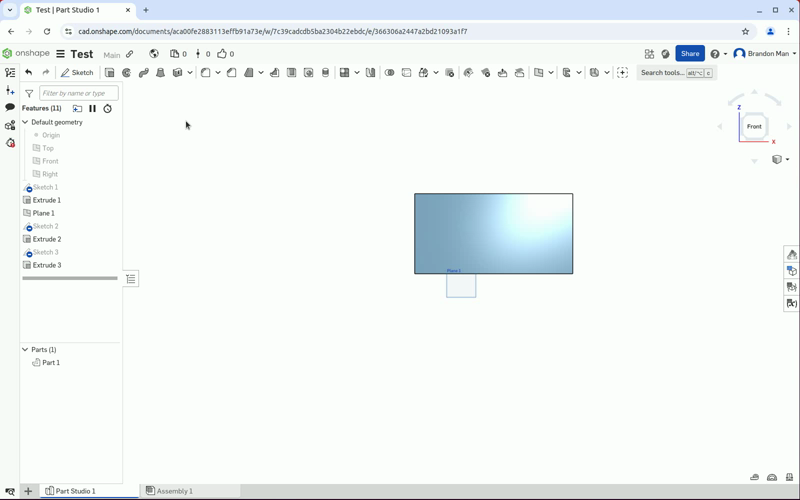
mouse_move(73, 189)
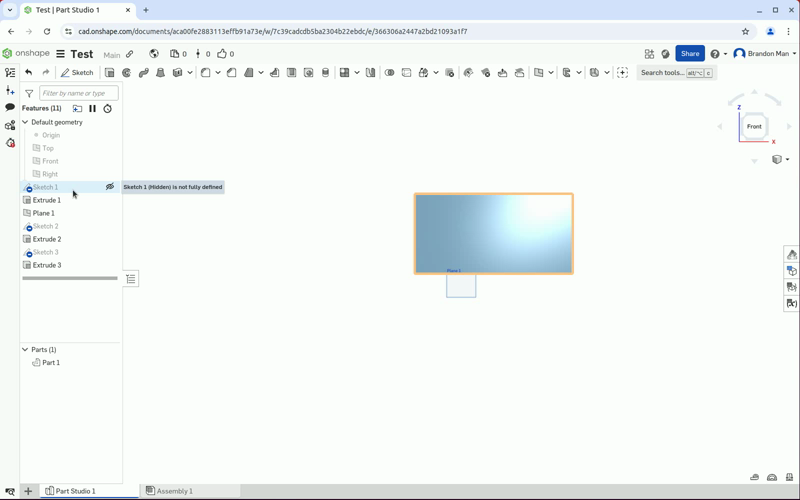
click(73, 189)
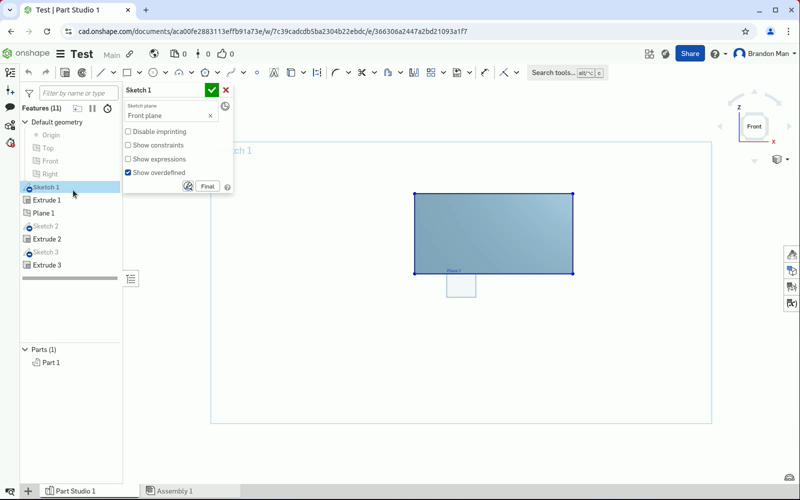
mouse_move(229, 92)
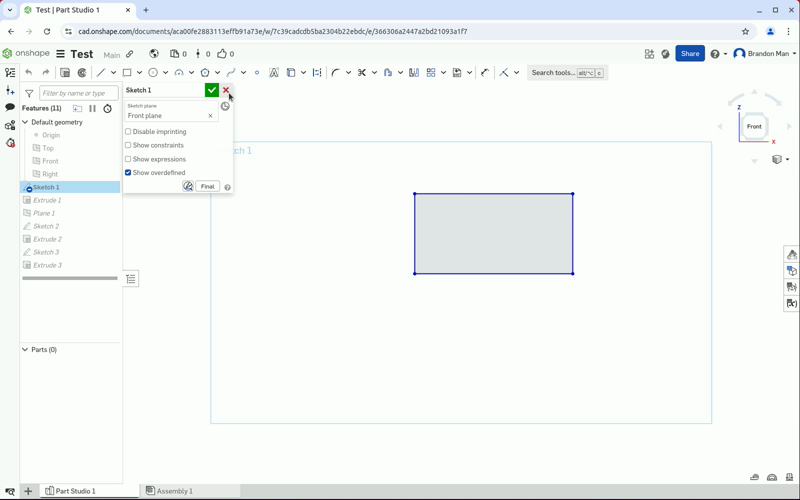
click(229, 92)
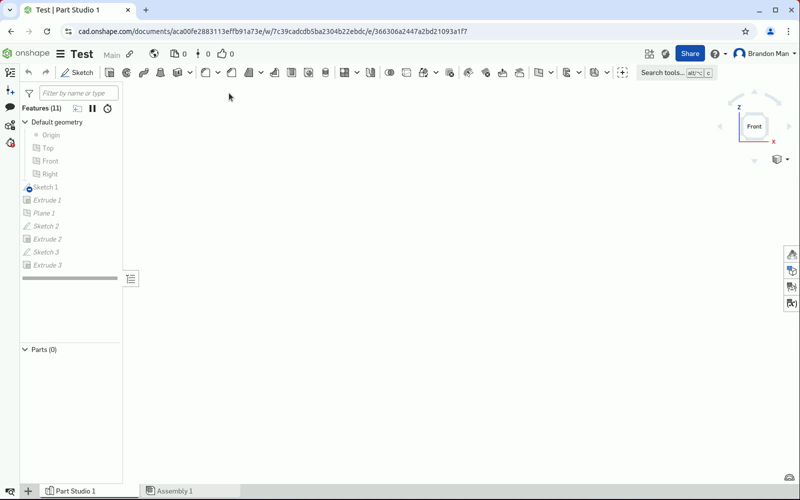
key(shift+s)
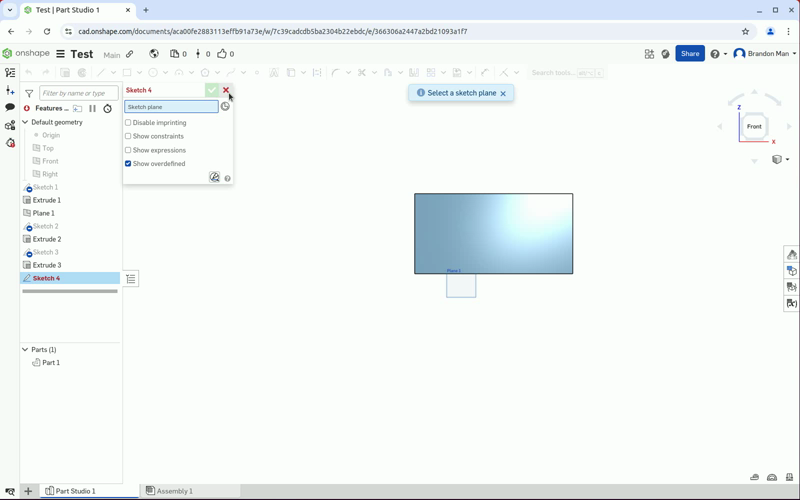
mouse_move(73, 215)
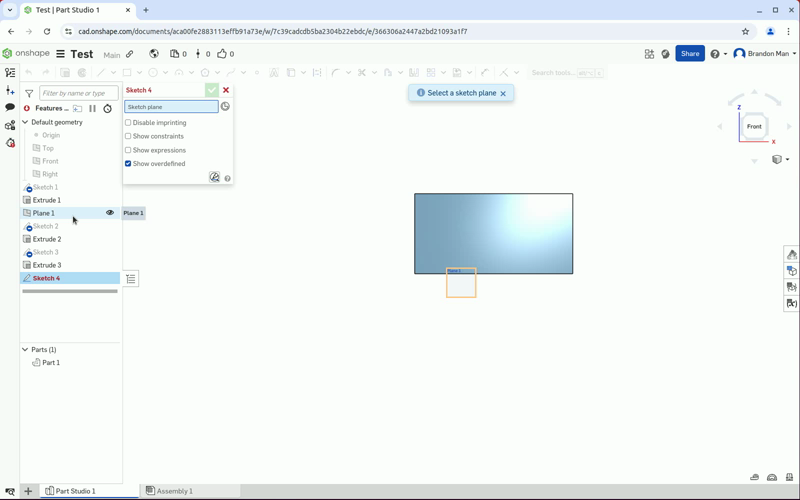
click(73, 215)
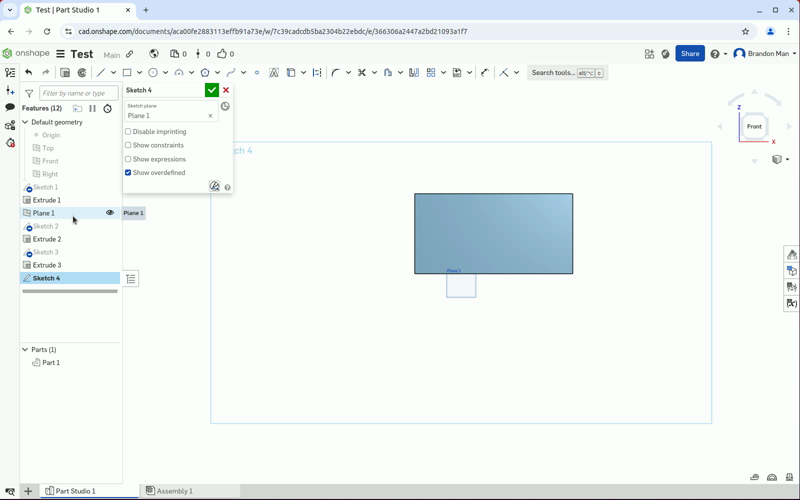
mouse_move(73, 352)
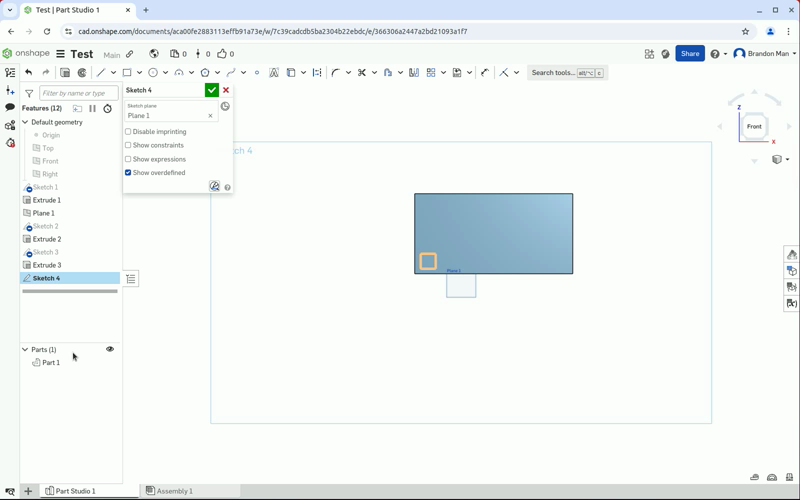
key(y)
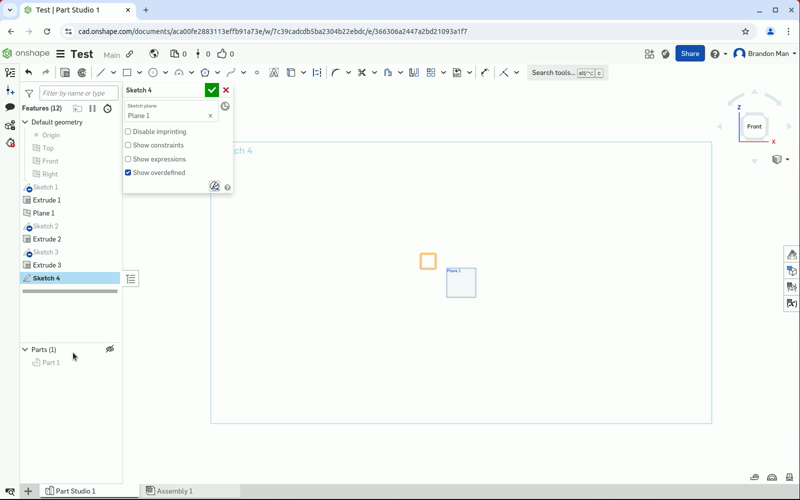
key(l)
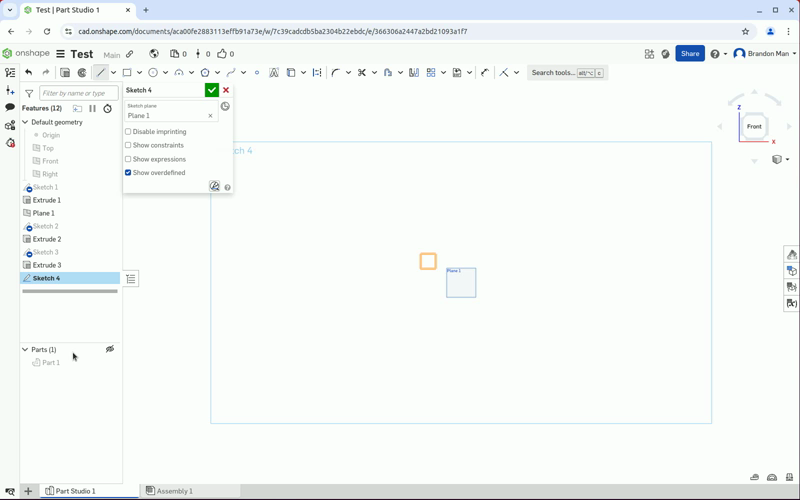
key_down(shift)
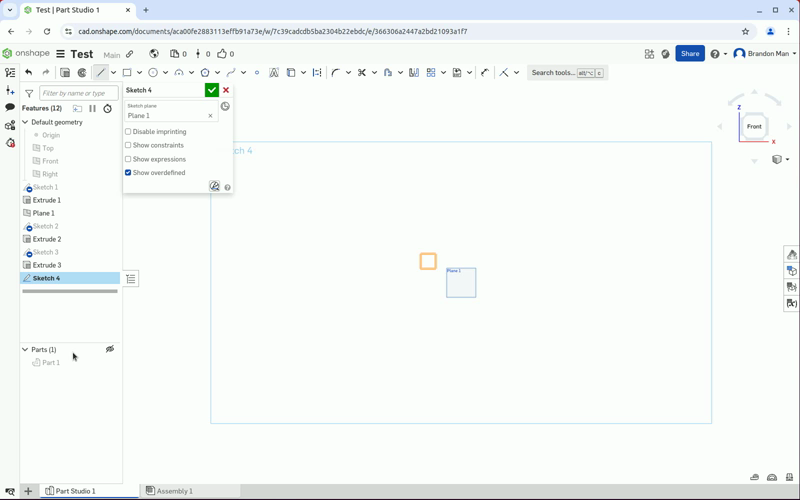
mouse_move(554, 268)
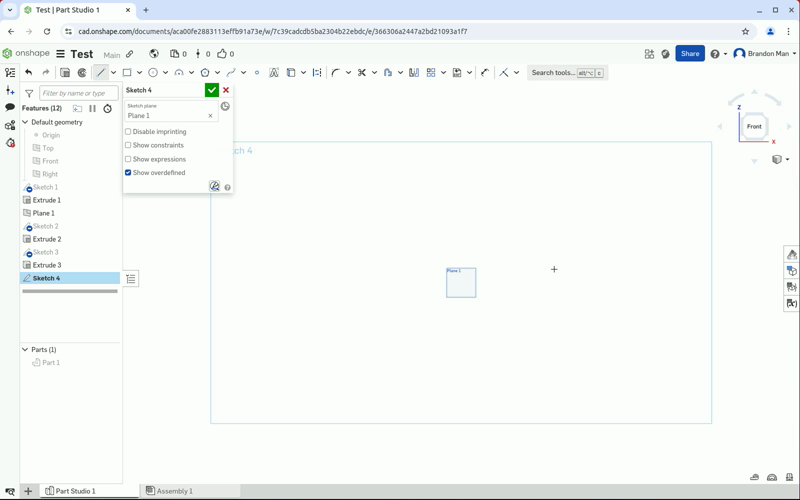
click(554, 268)
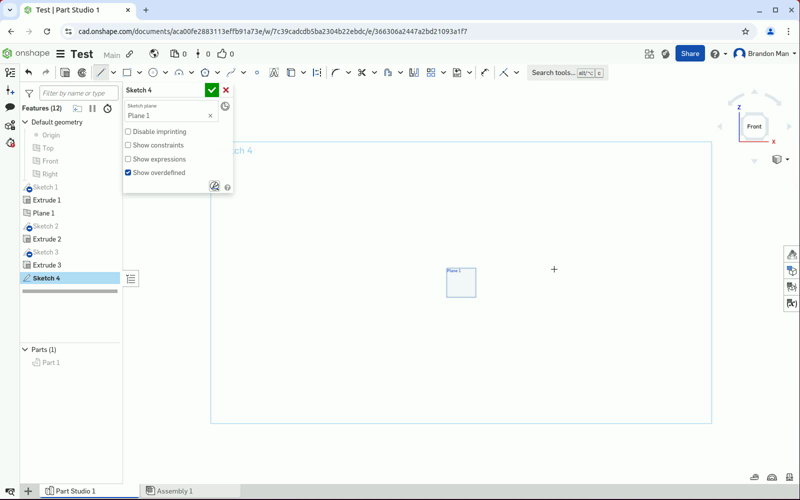
key_up(shift)
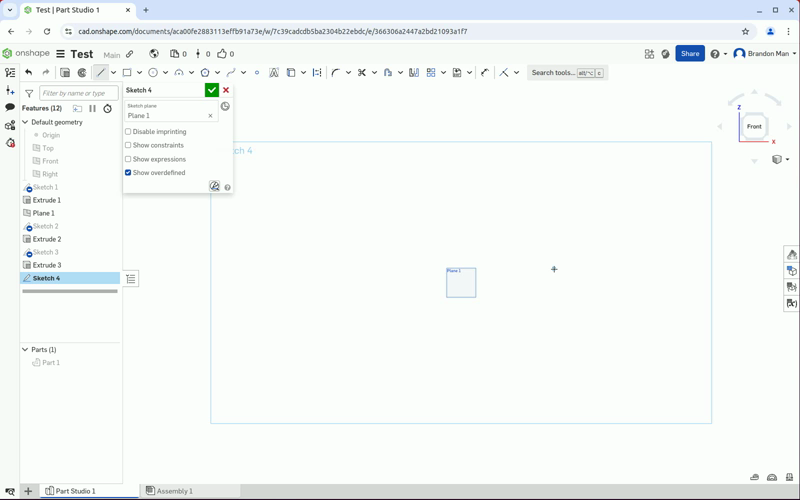
key_down(shift)
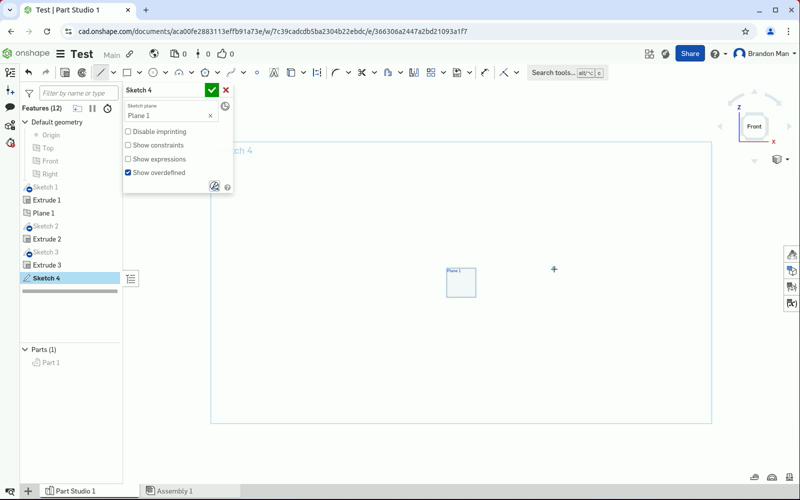
mouse_move(584, 268)
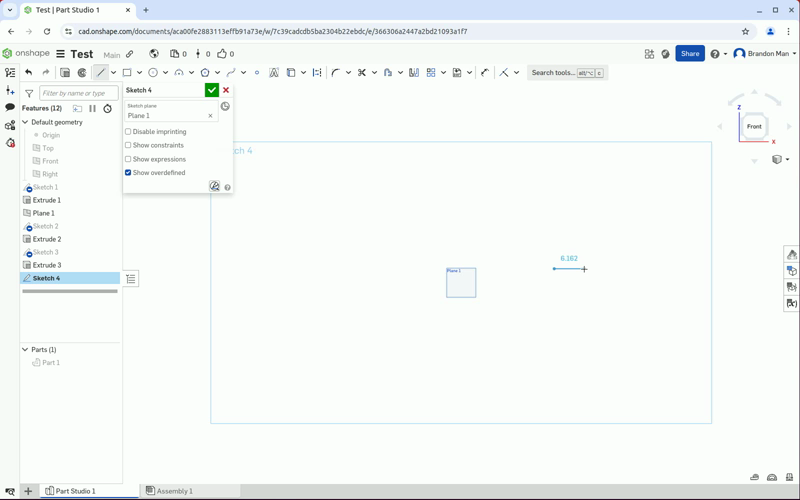
mouse_move(569, 268)
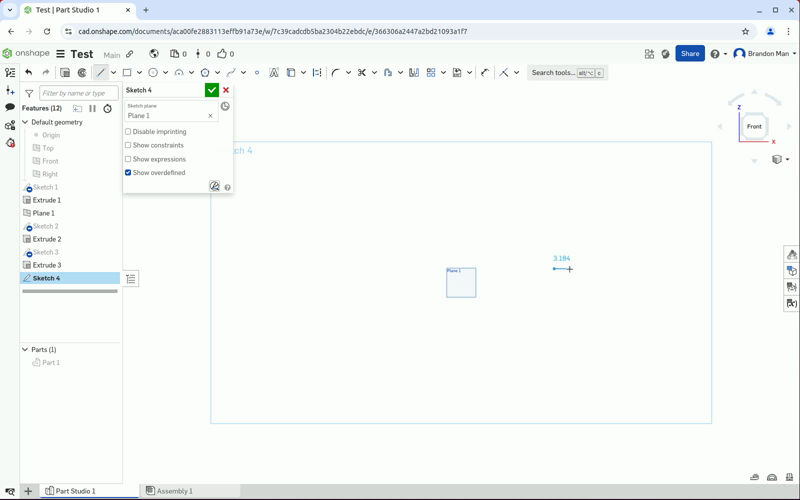
click(569, 268)
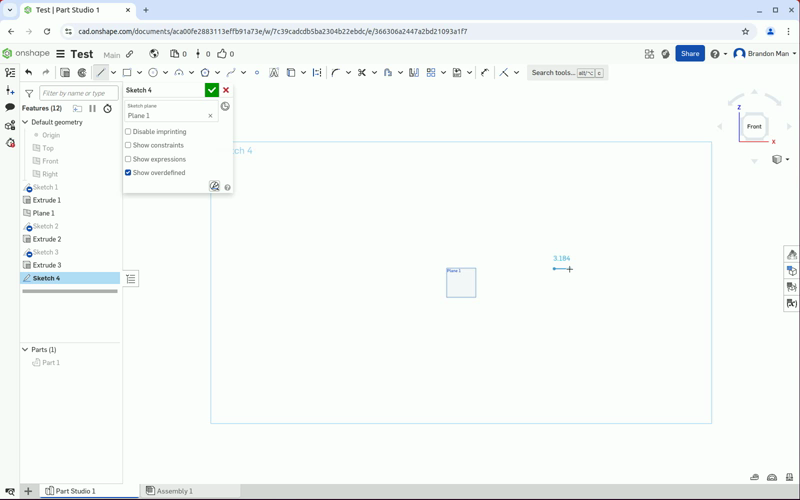
key_up(shift)
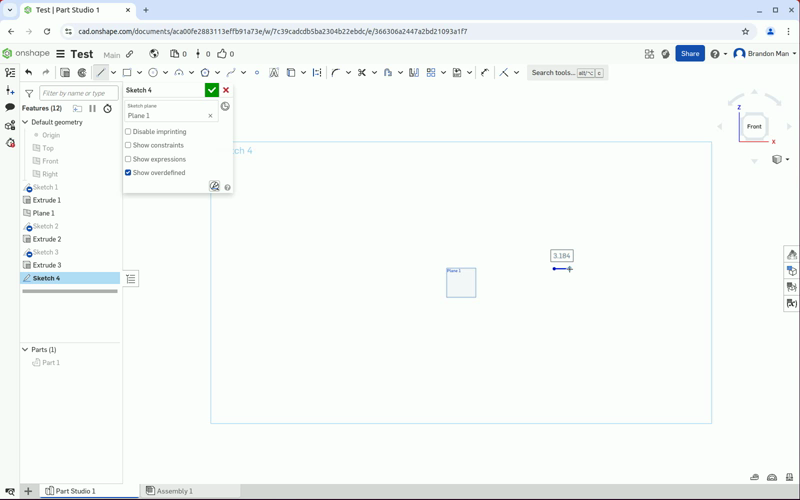
key_down(shift)
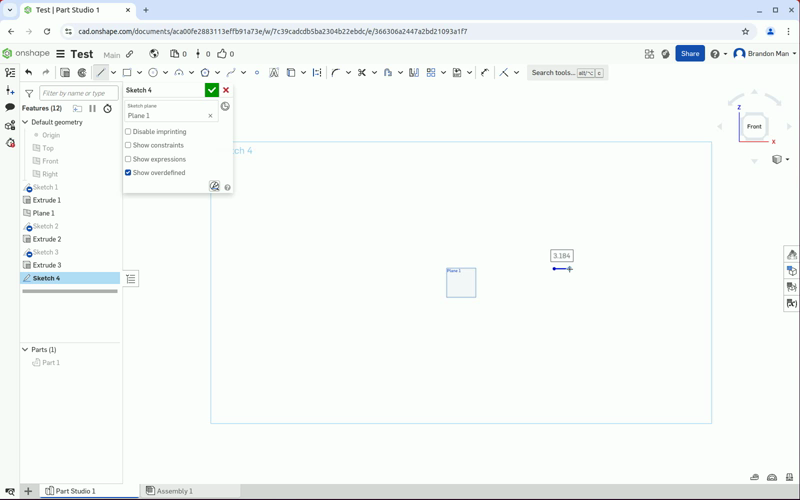
mouse_move(589, 268)
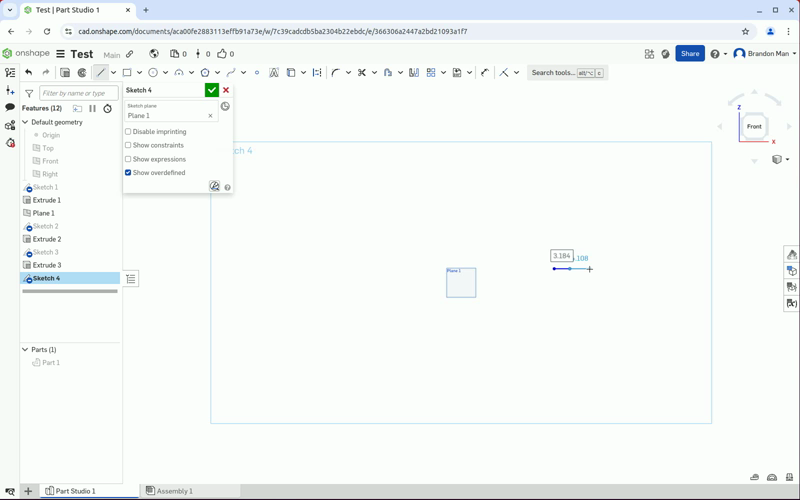
mouse_move(569, 253)
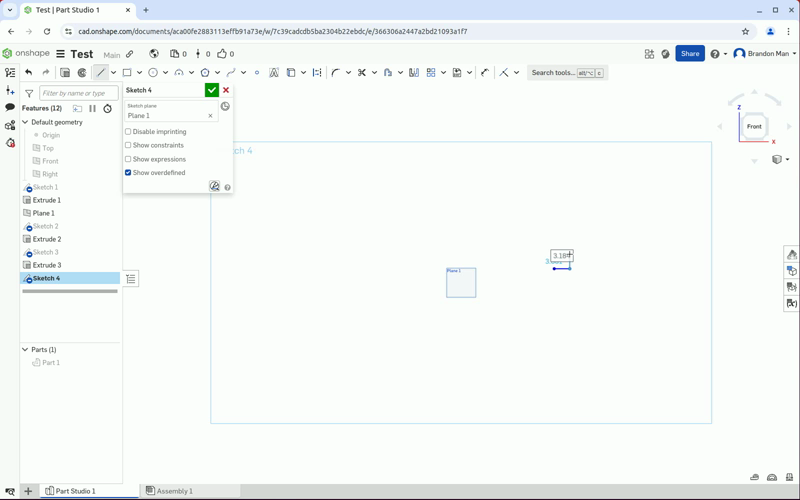
click(569, 253)
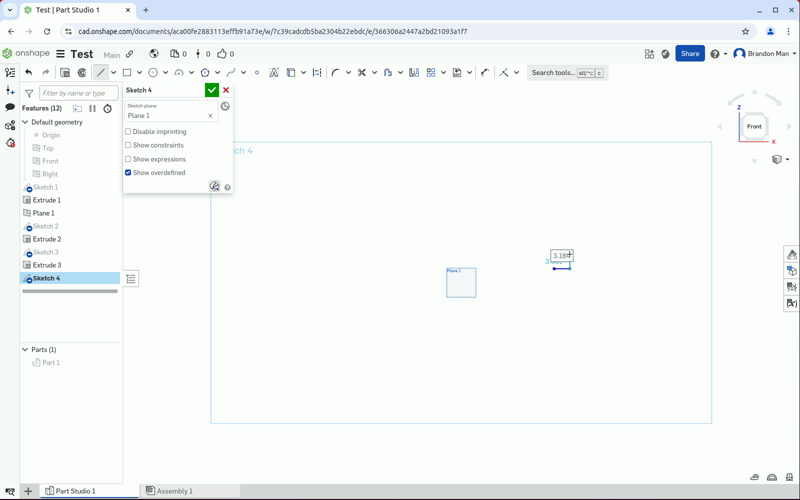
key_up(shift)
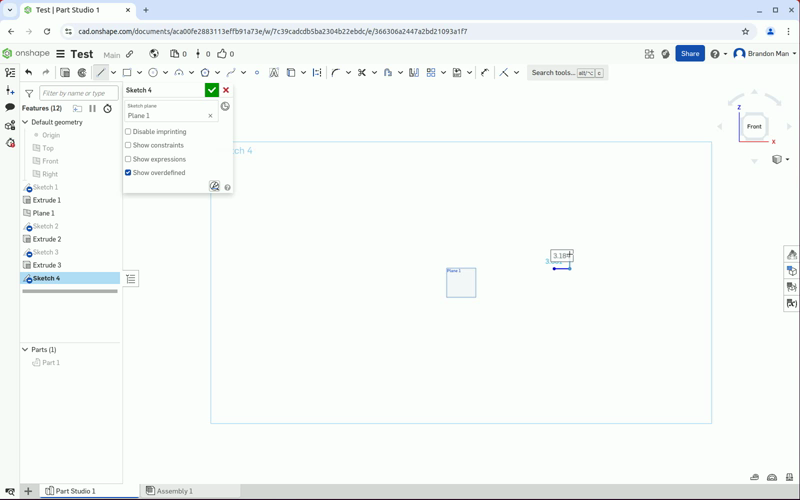
key_down(shift)
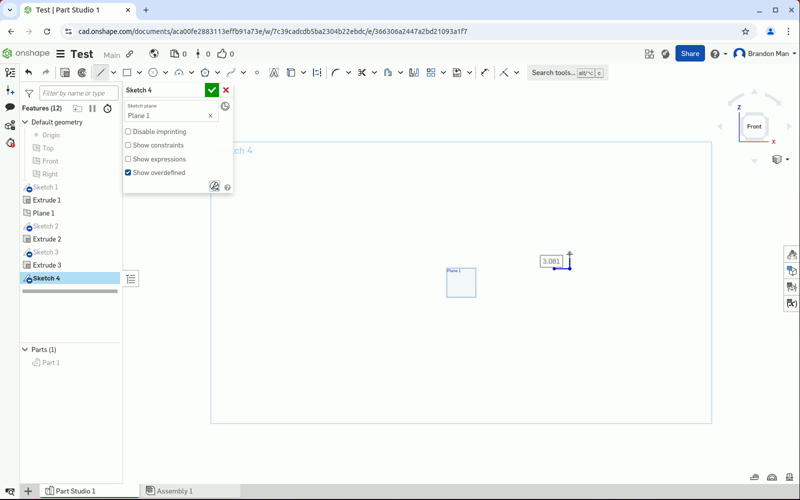
mouse_move(589, 253)
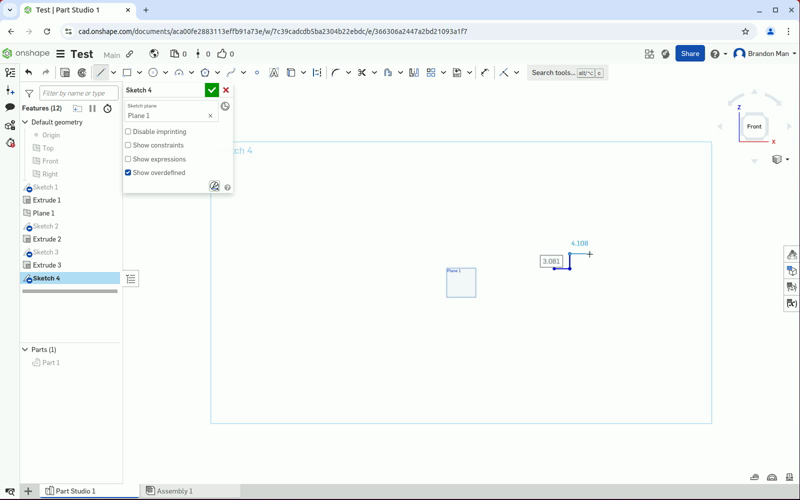
mouse_move(554, 253)
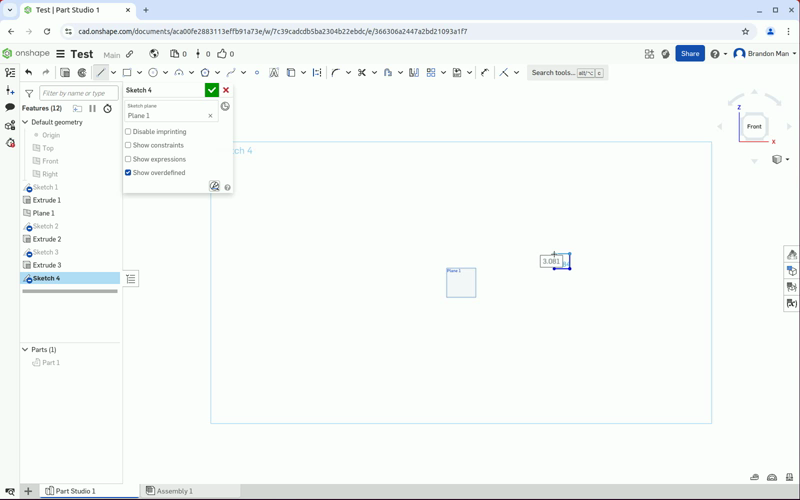
click(554, 253)
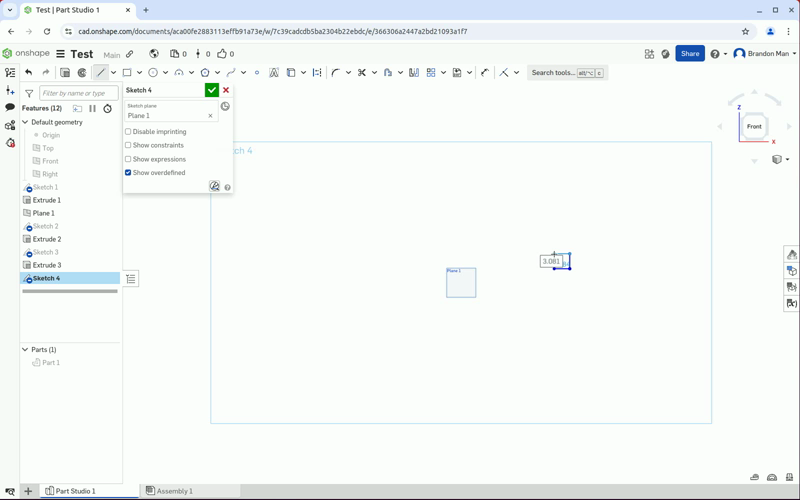
key_up(shift)
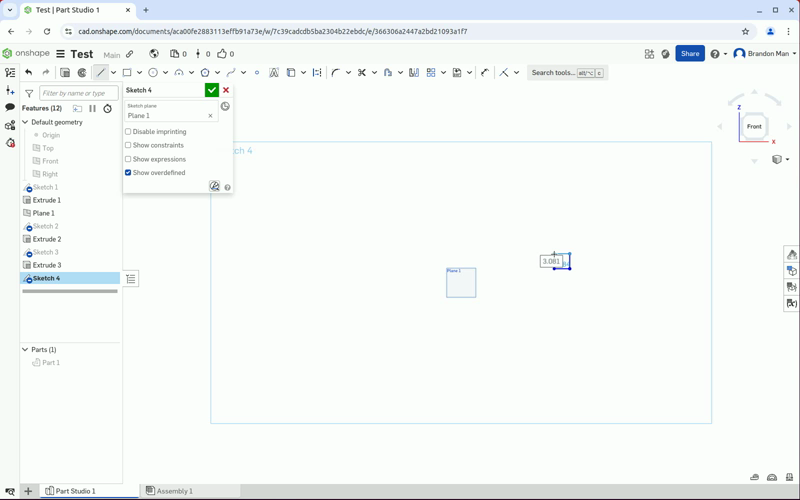
mouse_move(584, 253)
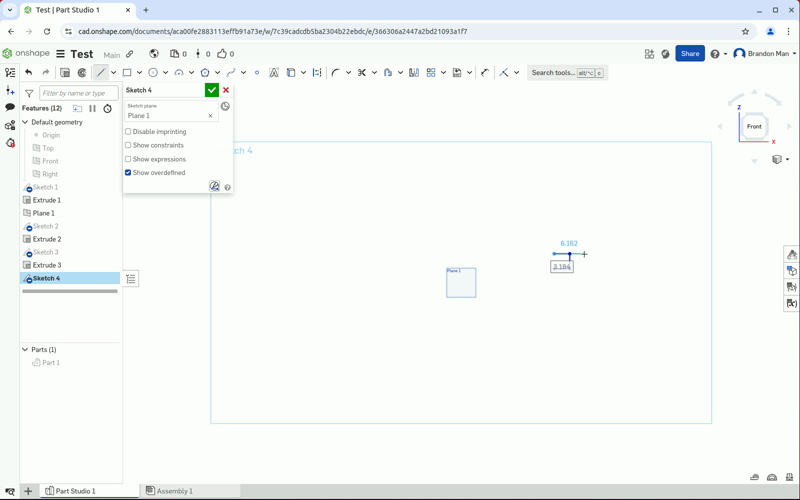
key_down(shift)
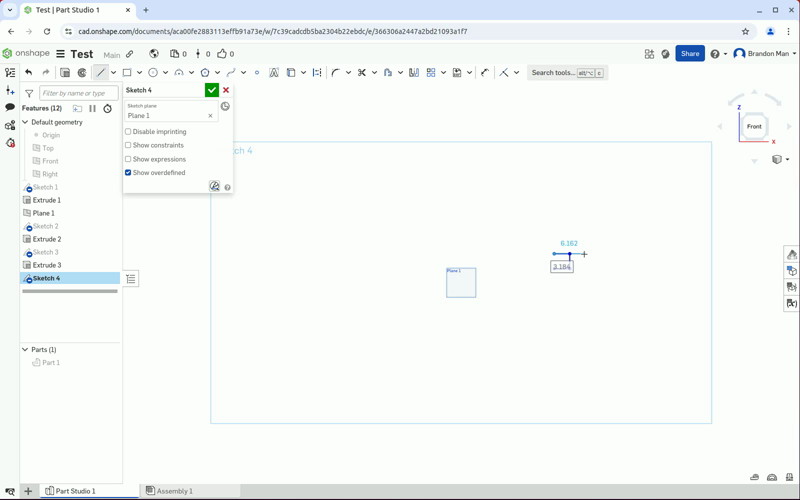
mouse_move(554, 268)
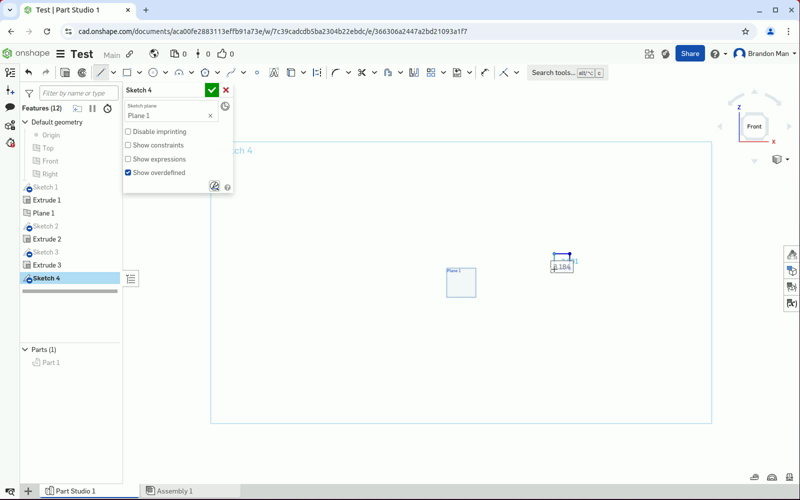
key_up(shift)
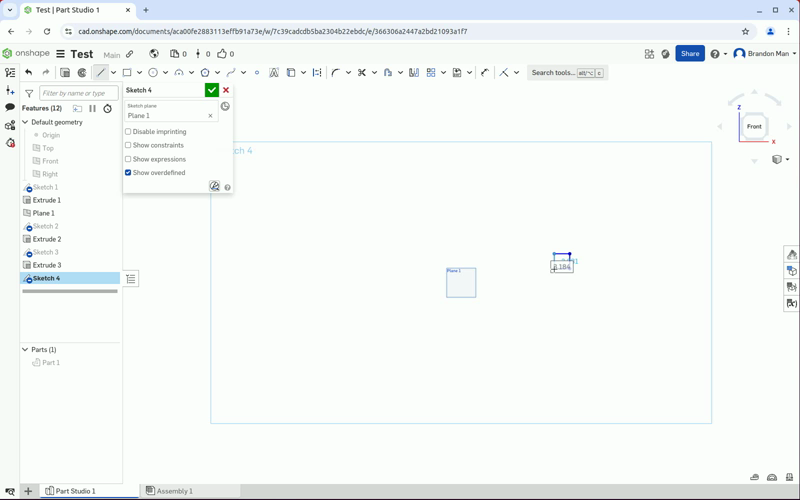
click(554, 268)
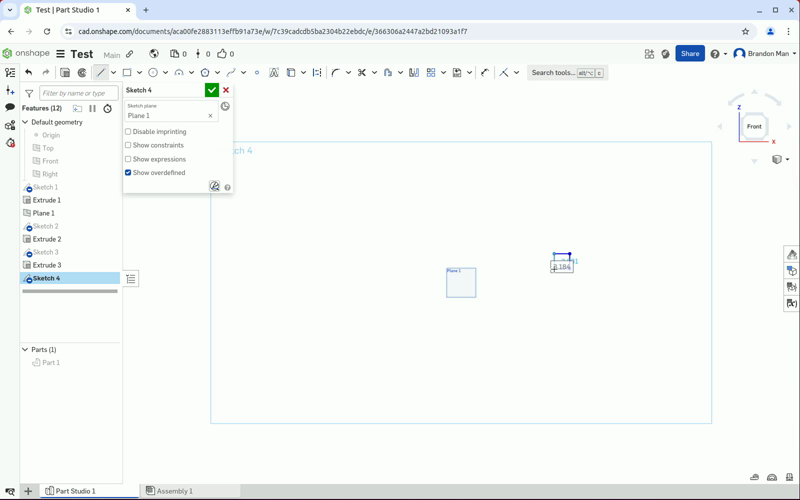
key(esc)
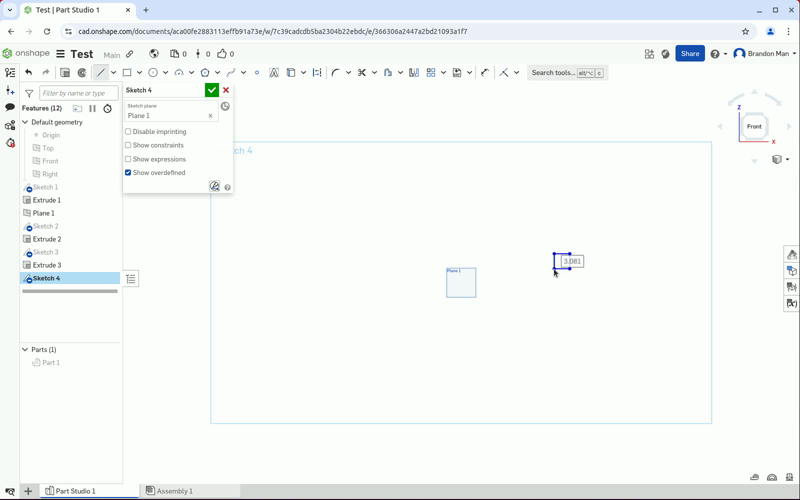
mouse_move(558, 266)
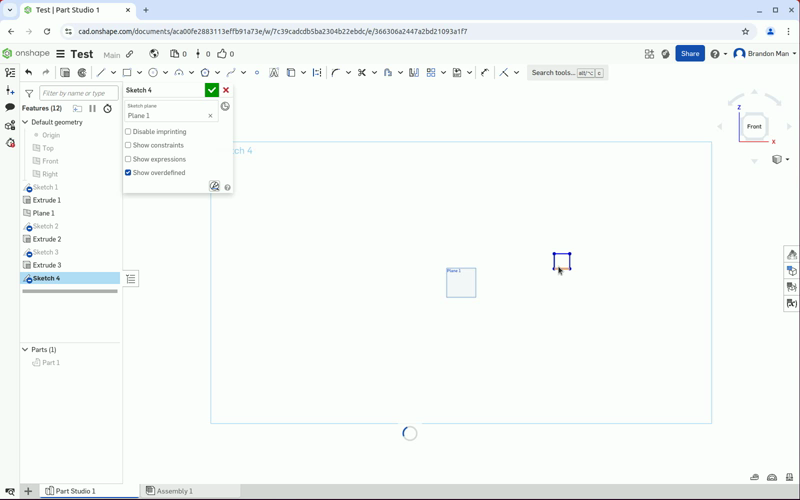
scroll(6)
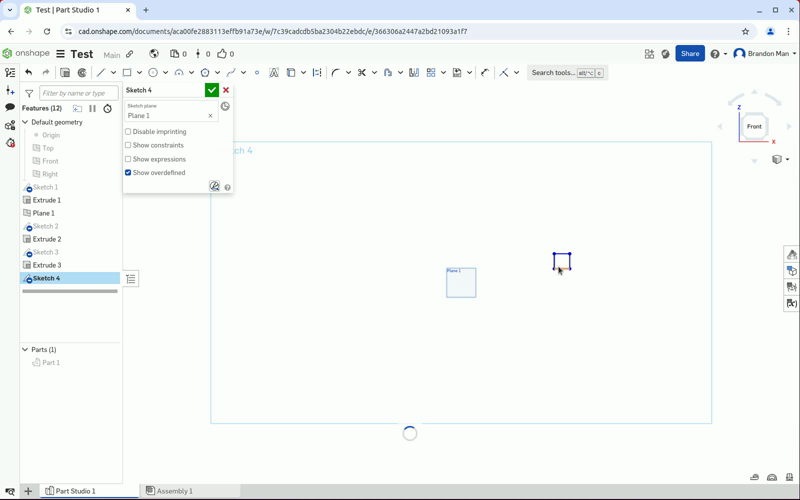
scroll(6)
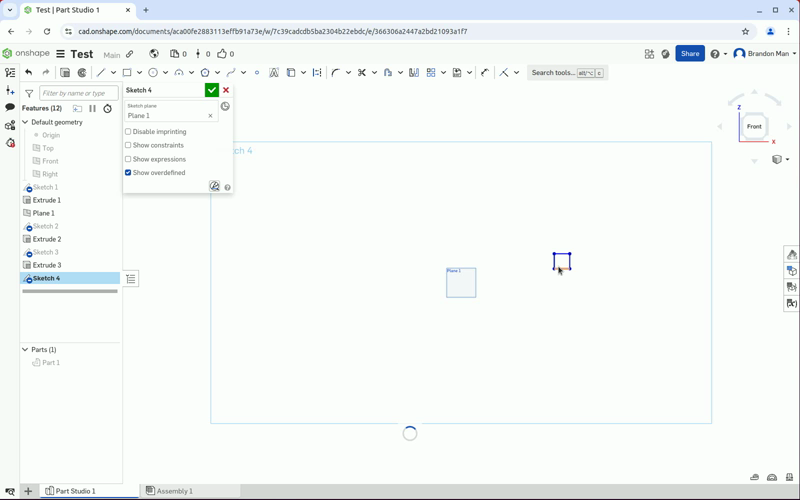
scroll(6)
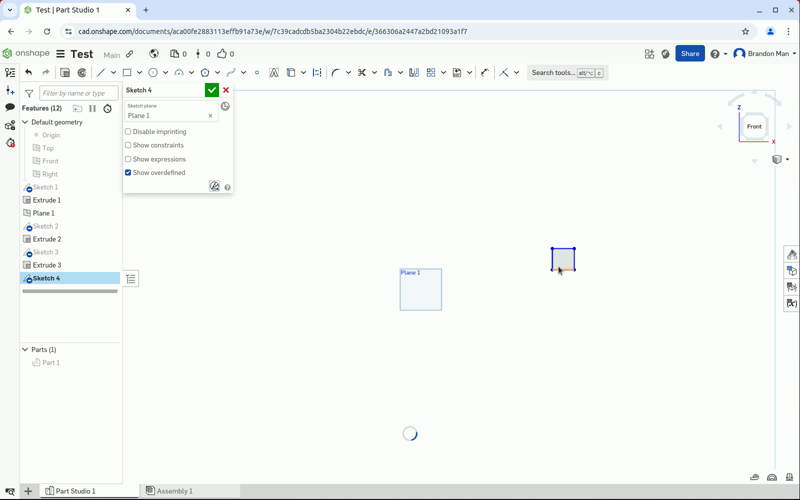
scroll(6)
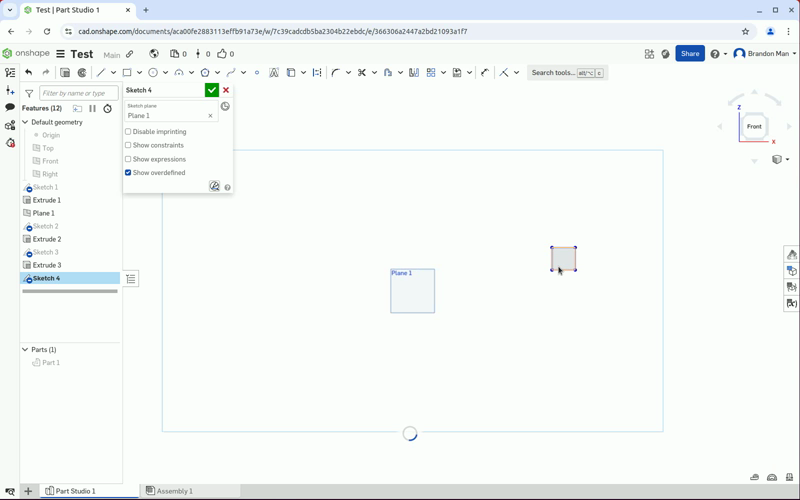
scroll(6)
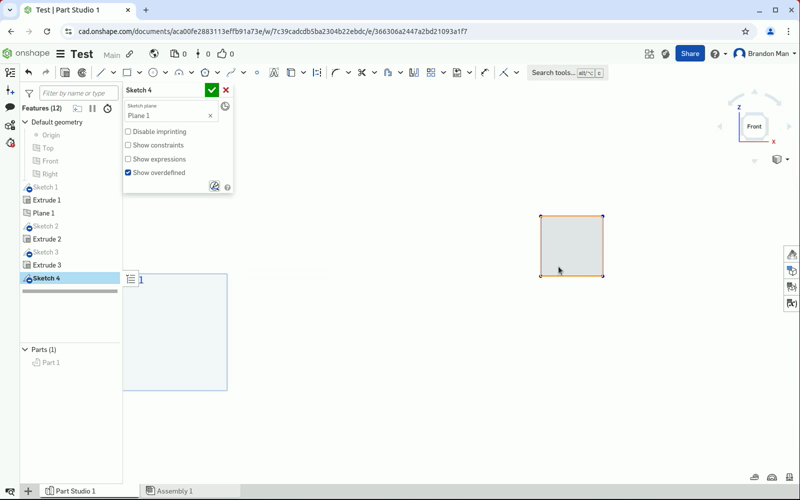
scroll(6)
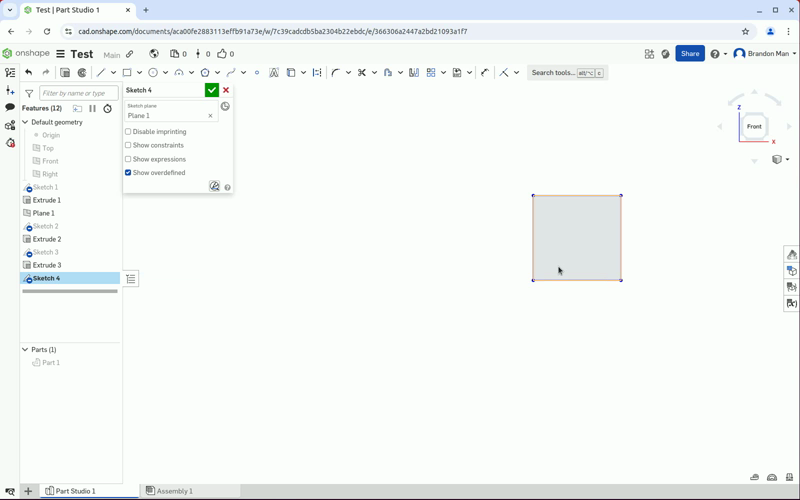
scroll(6)
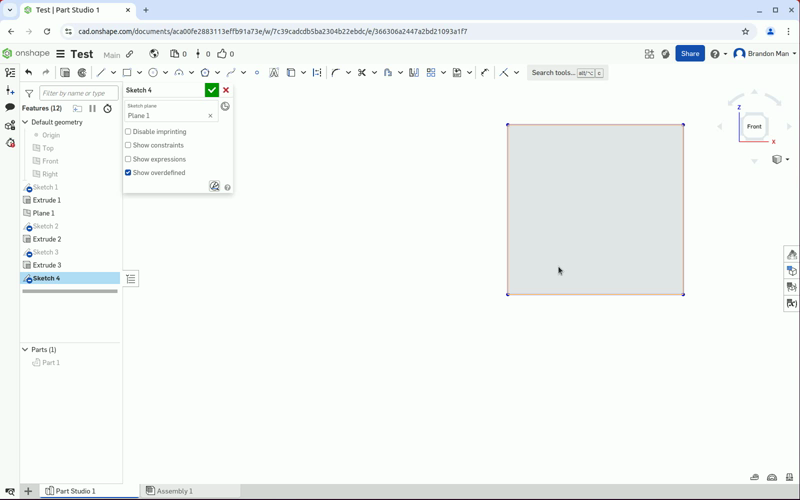
click(558, 266)
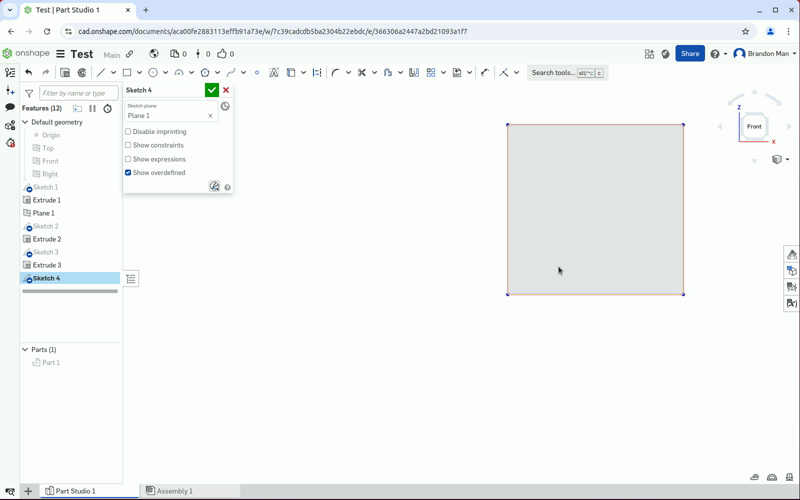
scroll(-6)
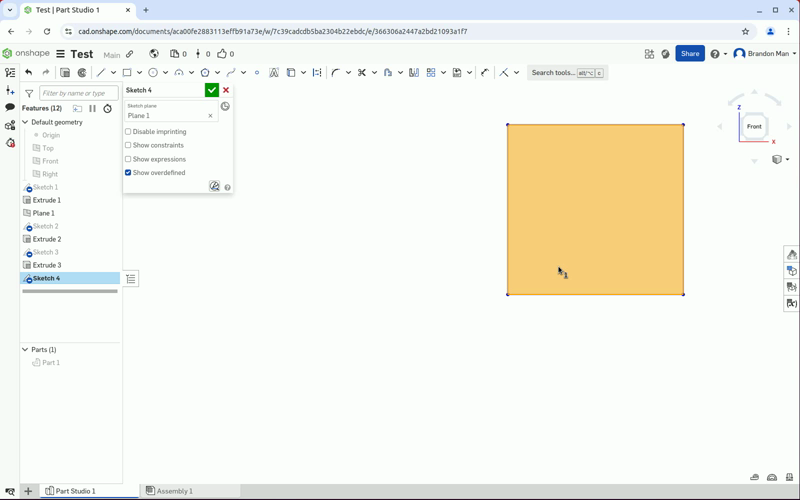
scroll(-6)
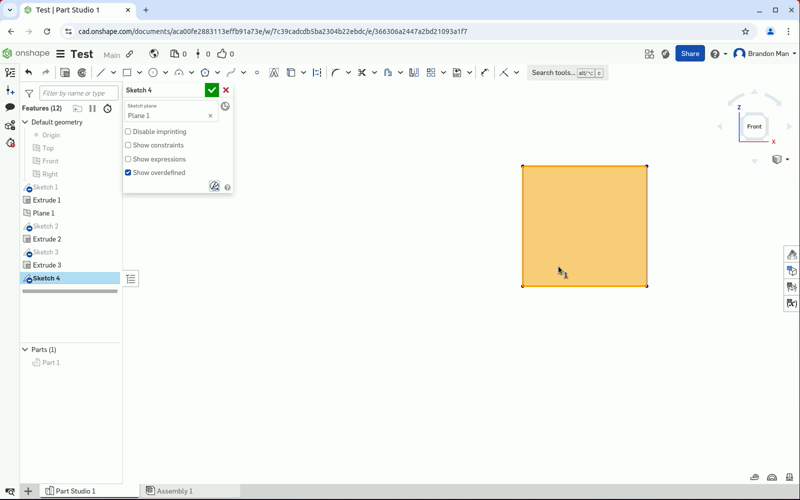
scroll(-6)
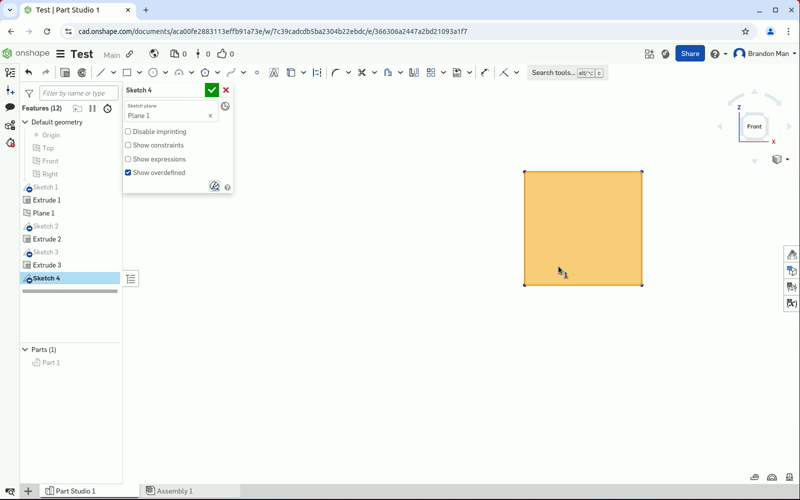
scroll(-6)
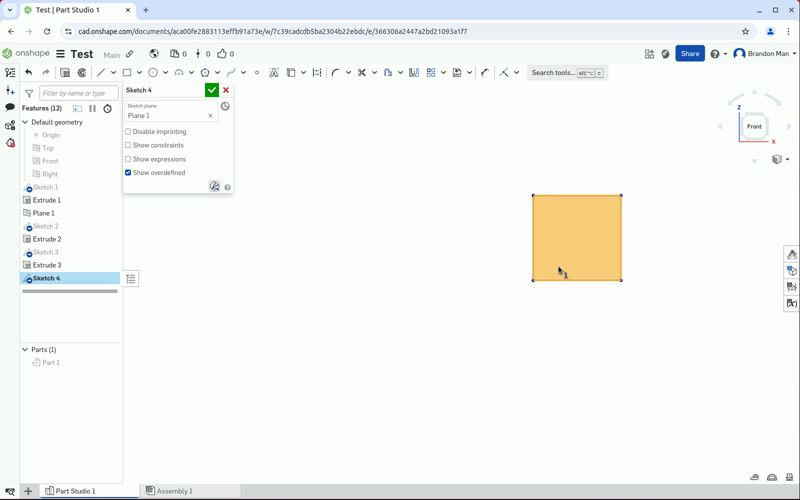
scroll(-6)
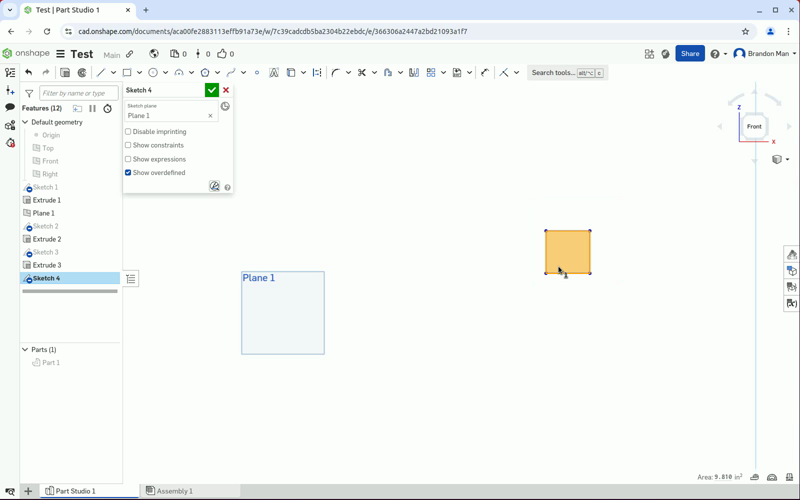
scroll(-6)
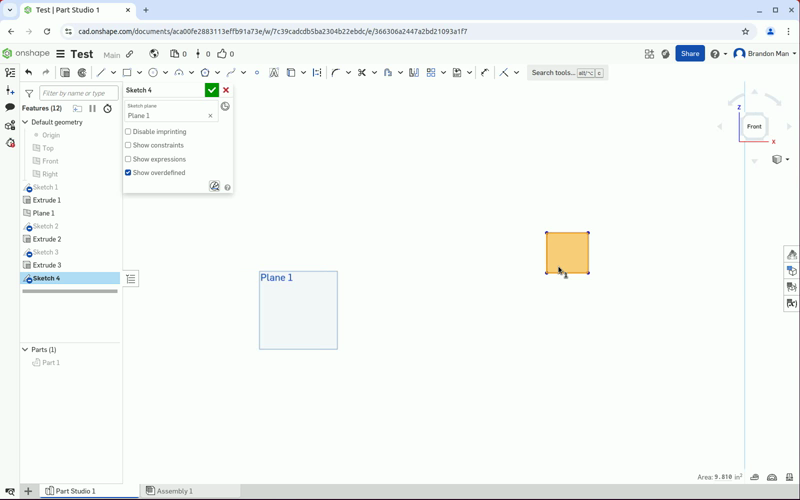
scroll(-6)
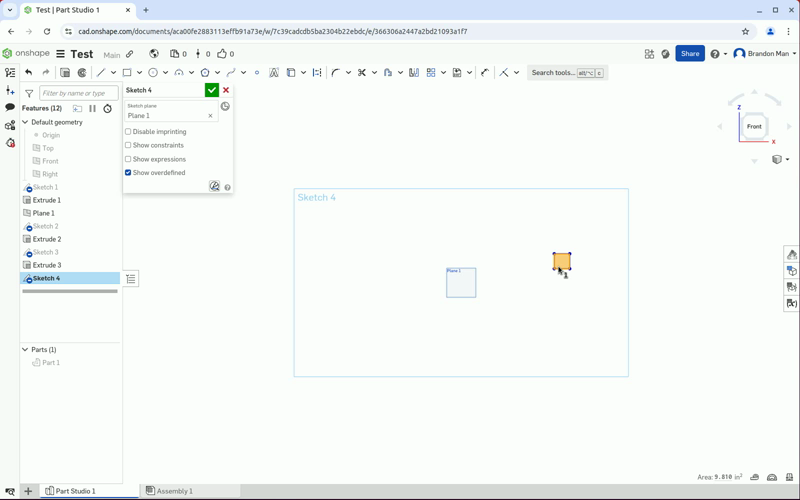
mouse_move(73, 352)
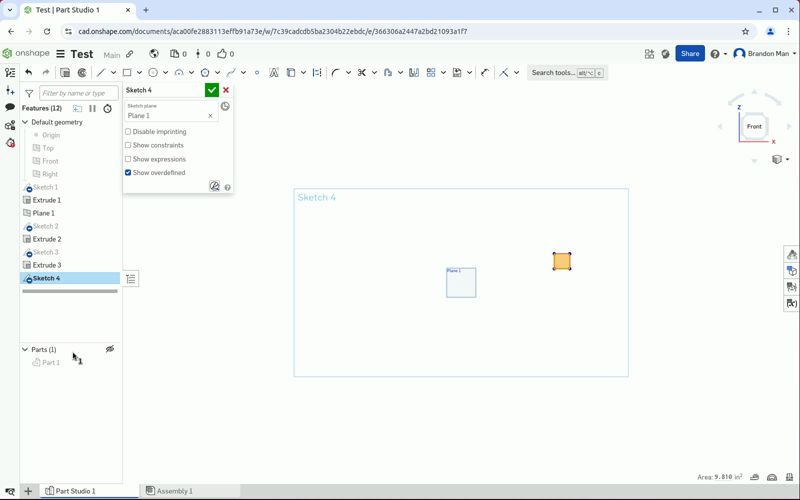
key(shift+y)
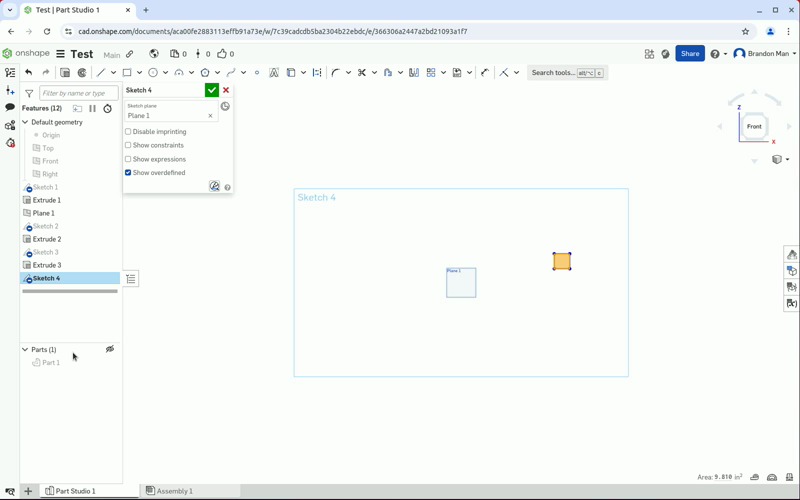
key(shift+e)
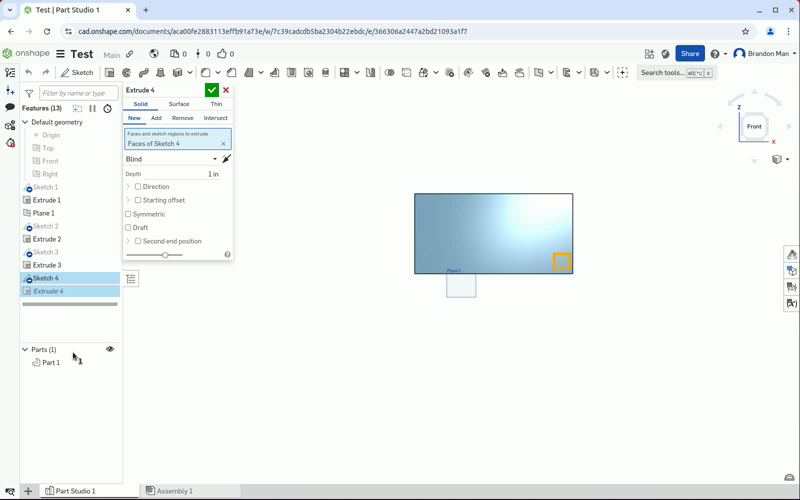
mouse_move(143, 106)
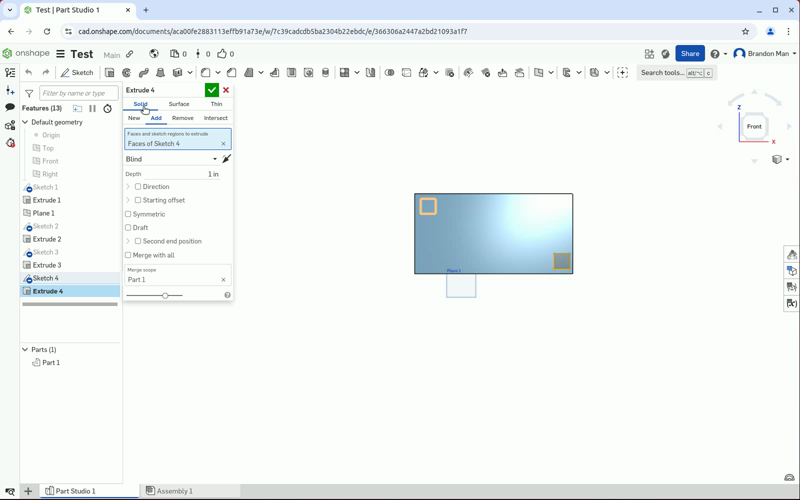
click(143, 106)
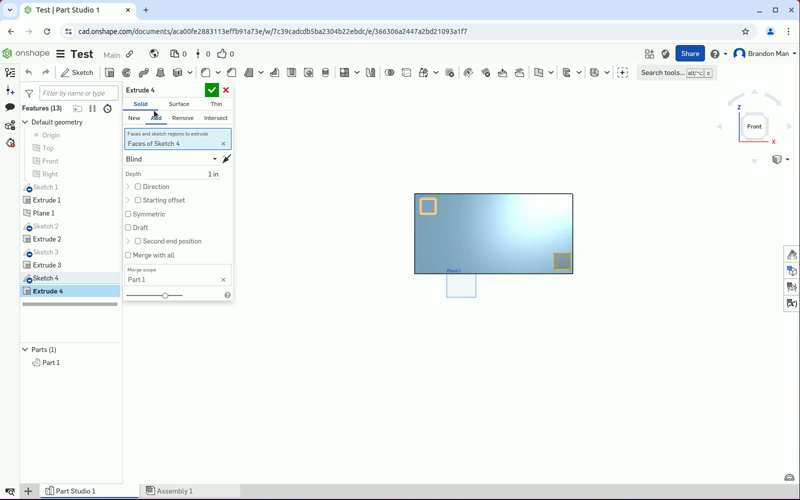
mouse_move(186, 120)
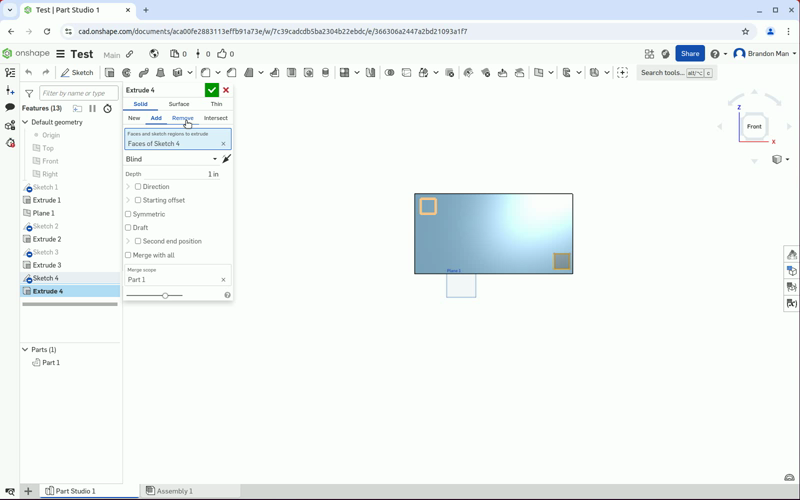
click(186, 120)
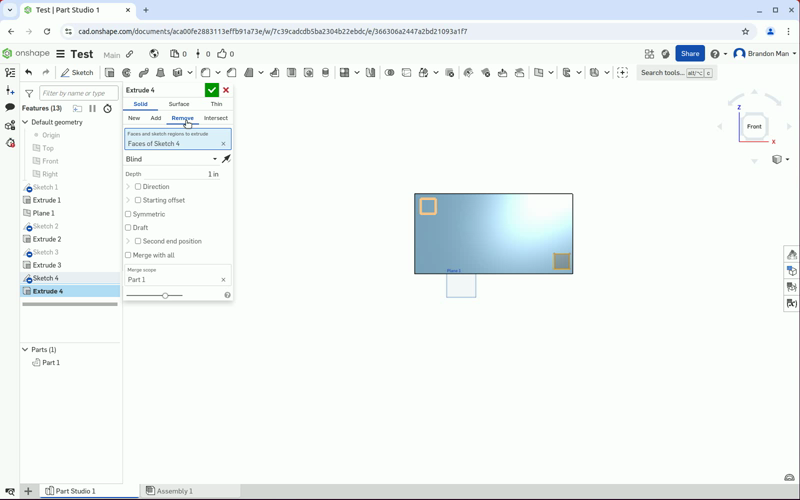
key(tab, 4)
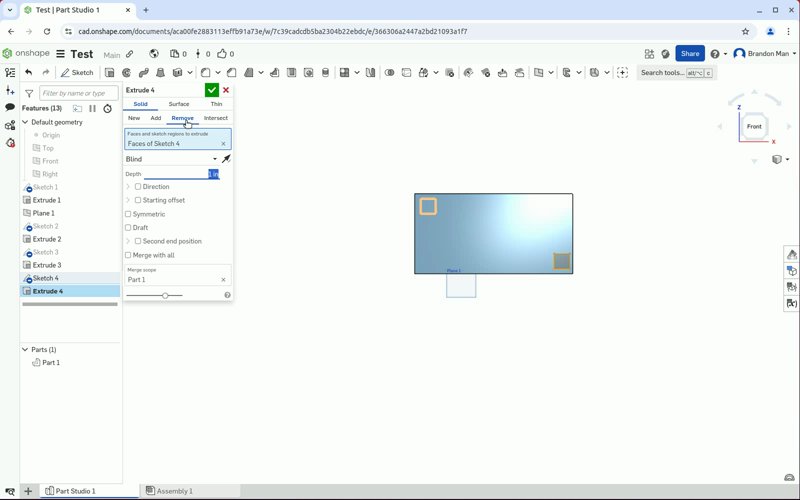
text(0.963)
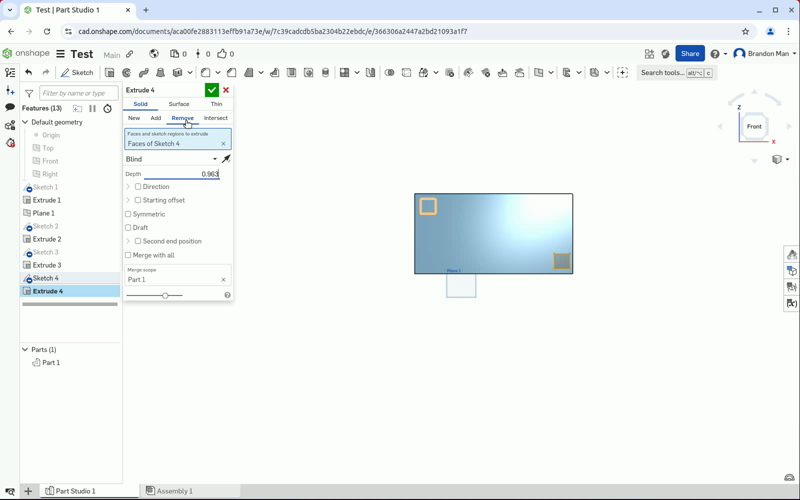
key(tab, 6)
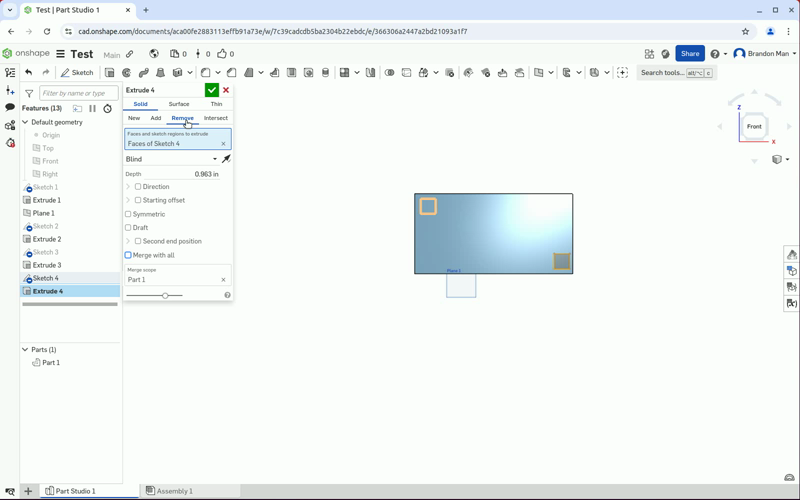
key(space)
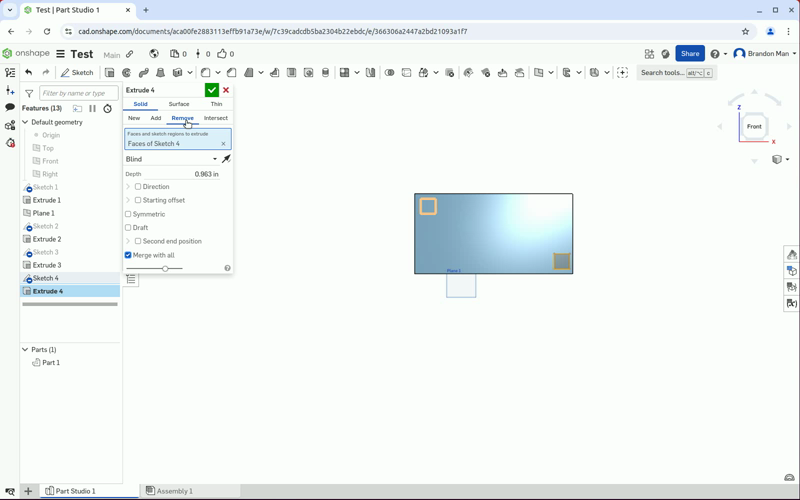
key(enter)
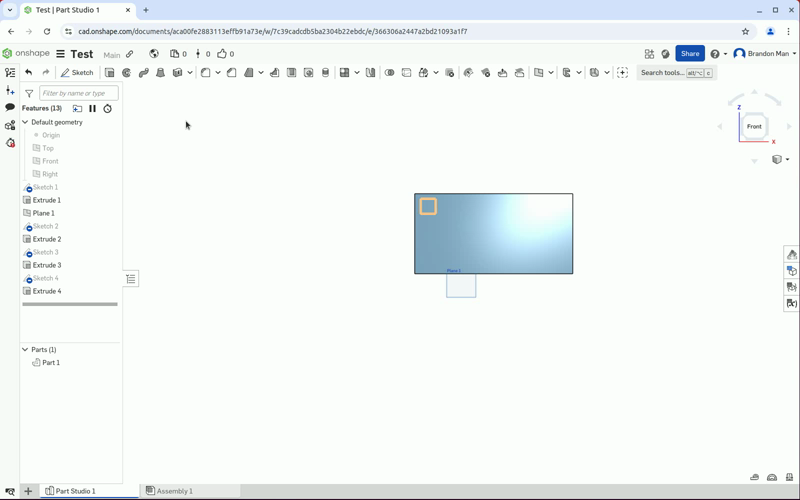
key(shift+h)
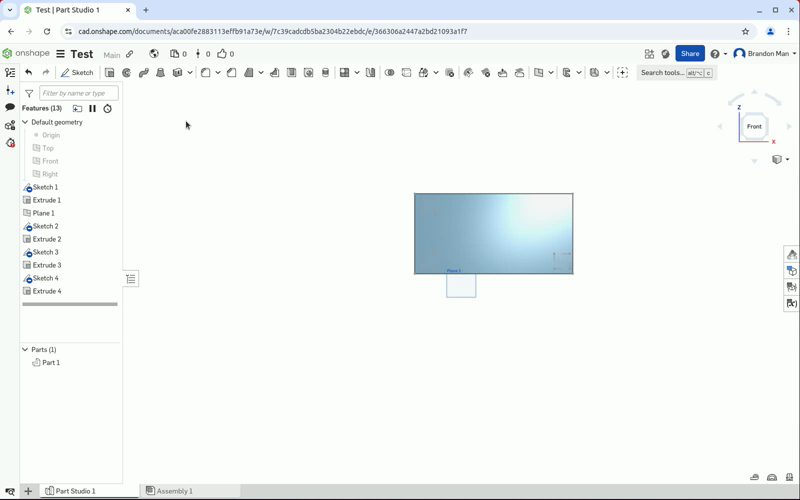
key(shift+h)
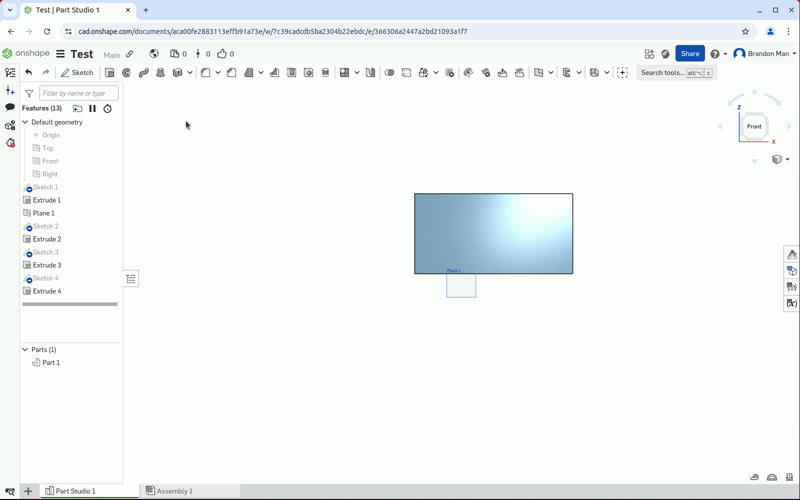
mouse_move(73, 189)
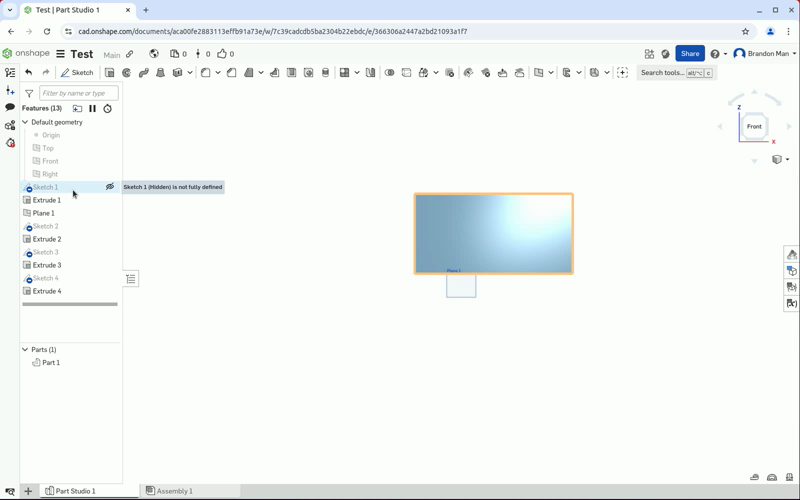
click(73, 189)
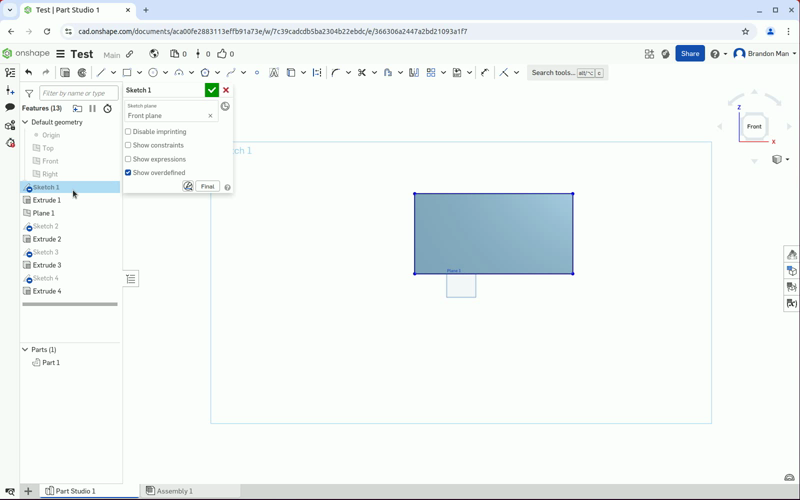
mouse_move(229, 92)
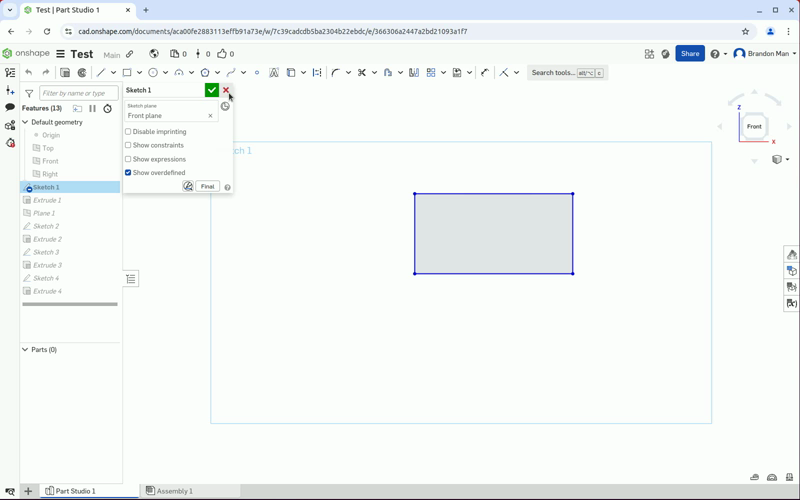
click(229, 92)
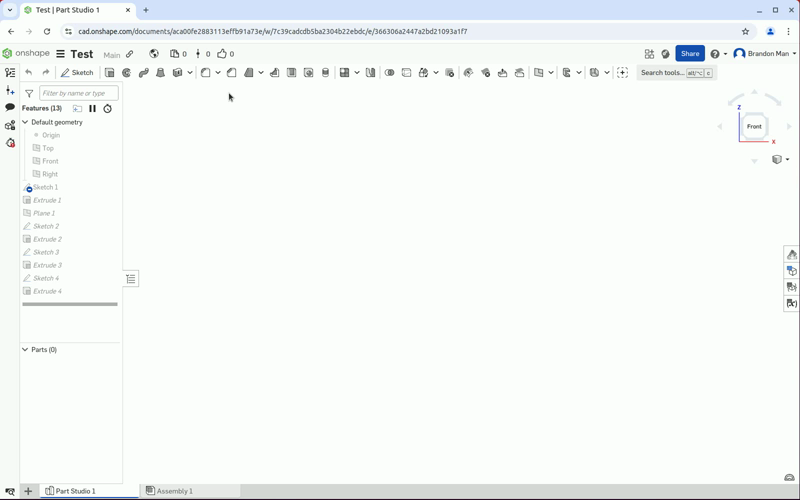
key(shift+s)
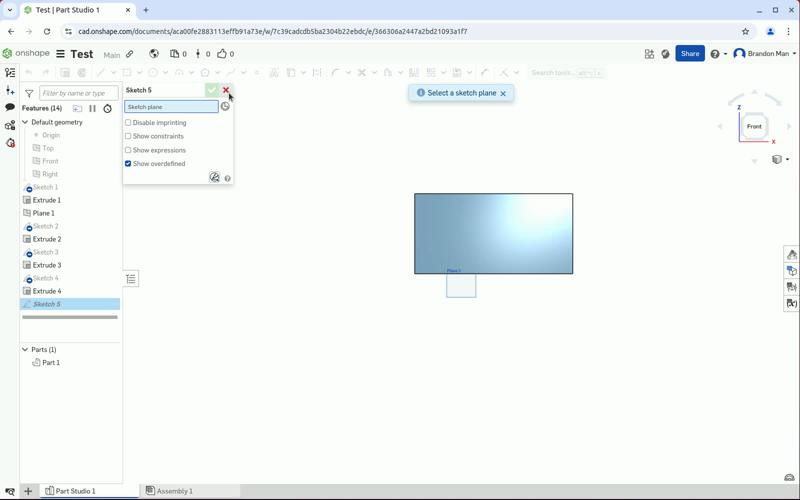
mouse_move(73, 215)
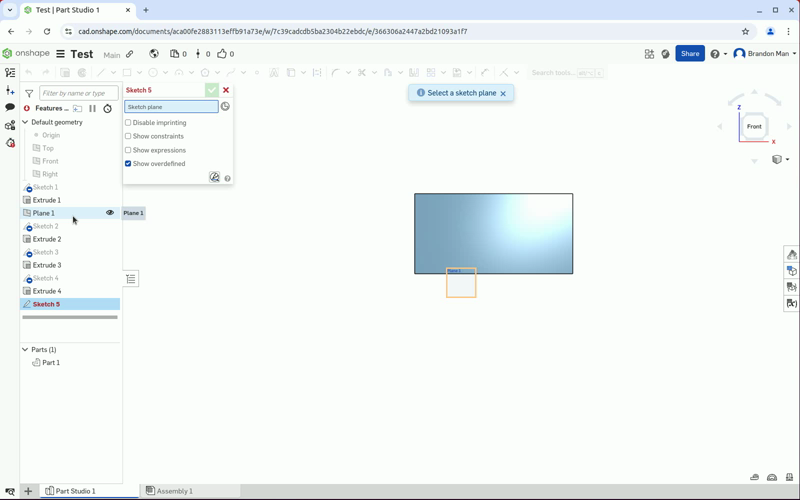
click(73, 215)
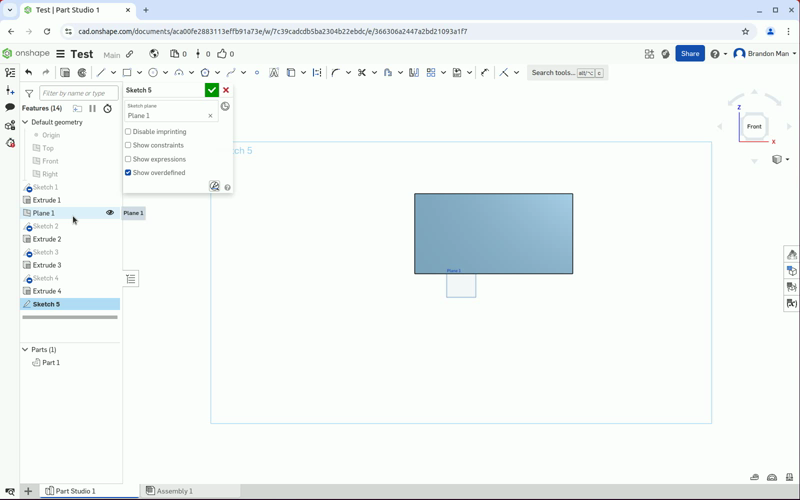
mouse_move(73, 352)
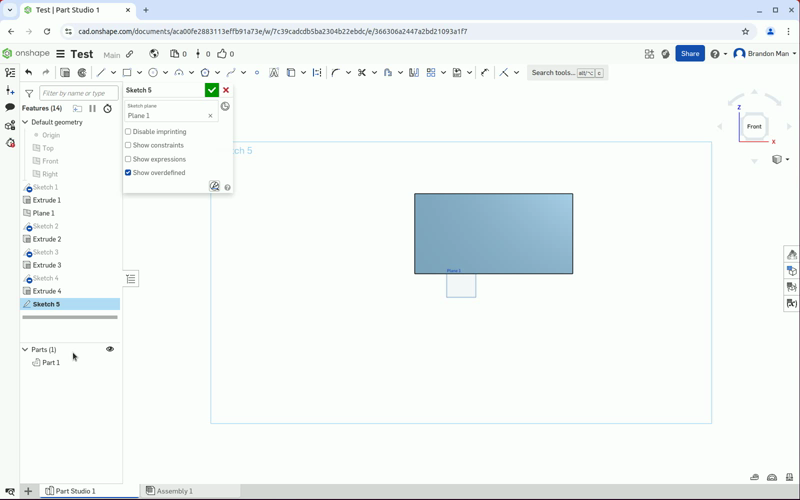
key(y)
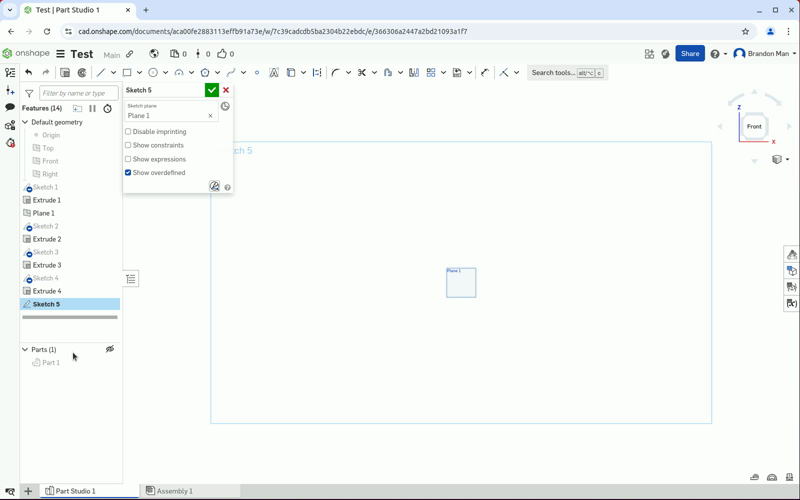
key(l)
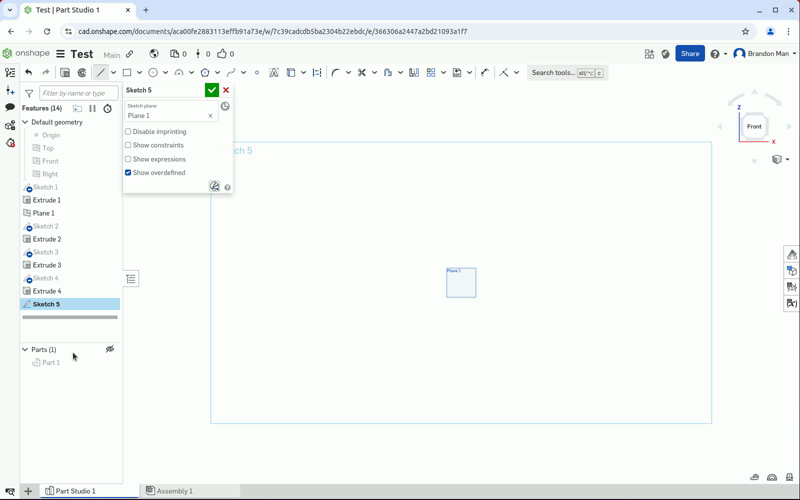
key_down(shift)
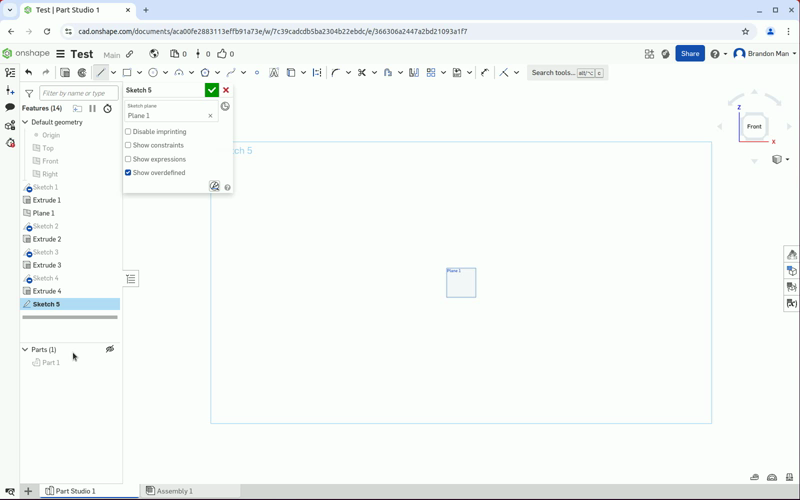
mouse_move(554, 213)
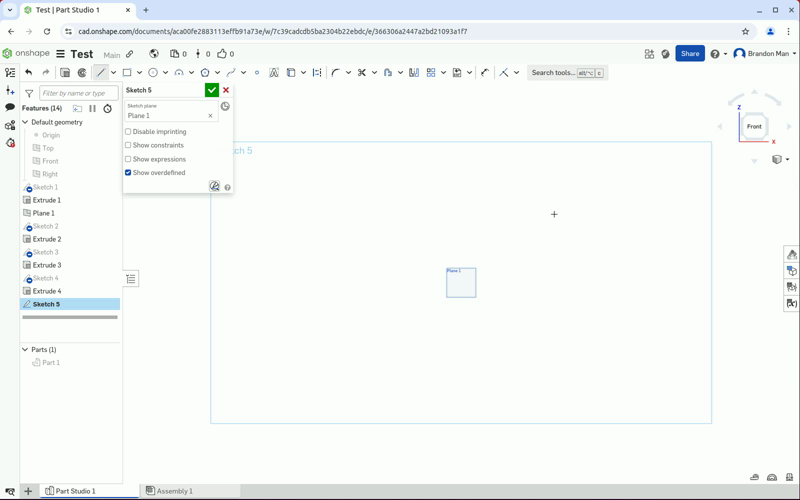
click(554, 213)
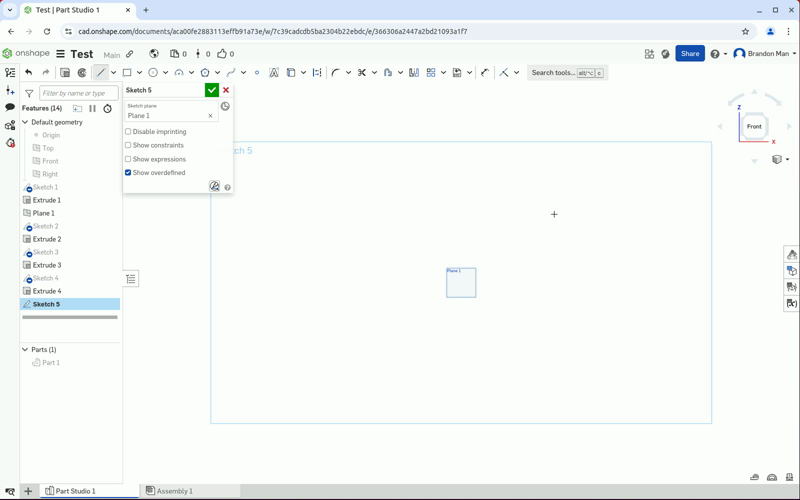
key_up(shift)
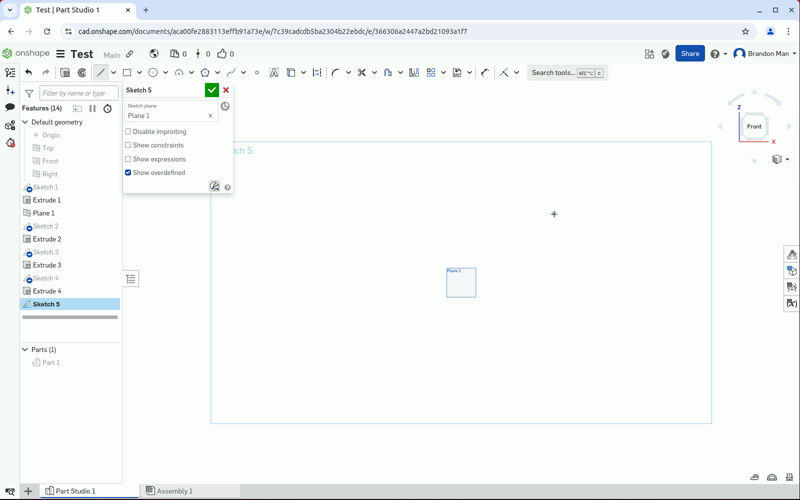
key_down(shift)
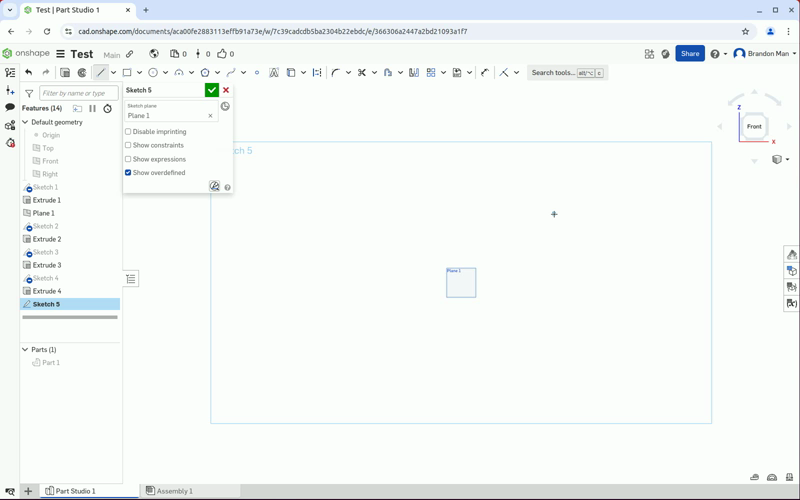
mouse_move(584, 213)
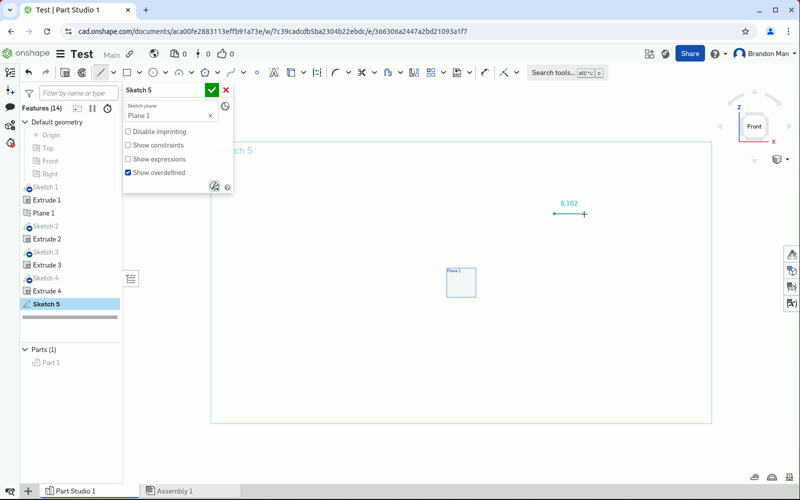
mouse_move(569, 213)
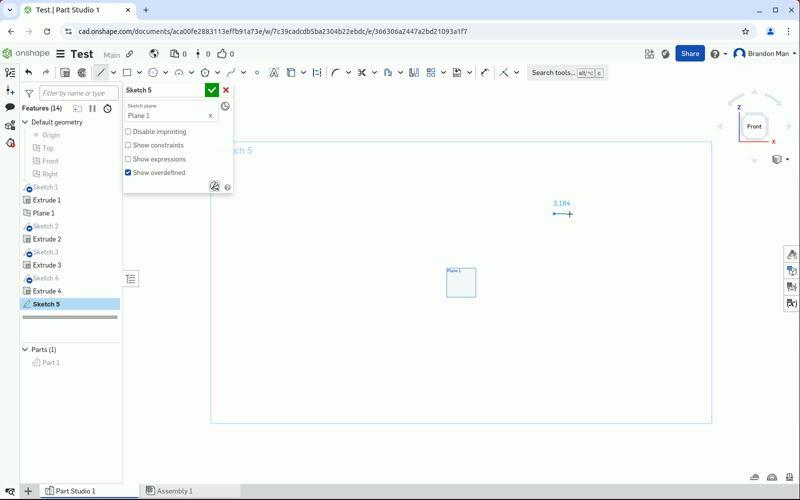
click(569, 213)
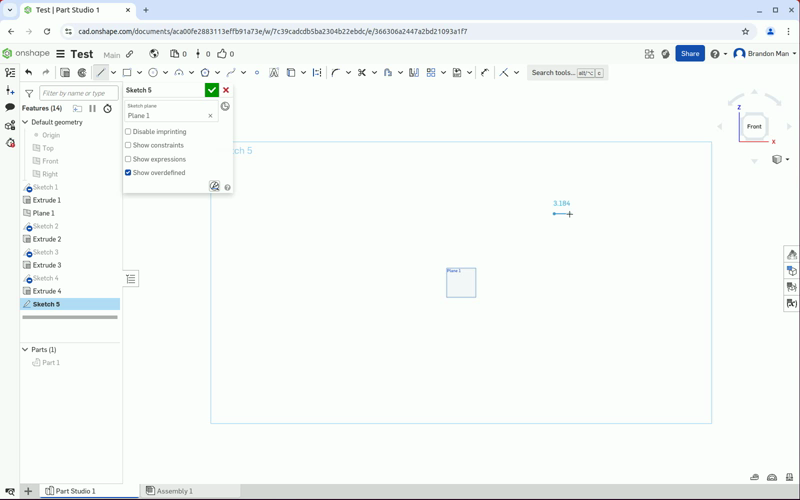
key_up(shift)
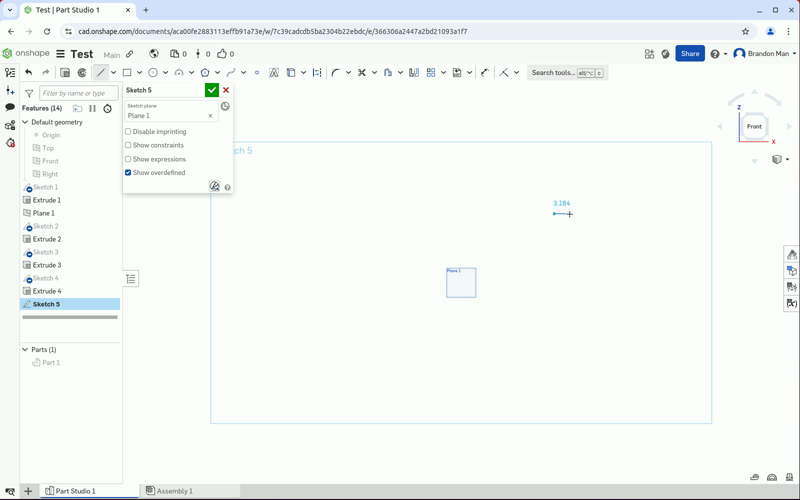
key_down(shift)
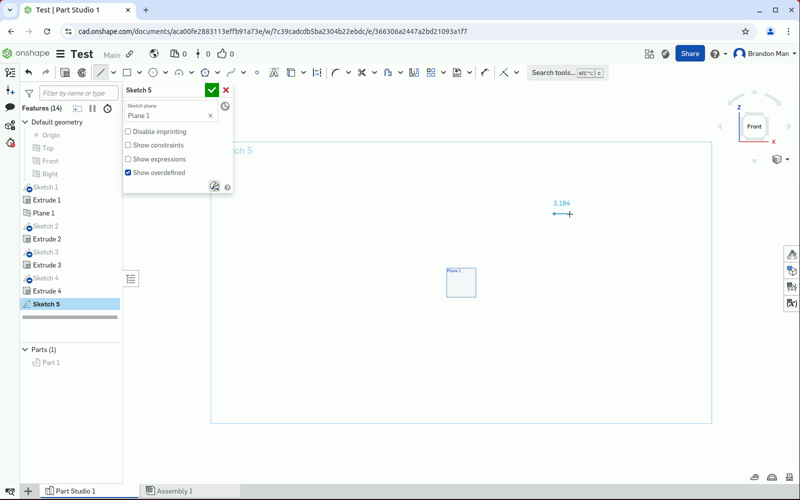
mouse_move(589, 213)
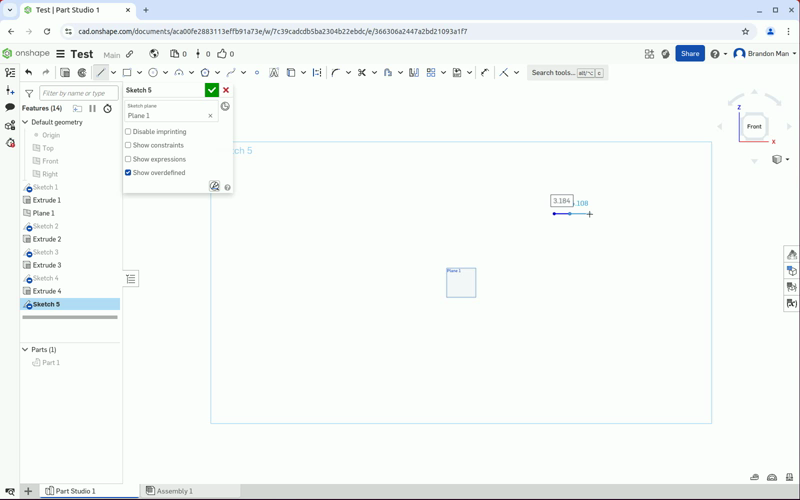
mouse_move(569, 198)
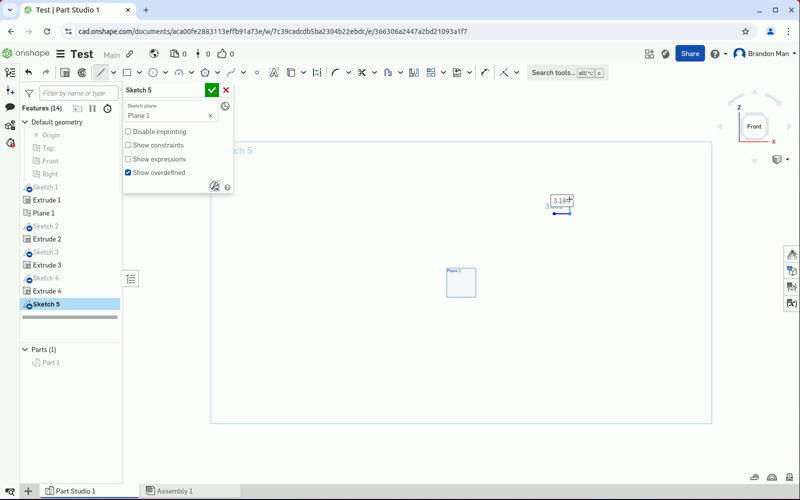
click(569, 198)
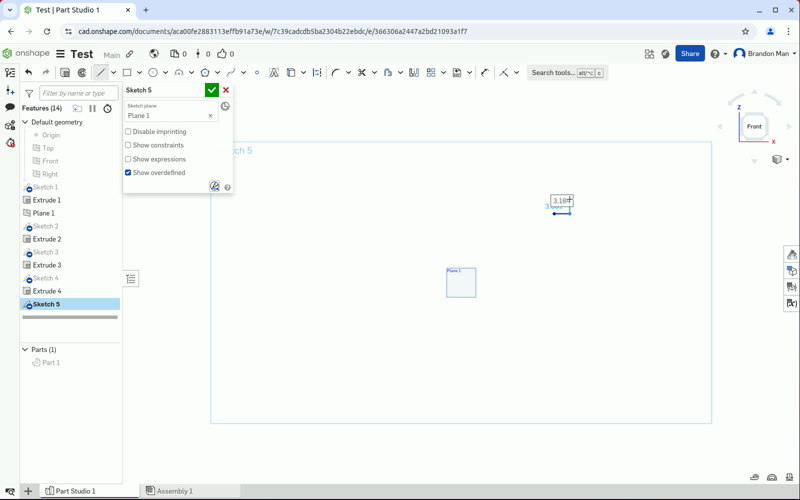
key_up(shift)
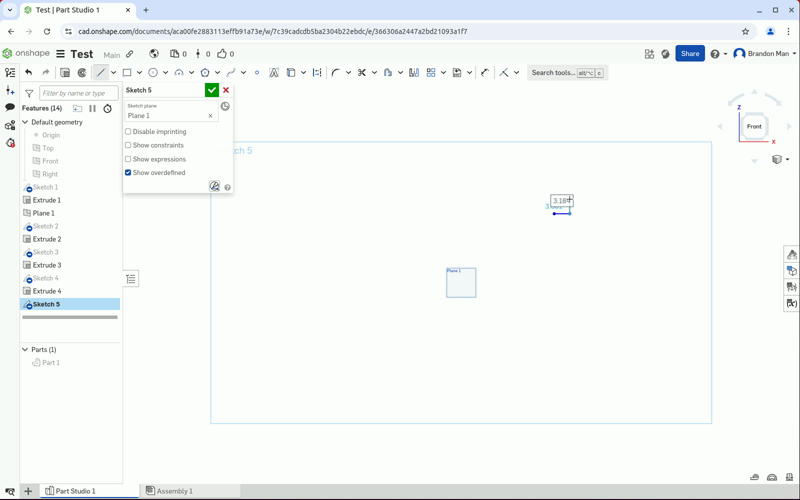
key_down(shift)
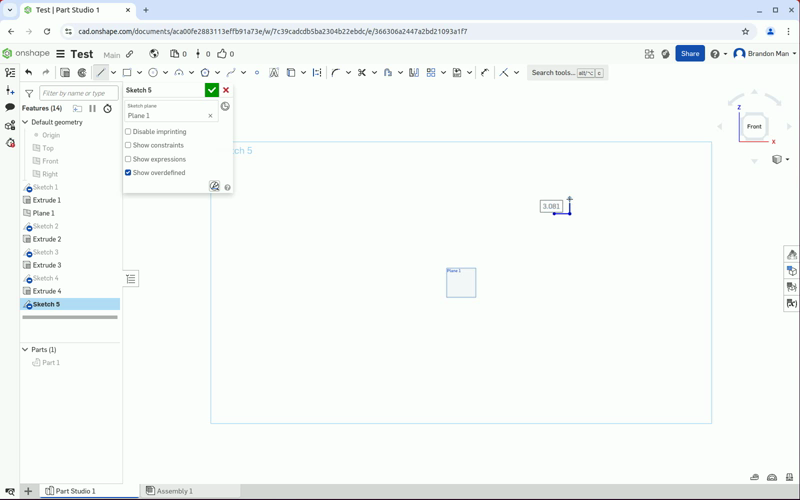
mouse_move(589, 198)
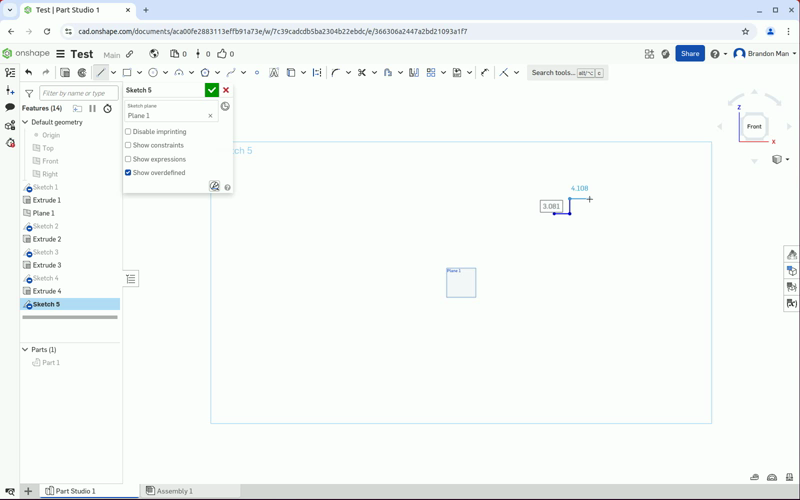
mouse_move(554, 198)
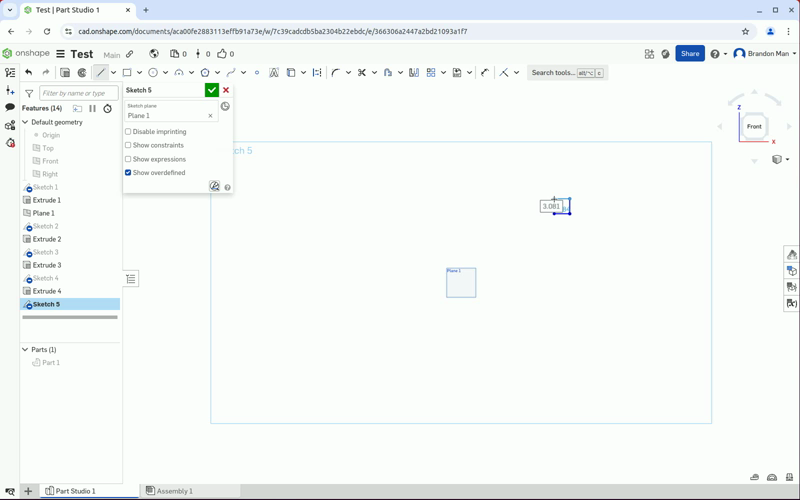
click(554, 198)
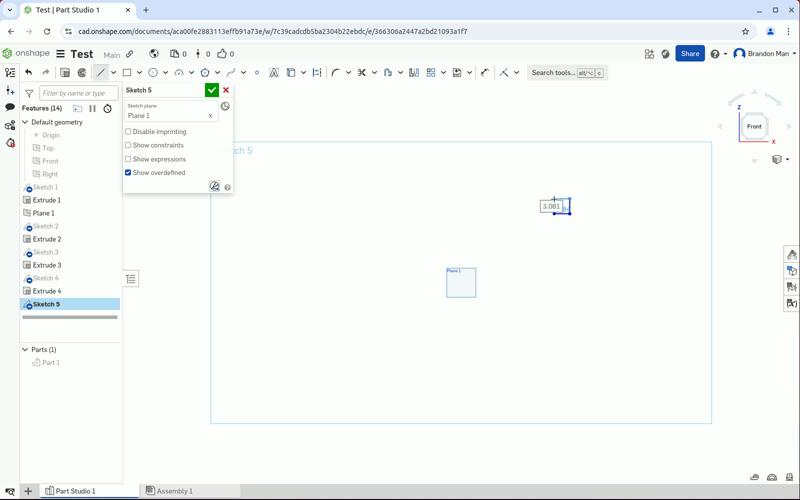
key_up(shift)
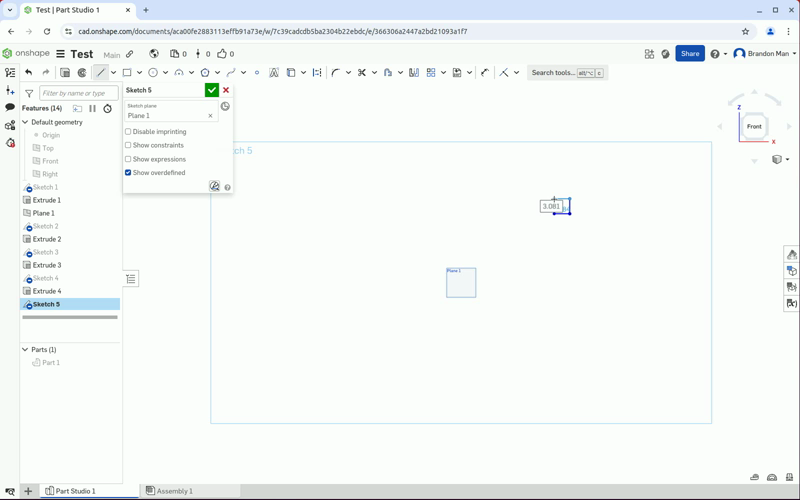
mouse_move(584, 198)
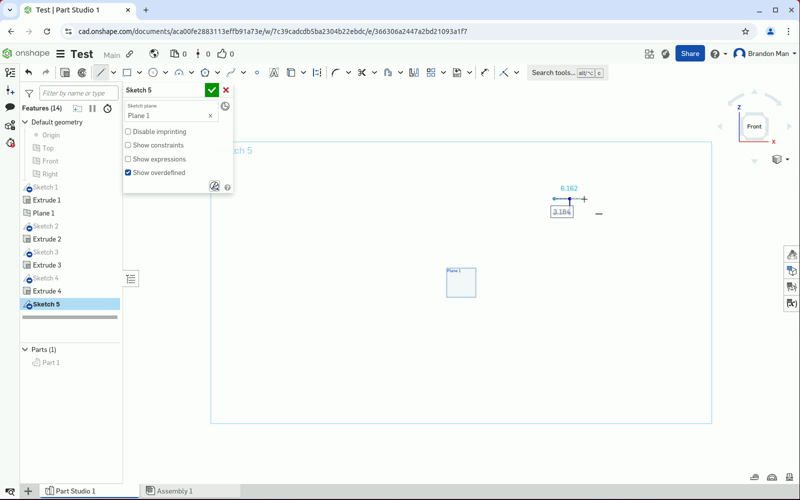
key_down(shift)
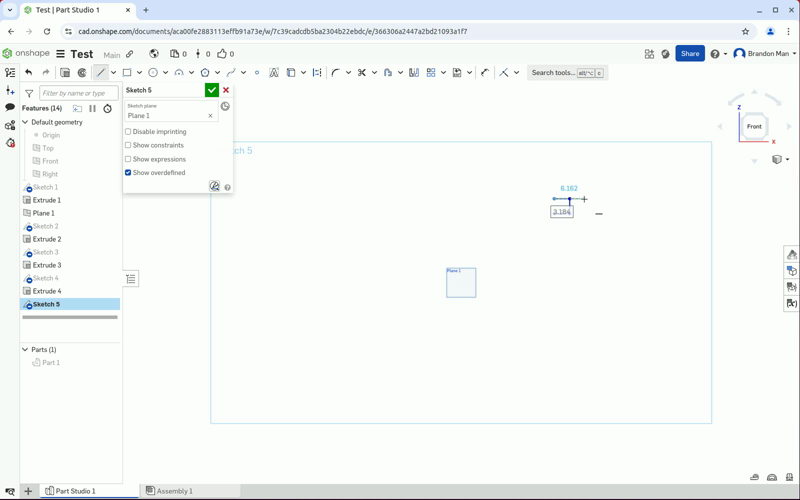
mouse_move(554, 213)
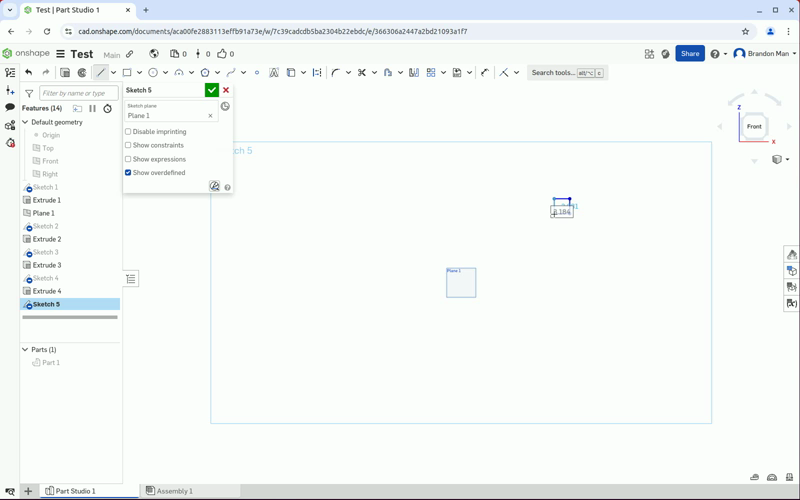
key_up(shift)
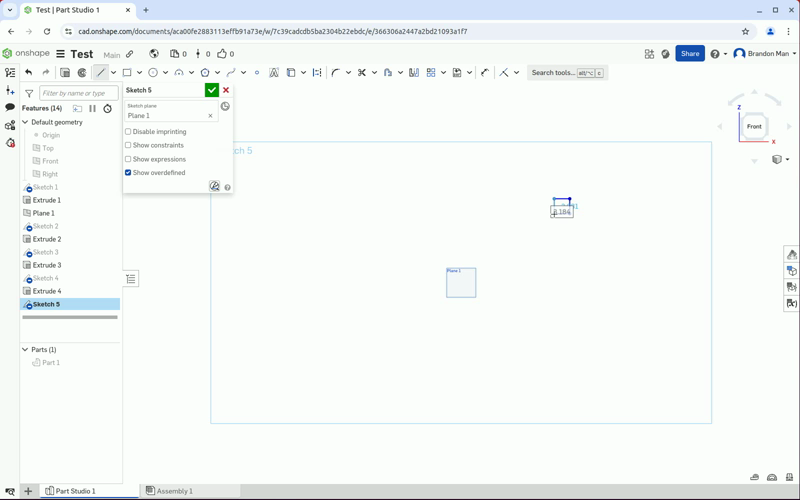
click(554, 213)
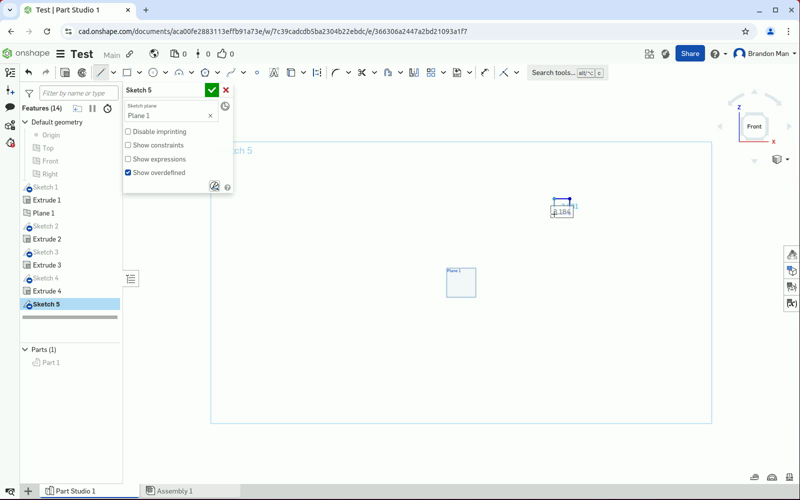
key(esc)
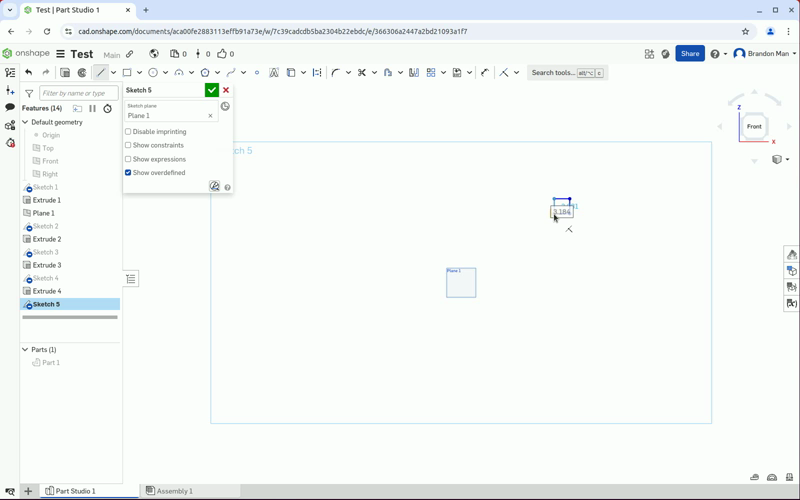
mouse_move(567, 201)
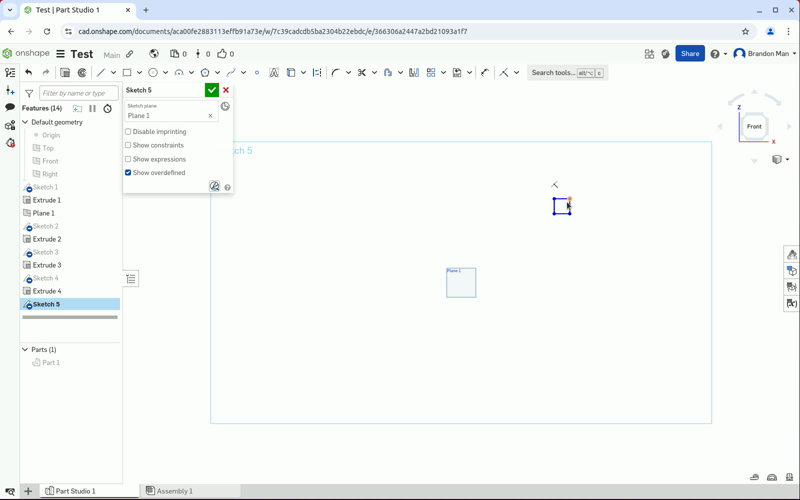
scroll(6)
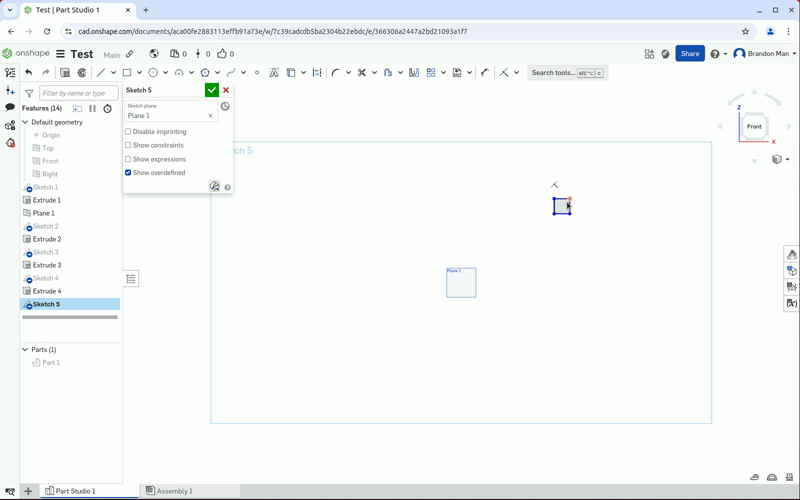
scroll(6)
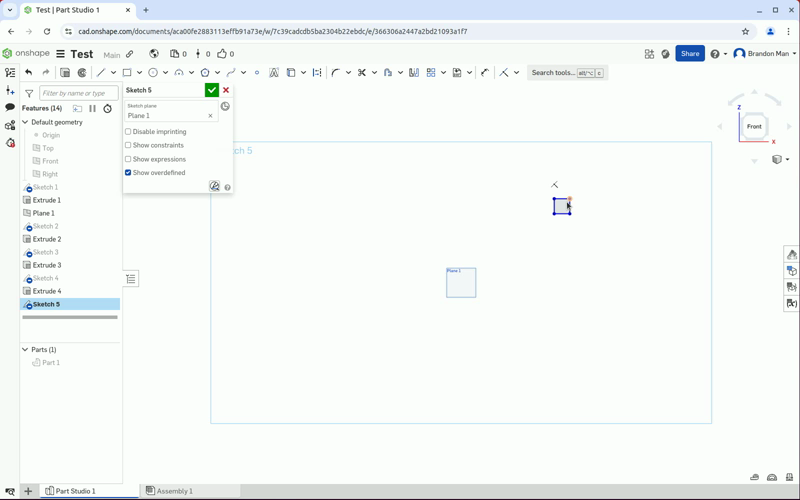
scroll(6)
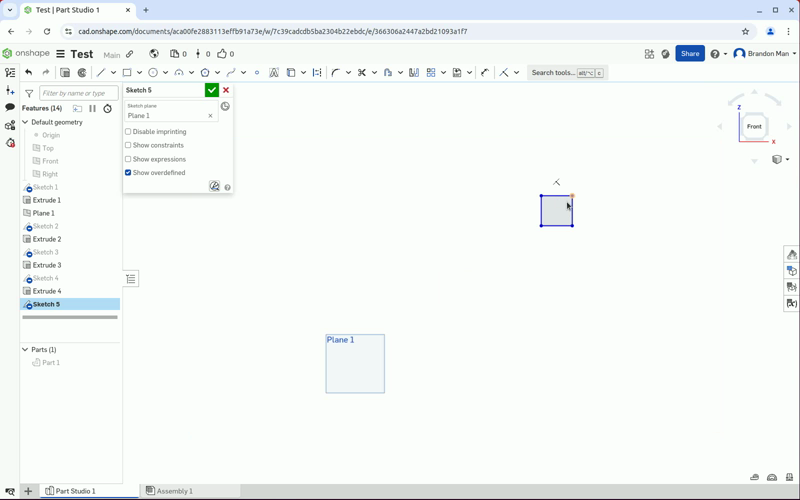
scroll(6)
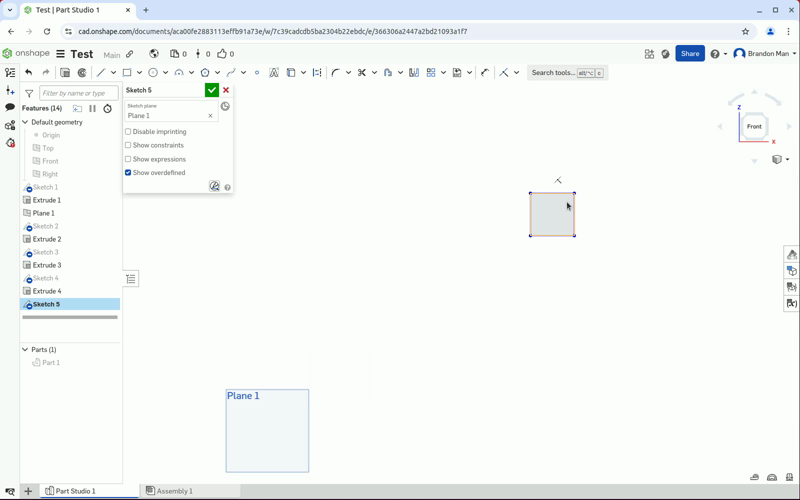
scroll(6)
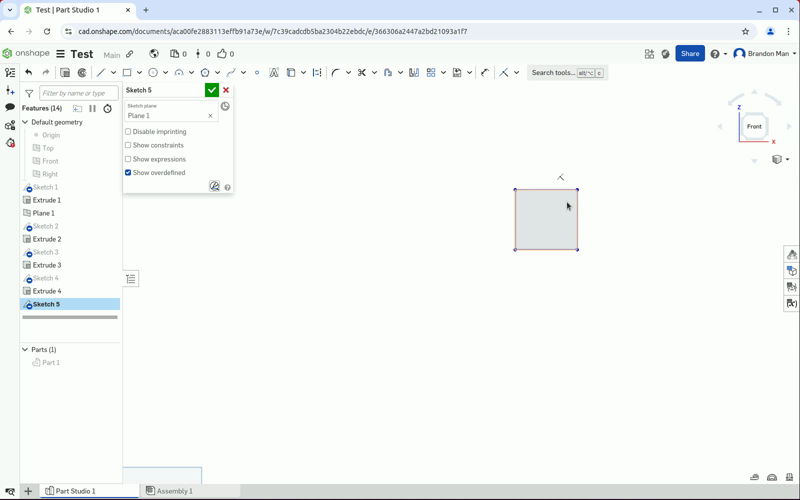
scroll(6)
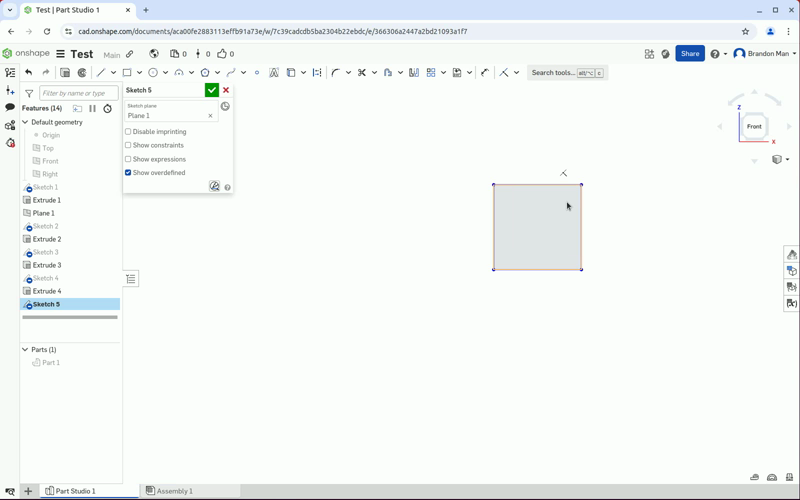
scroll(6)
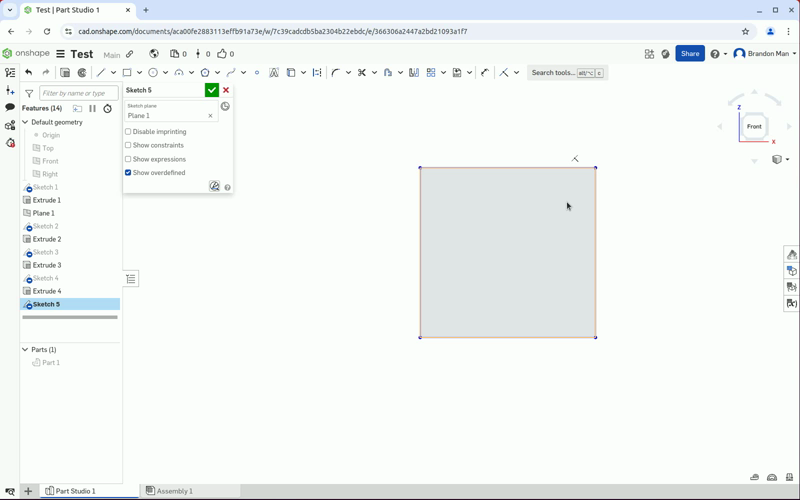
click(567, 201)
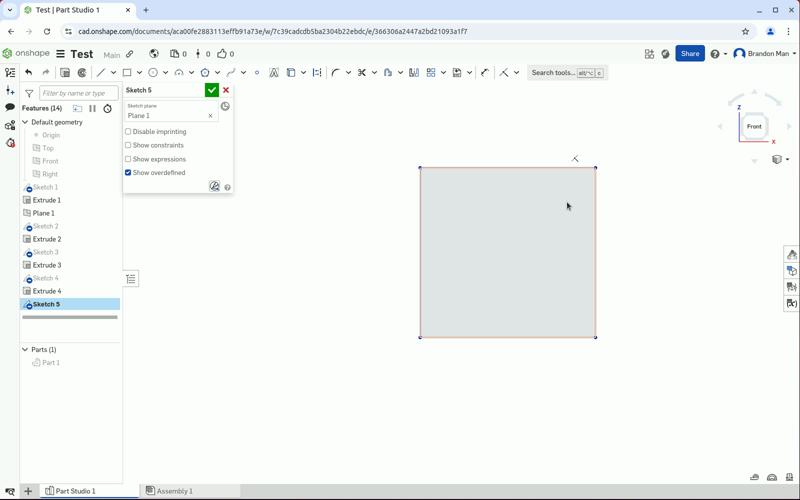
scroll(-6)
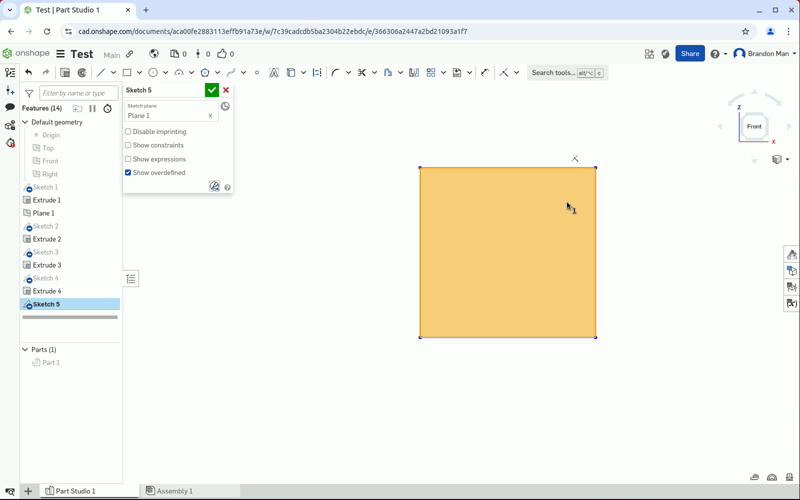
scroll(-6)
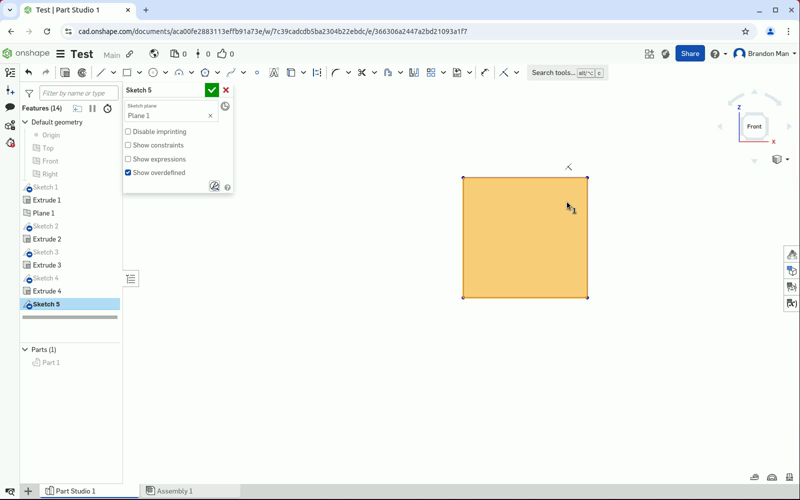
scroll(-6)
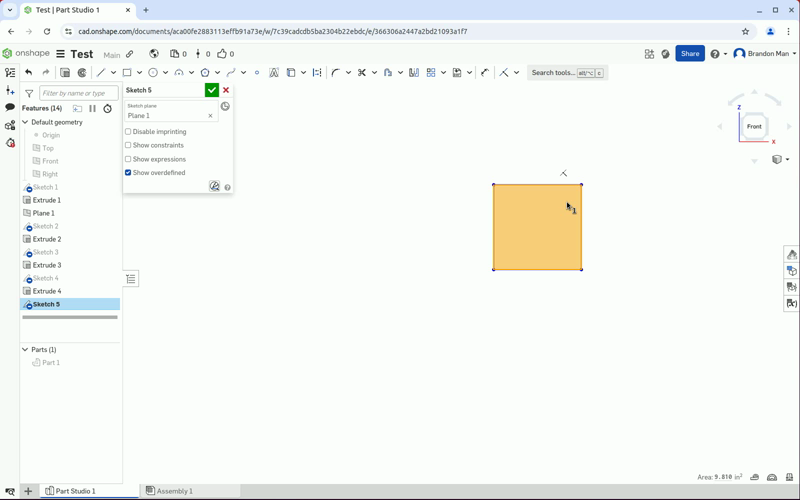
scroll(-6)
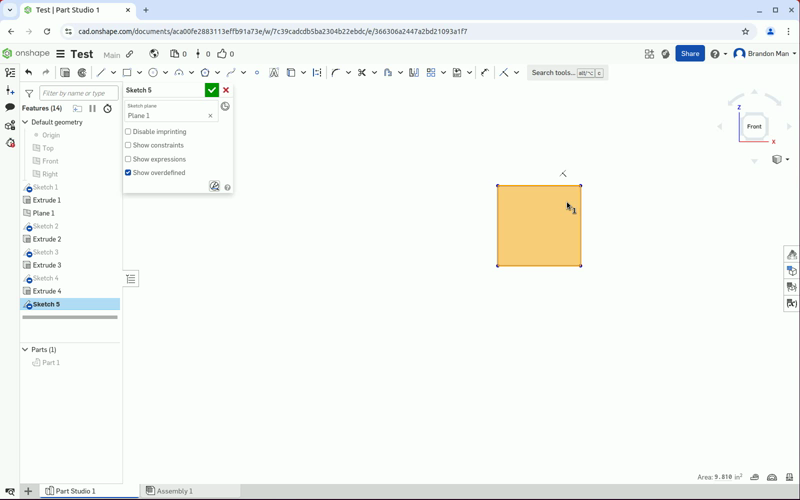
scroll(-6)
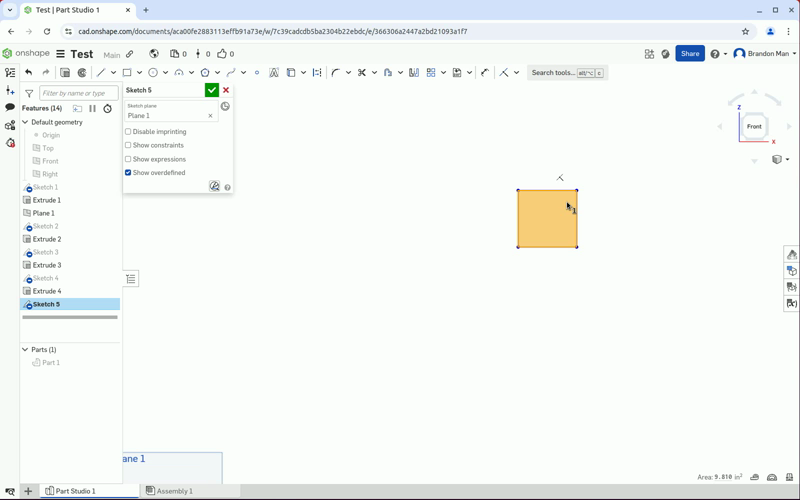
scroll(-6)
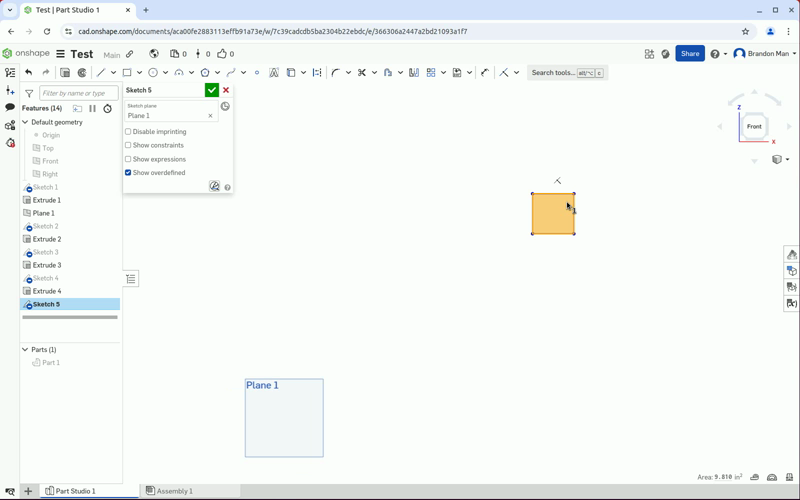
scroll(-6)
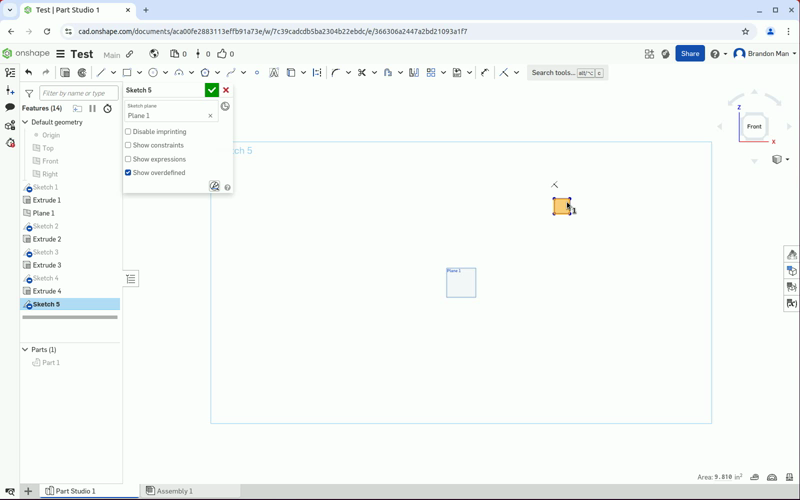
mouse_move(73, 352)
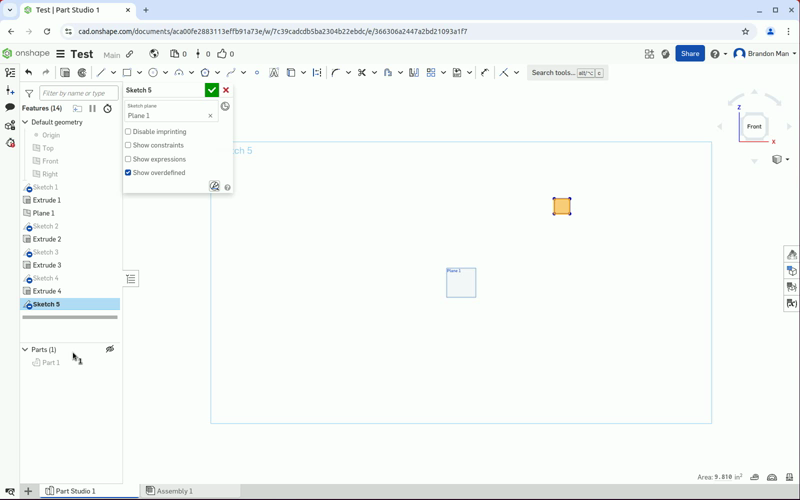
key(shift+y)
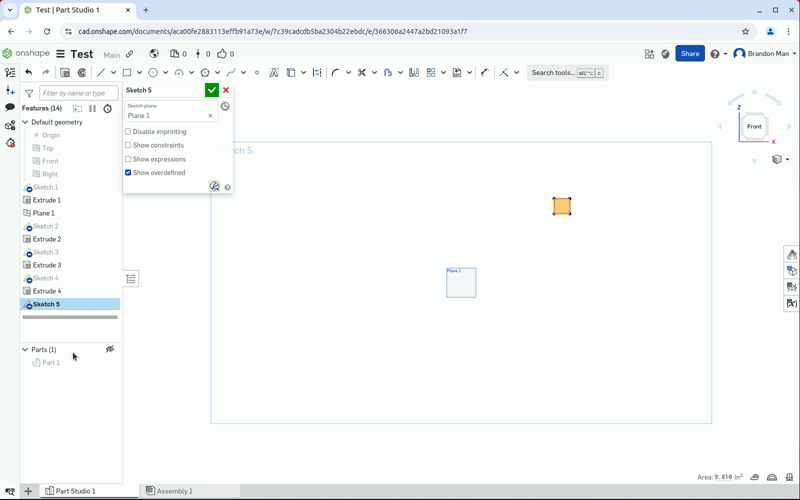
key(shift+e)
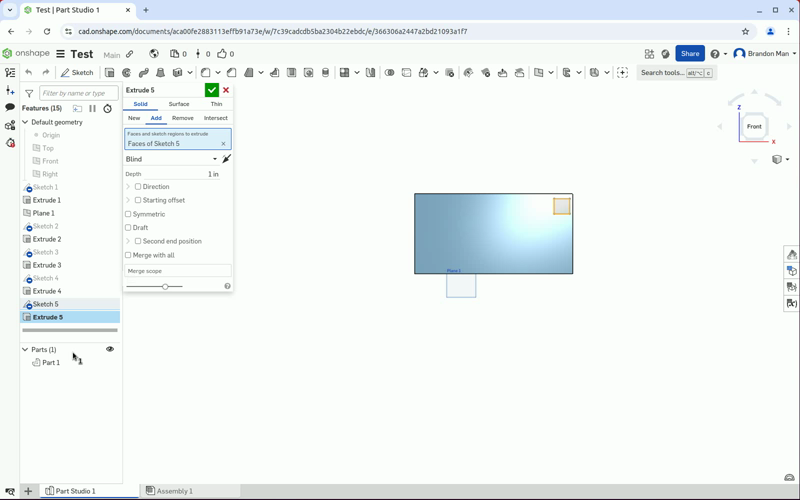
mouse_move(143, 106)
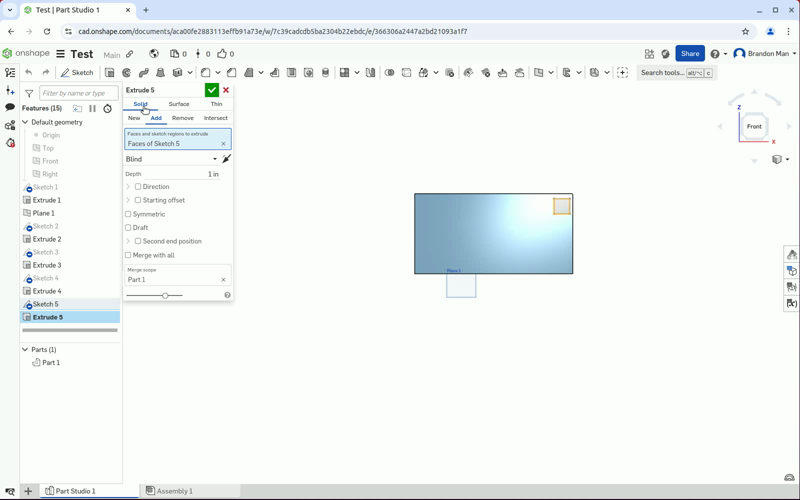
click(143, 106)
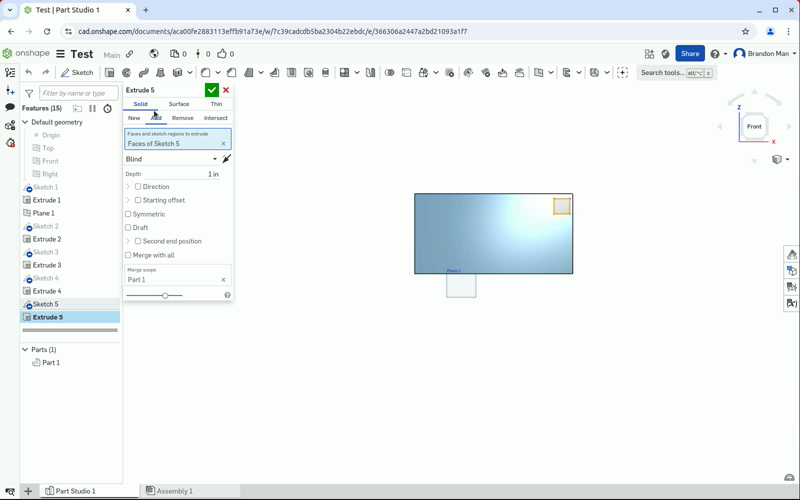
mouse_move(186, 120)
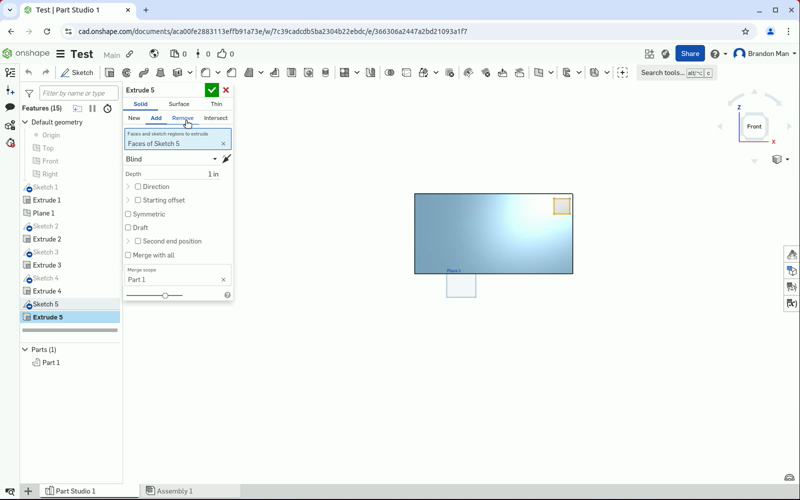
click(186, 120)
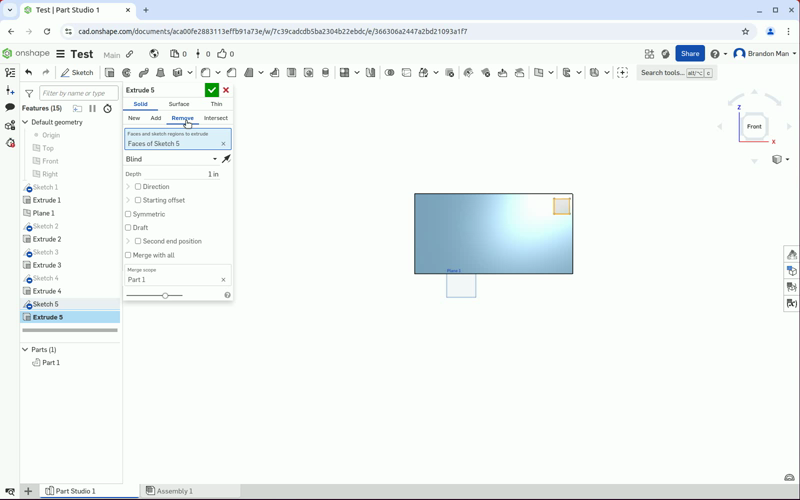
key(tab, 4)
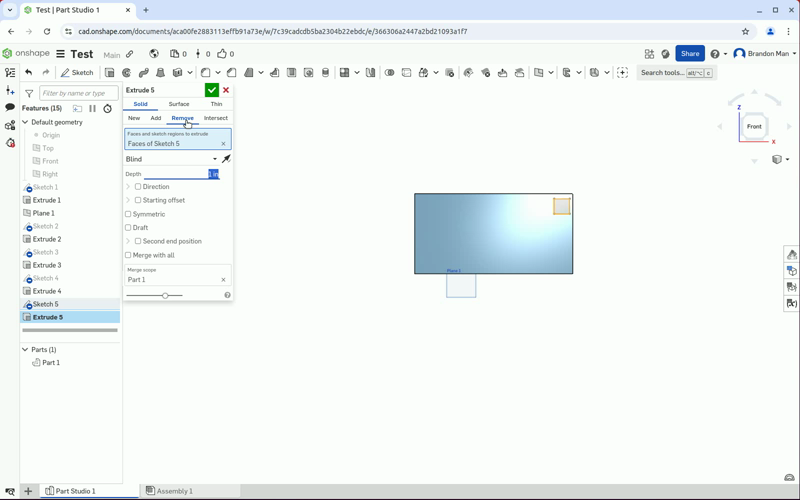
text(0.963)
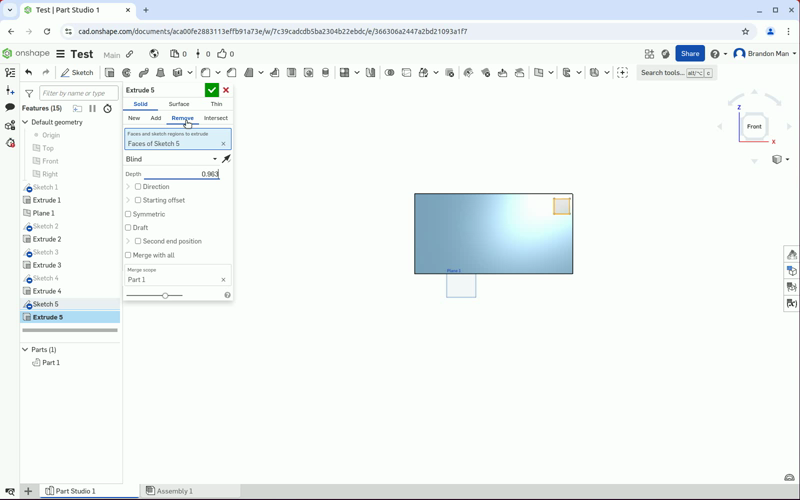
key(tab, 6)
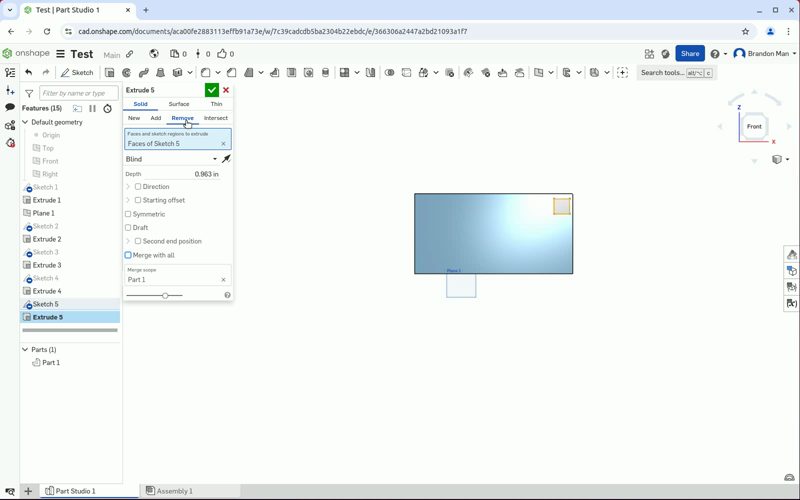
key(space)
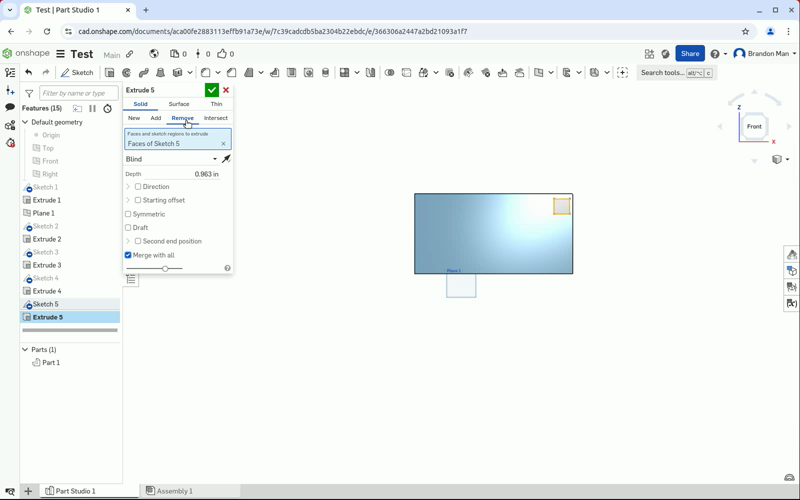
key(enter)
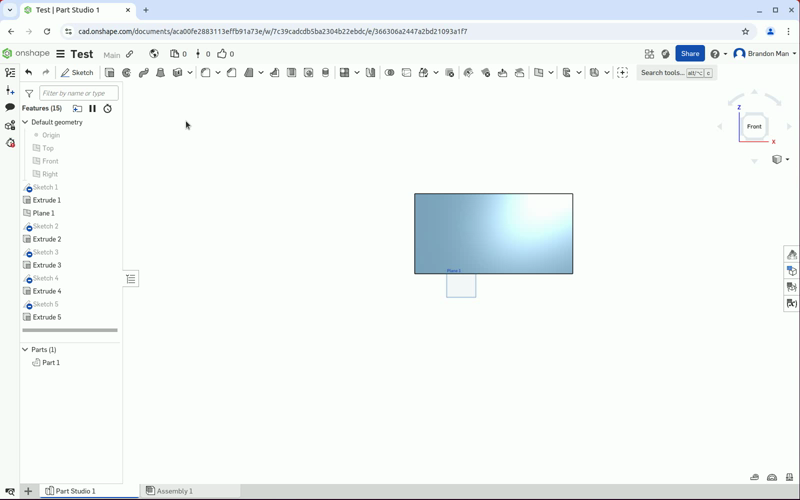
key(shift+h)
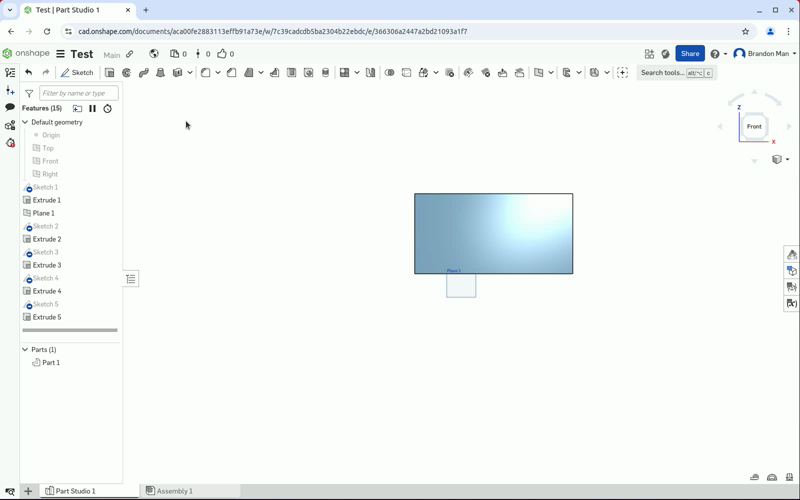
key(shift+h)
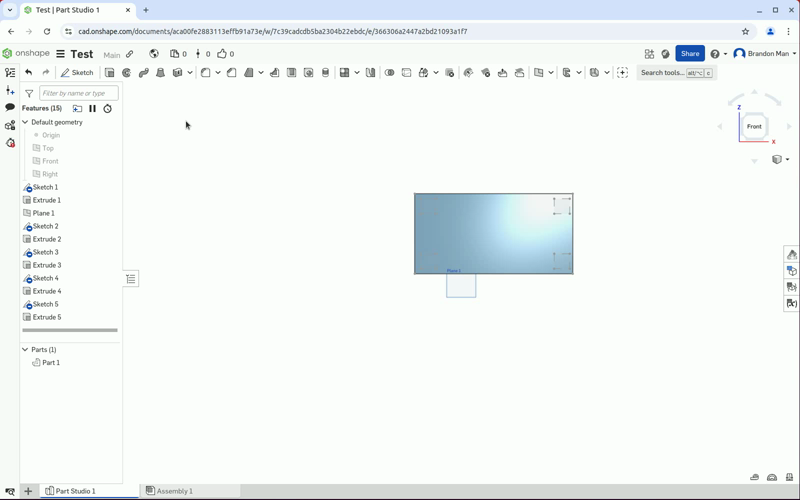
key(shift+7)
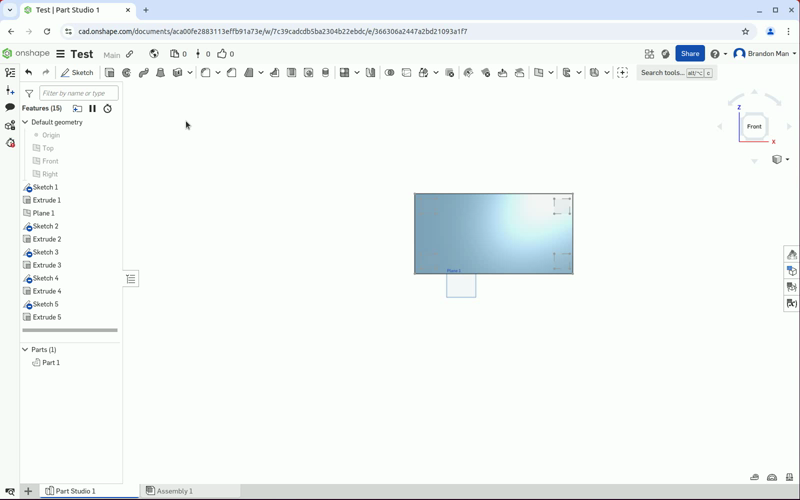
key(left, 2)
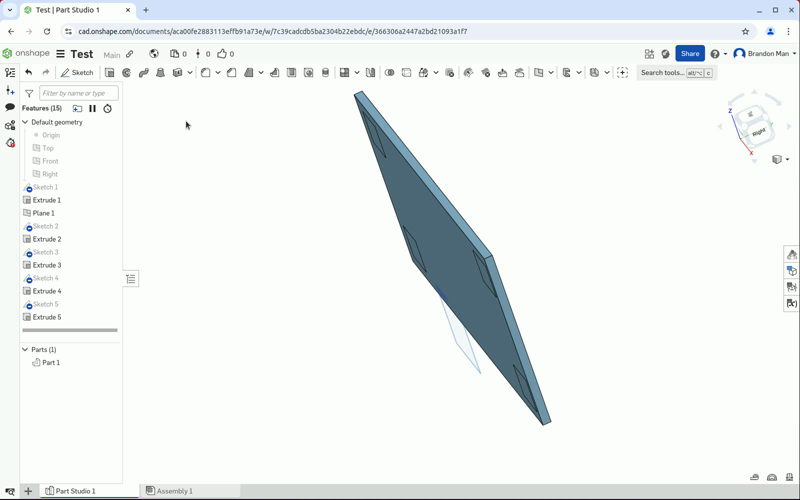
key(down, 2)
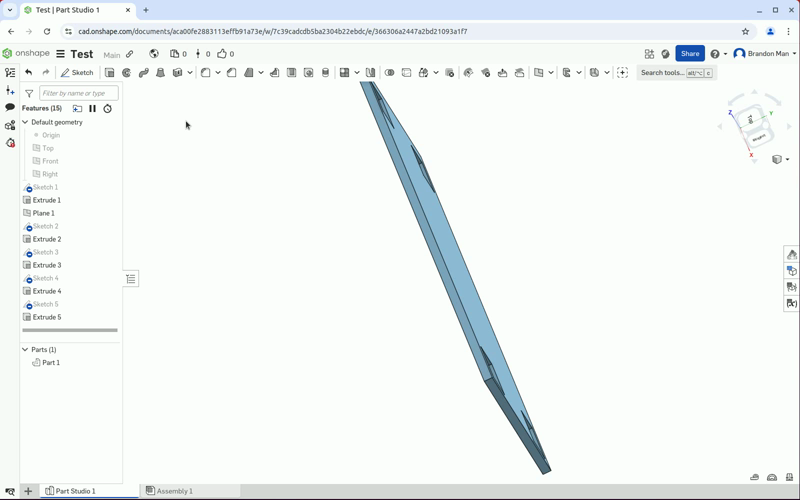
key(up, 2)
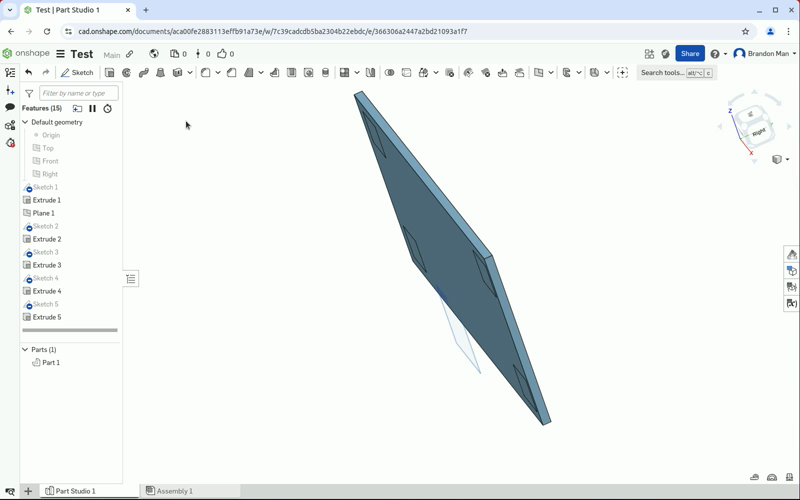
key(right, 2)
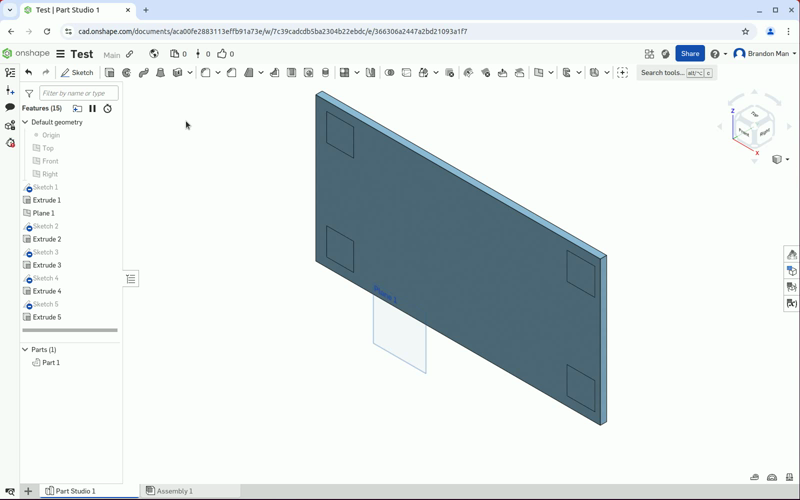
mouse_move(73, 189)
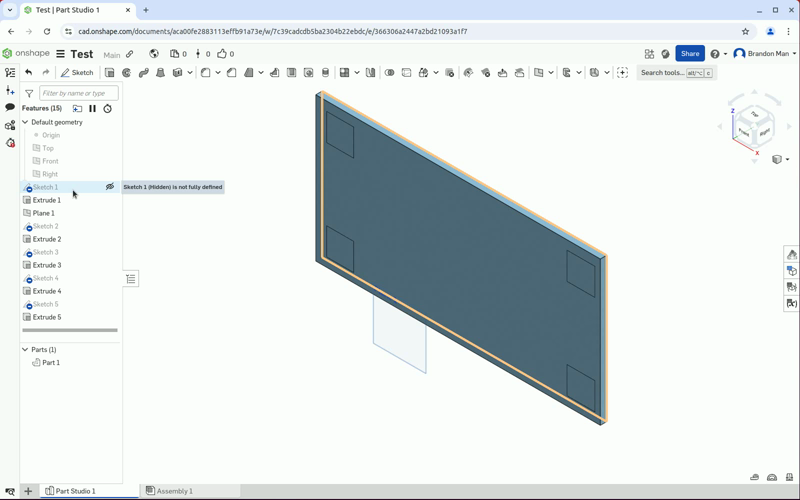
click(73, 189)